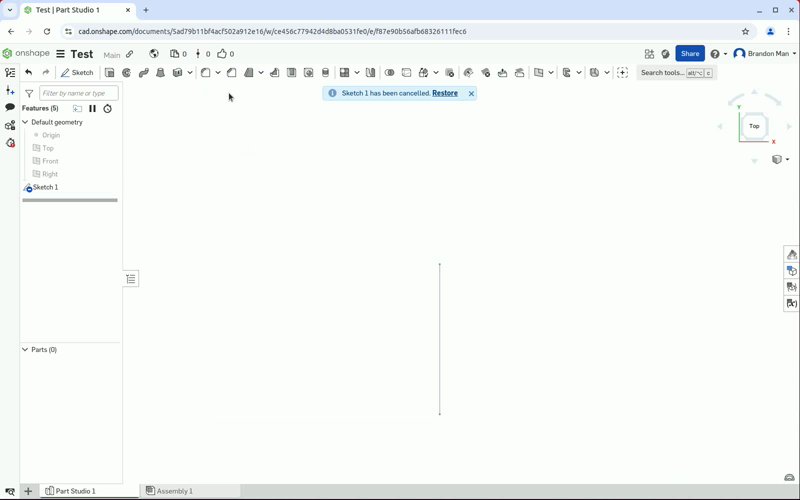
key(shift+h)
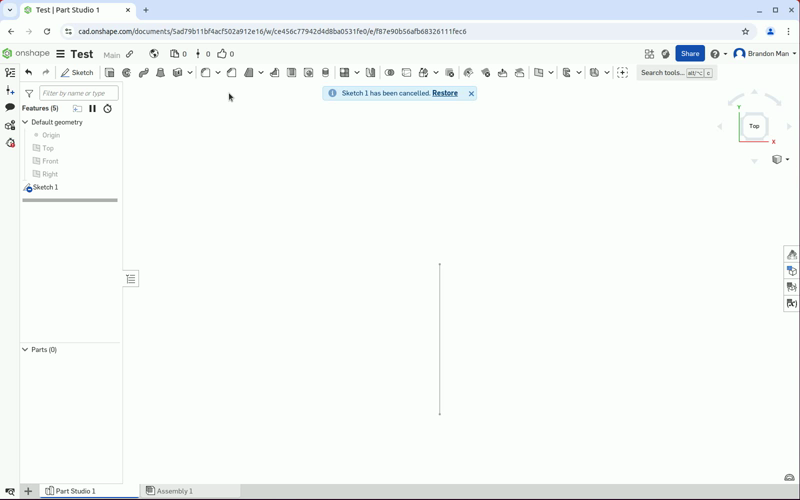
key(shift+s)
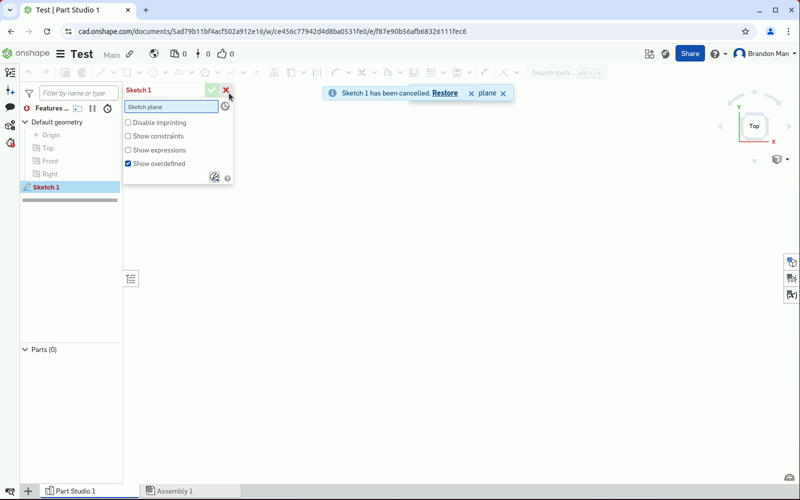
mouse_move(73, 150)
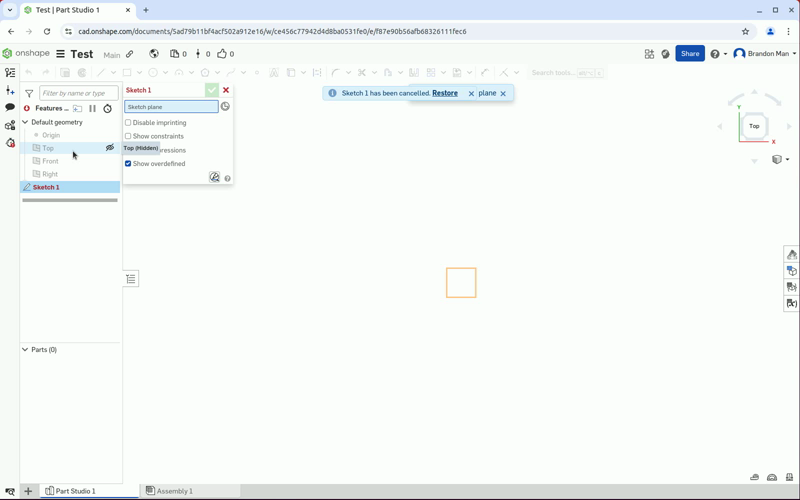
click(73, 150)
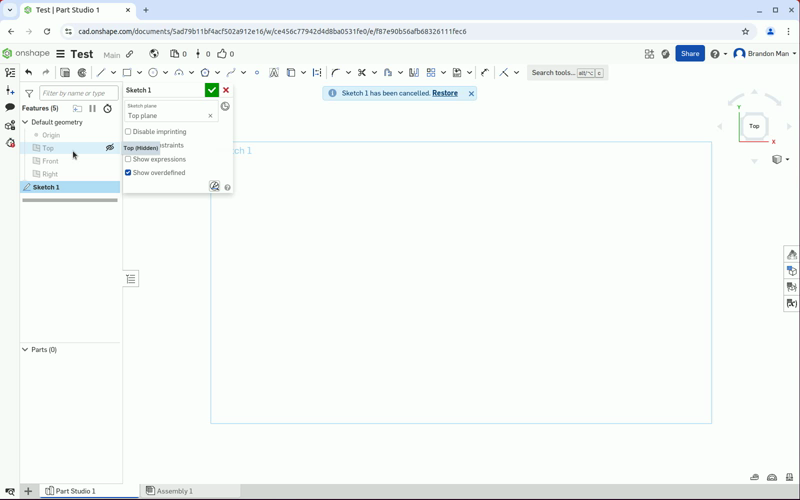
mouse_move(73, 352)
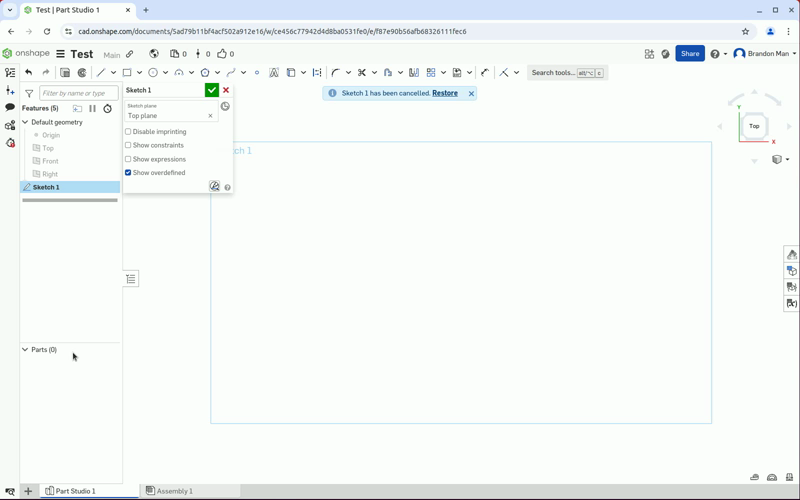
key(y)
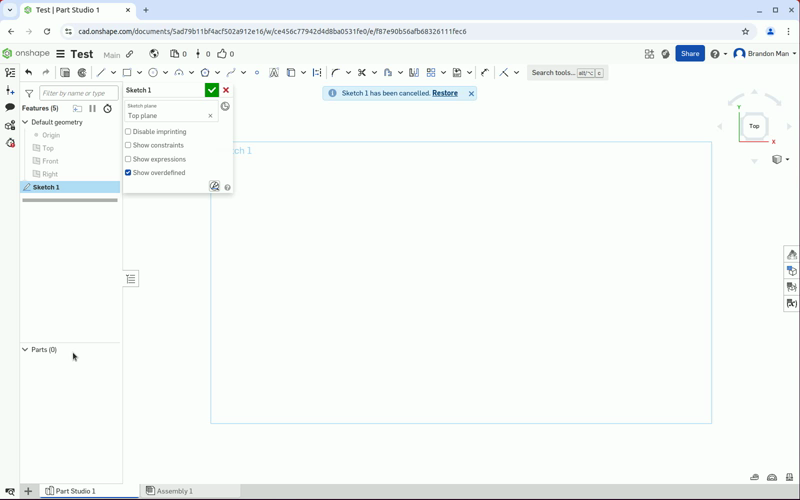
key(l)
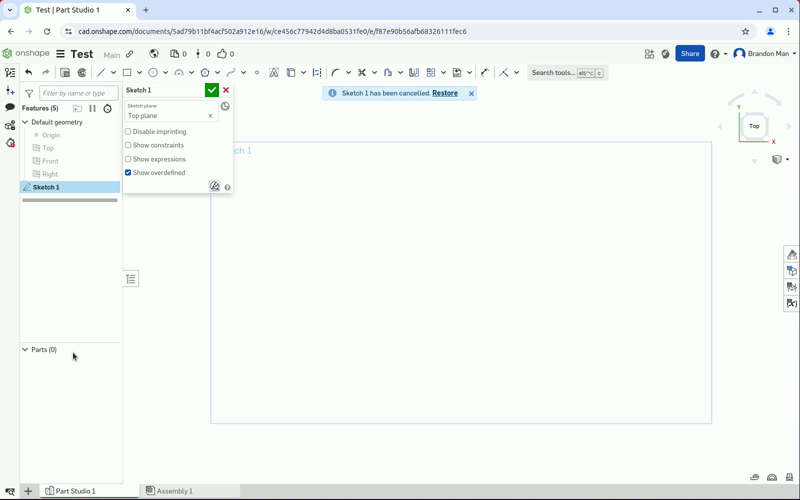
key_down(shift)
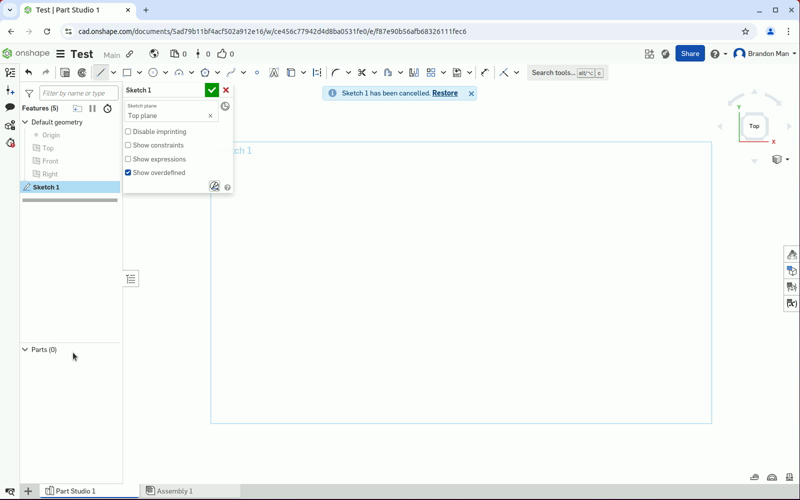
mouse_move(388, 282)
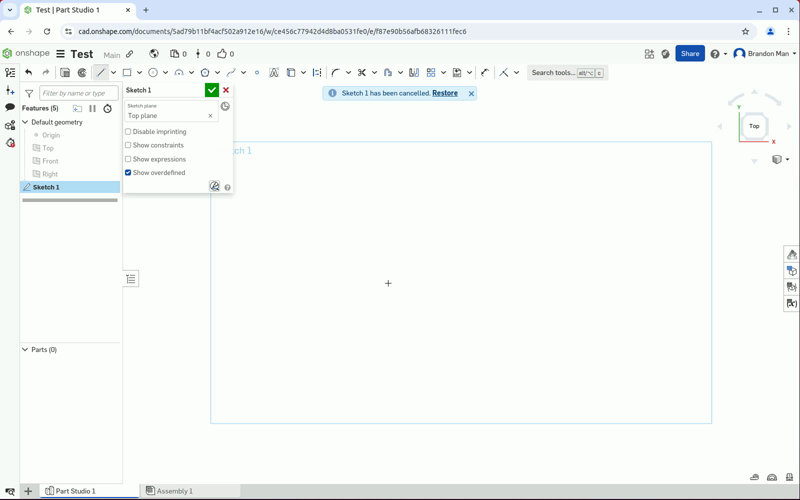
click(388, 282)
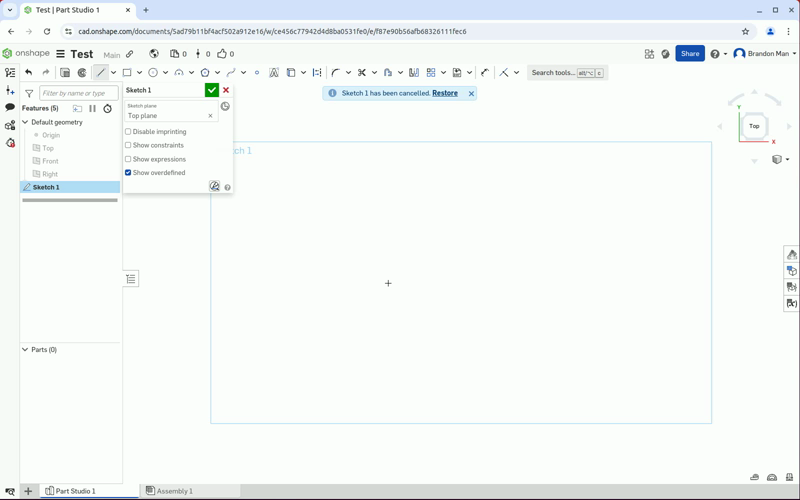
key_up(shift)
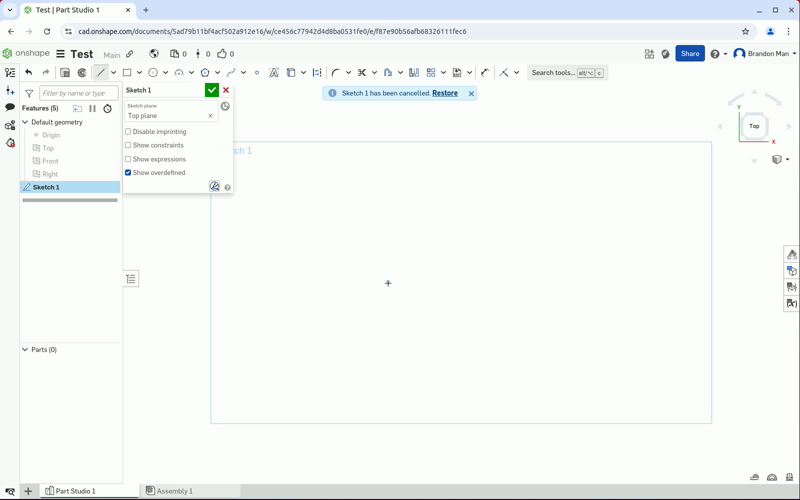
key_down(shift)
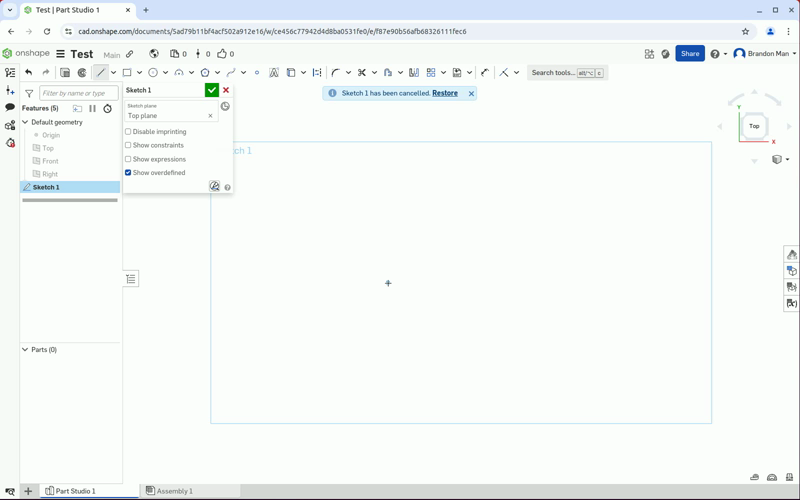
mouse_move(418, 282)
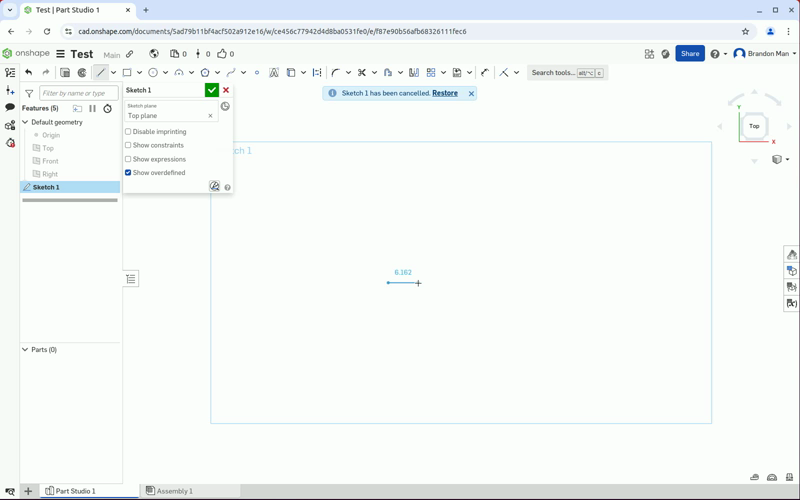
mouse_move(391, 282)
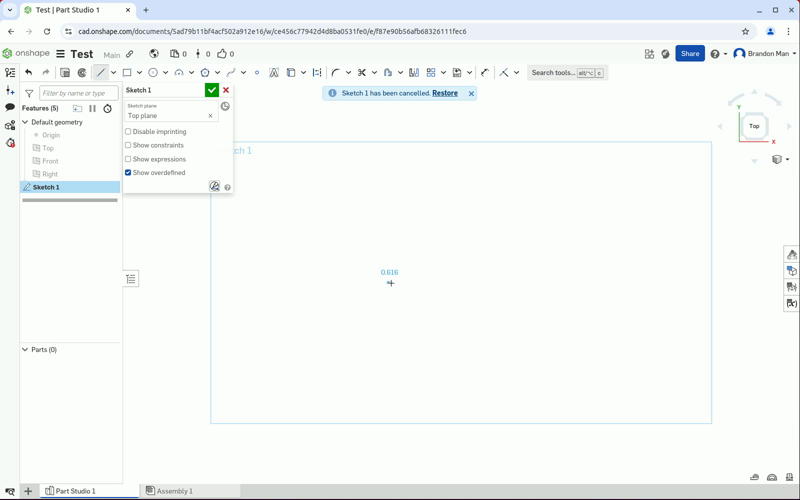
scroll(6)
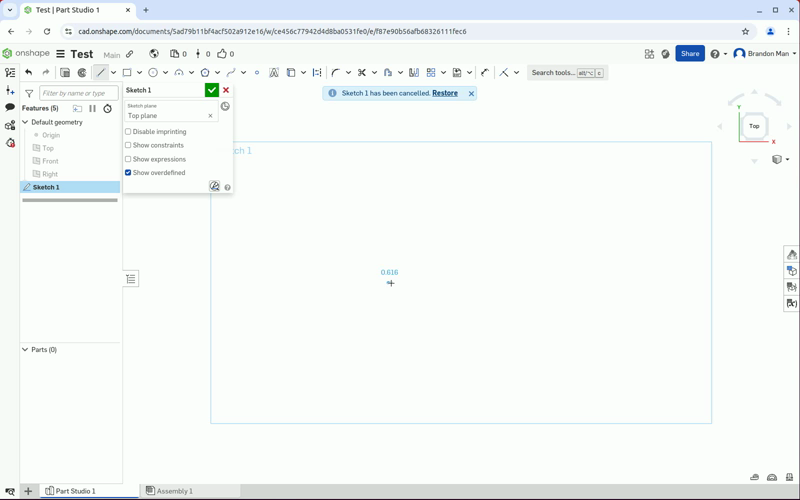
scroll(6)
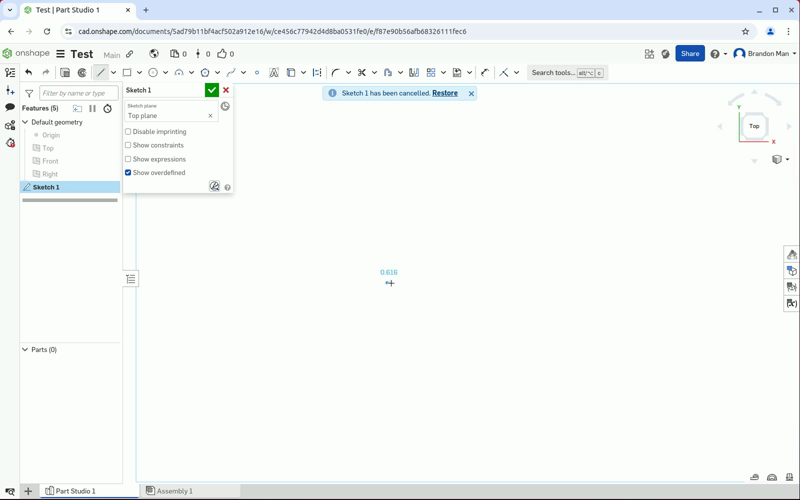
scroll(6)
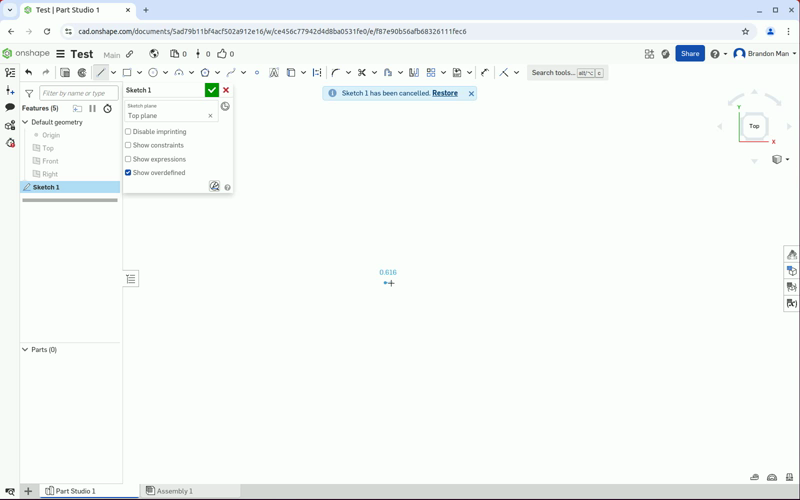
scroll(6)
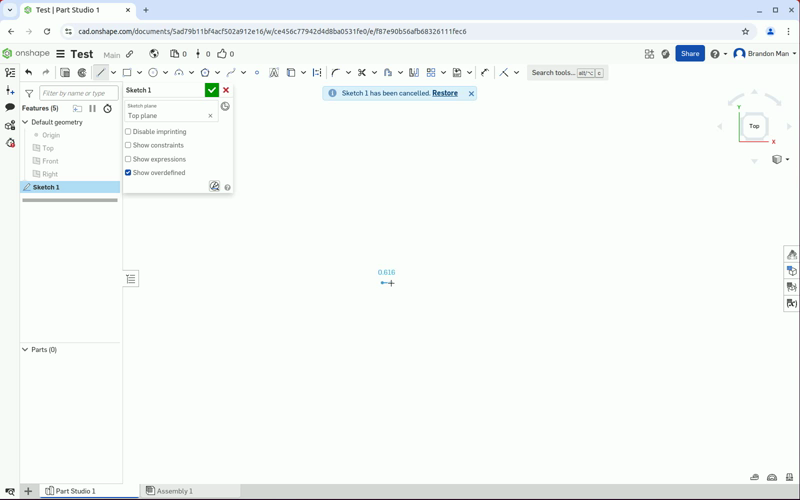
scroll(6)
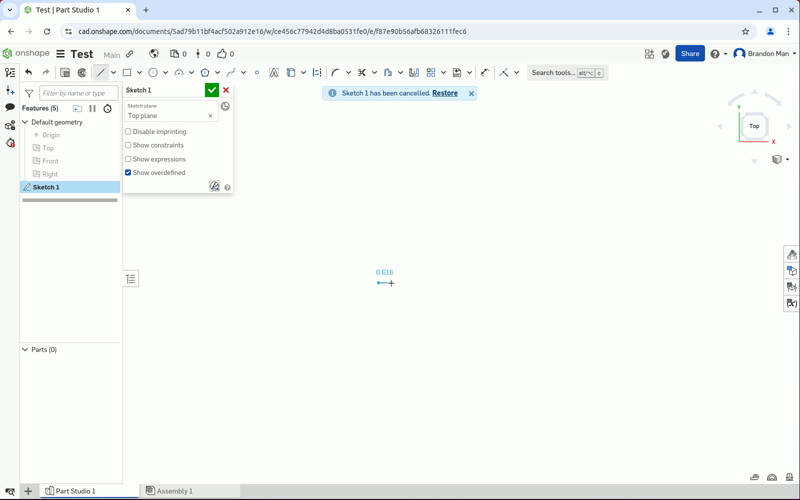
scroll(6)
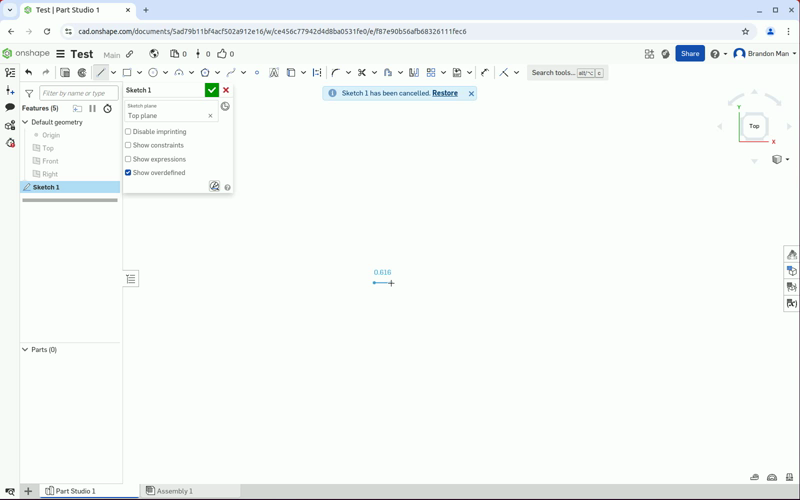
scroll(6)
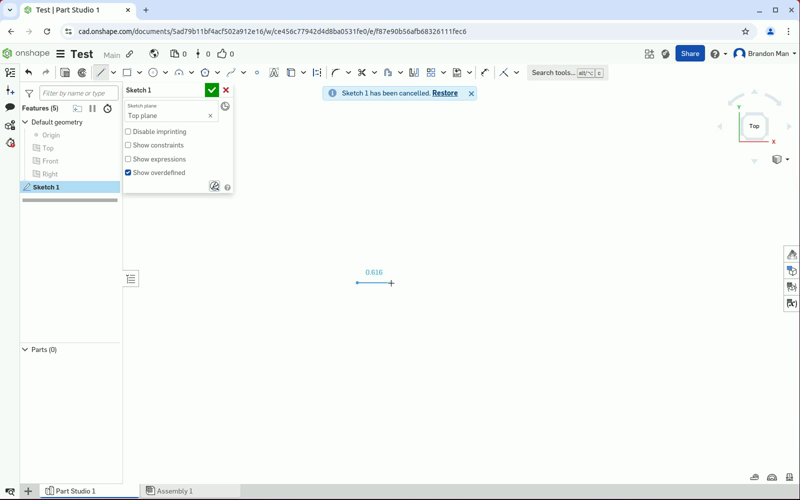
click(391, 282)
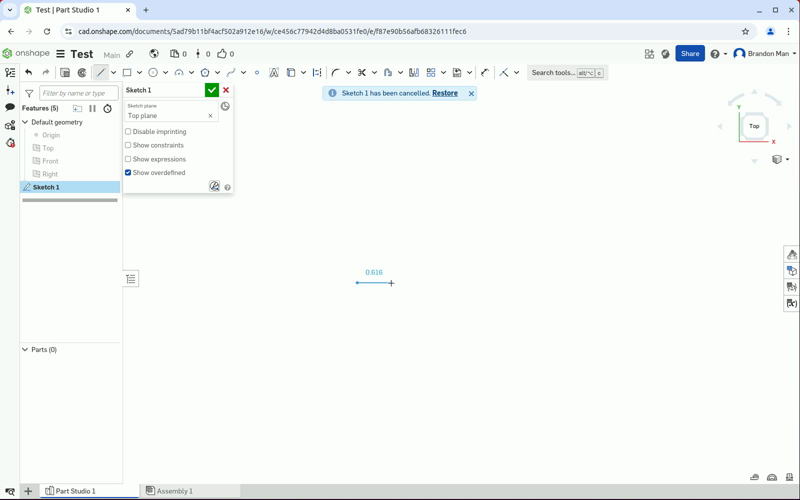
scroll(-6)
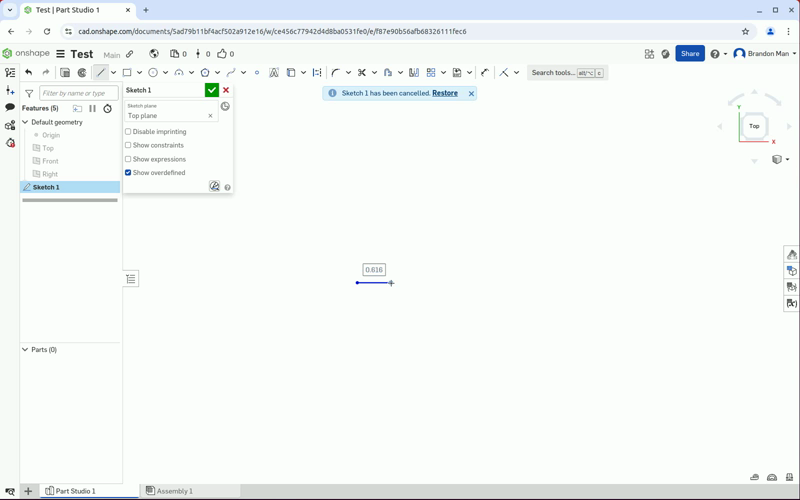
scroll(-6)
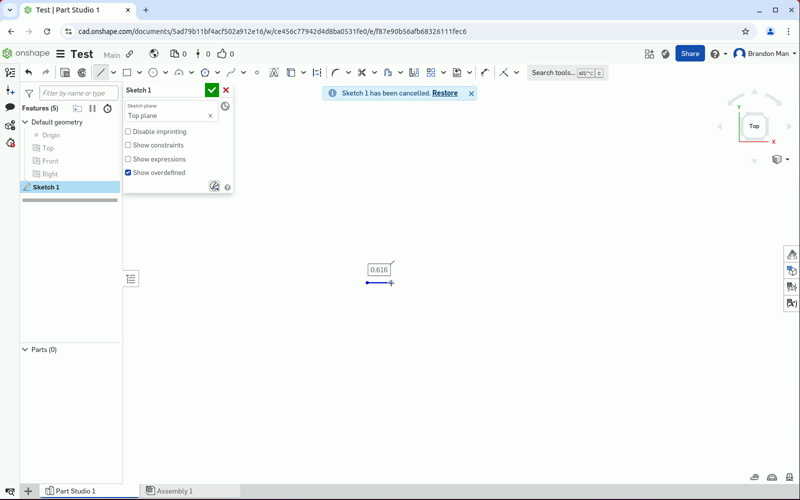
scroll(-6)
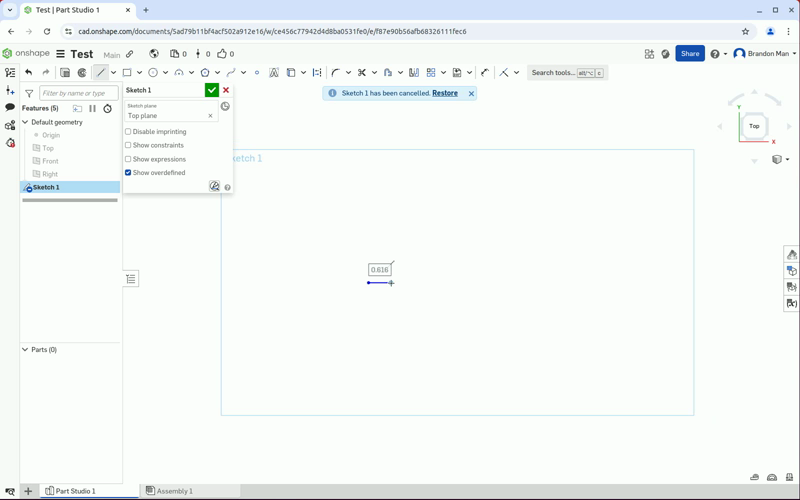
scroll(-6)
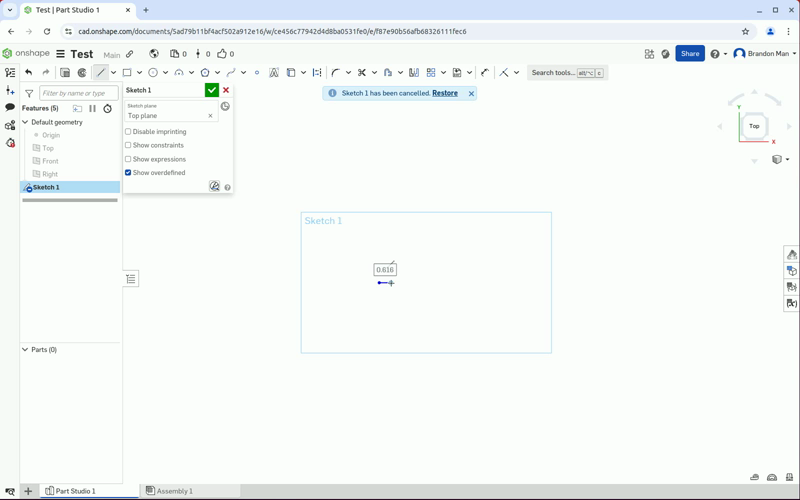
scroll(-6)
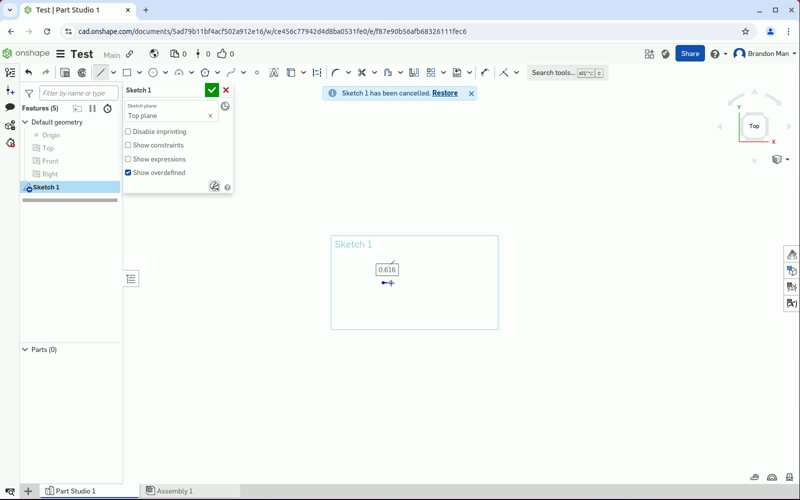
scroll(-6)
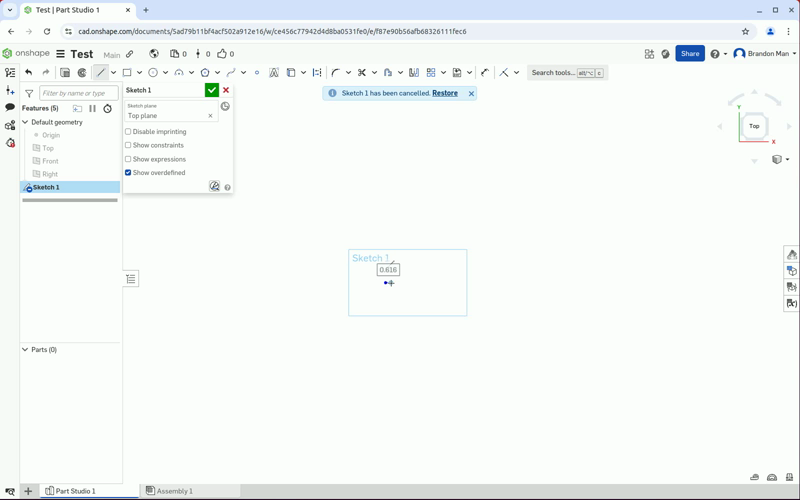
scroll(-6)
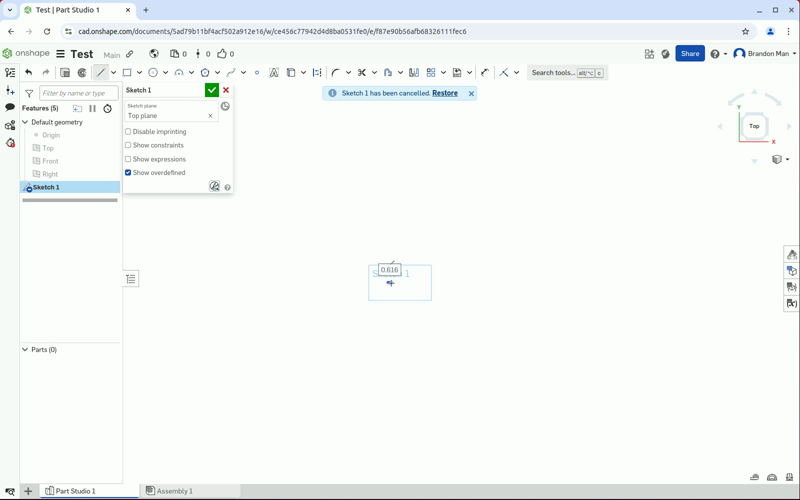
key_up(shift)
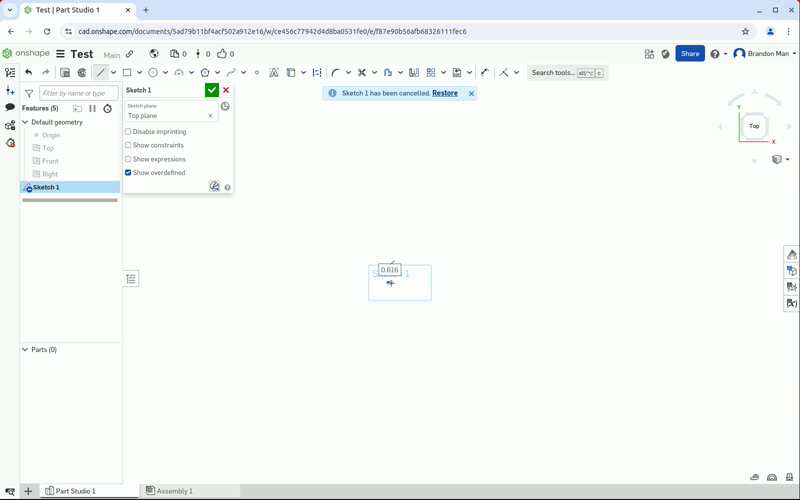
key_down(shift)
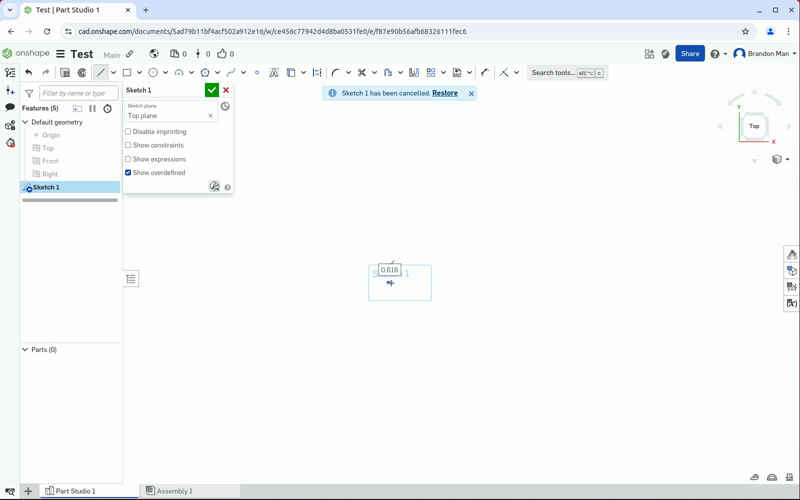
mouse_move(461, 282)
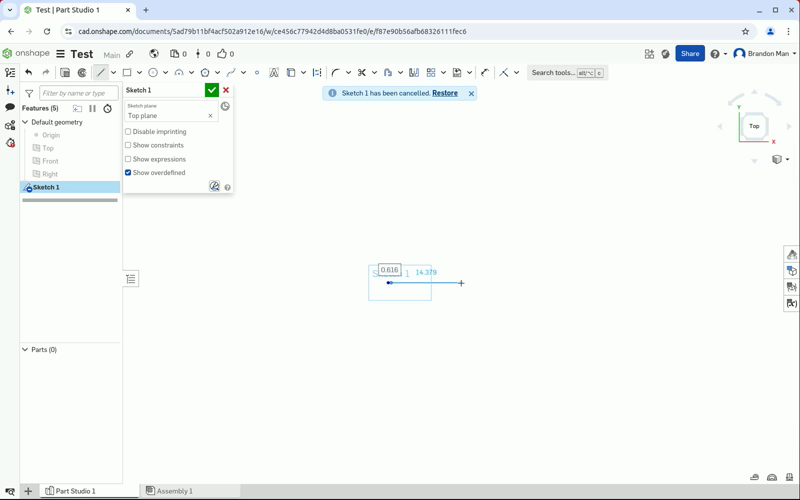
click(461, 282)
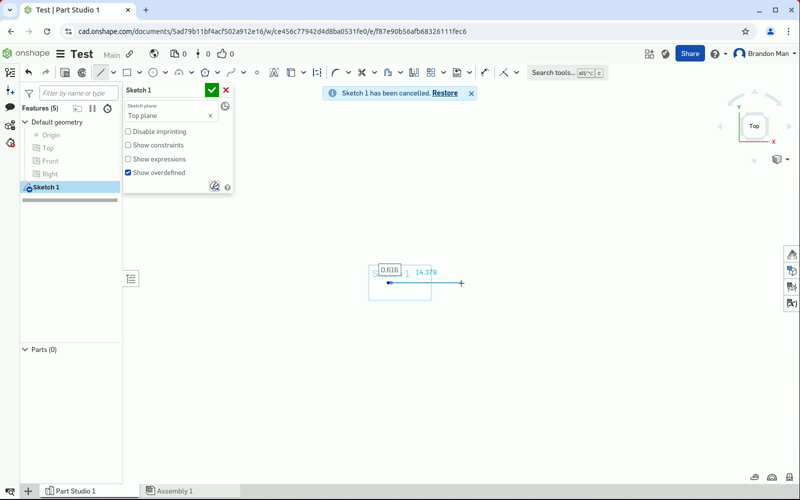
key_up(shift)
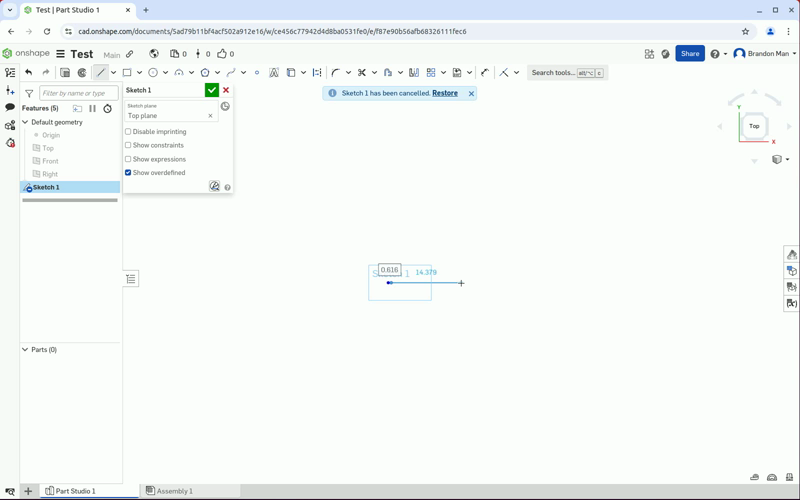
key_down(shift)
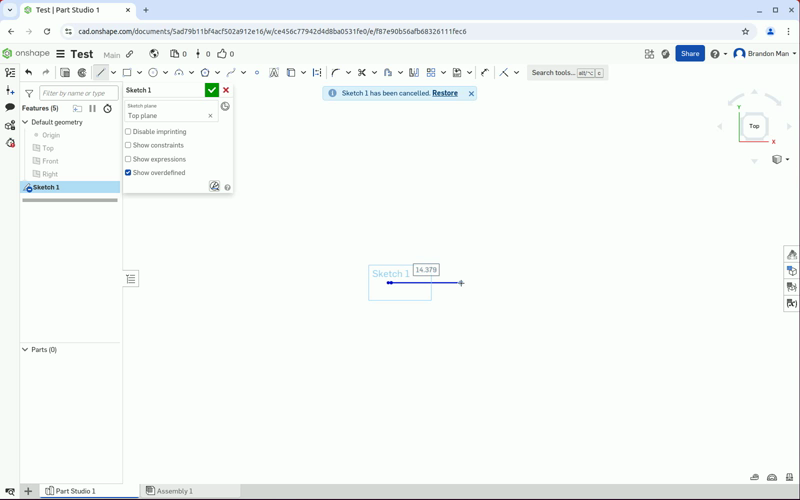
mouse_move(491, 282)
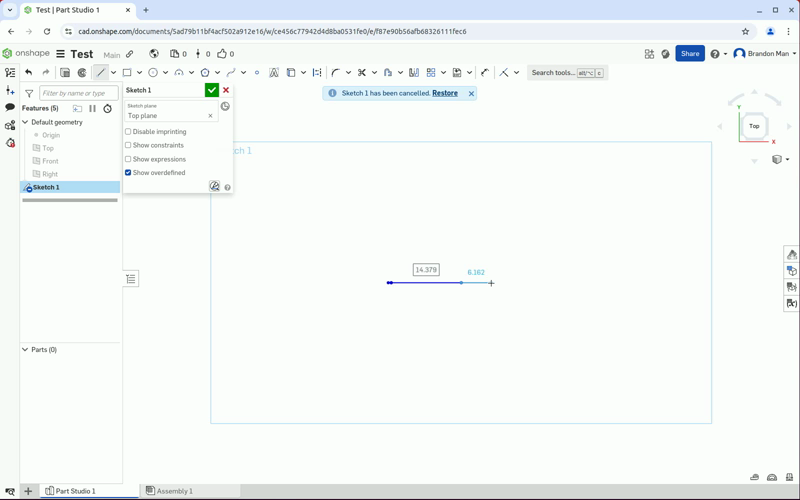
mouse_move(461, 280)
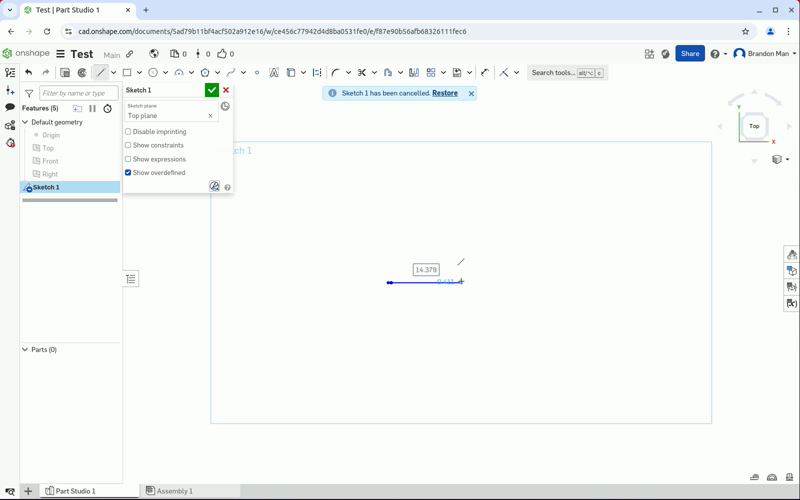
scroll(6)
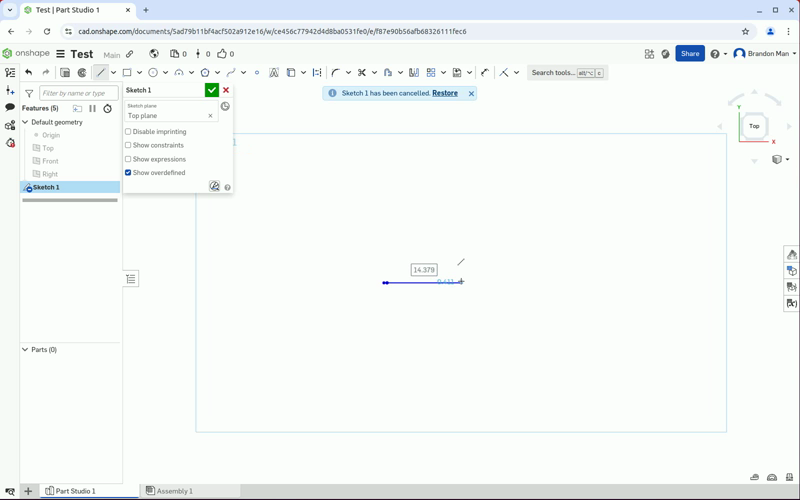
scroll(6)
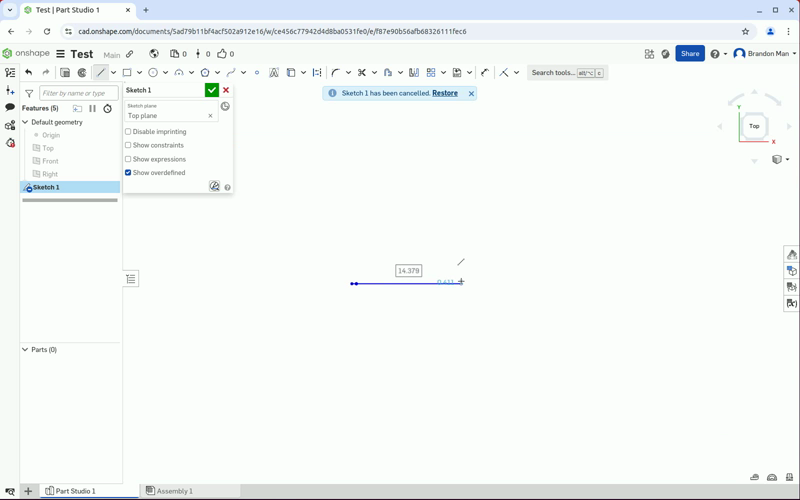
scroll(6)
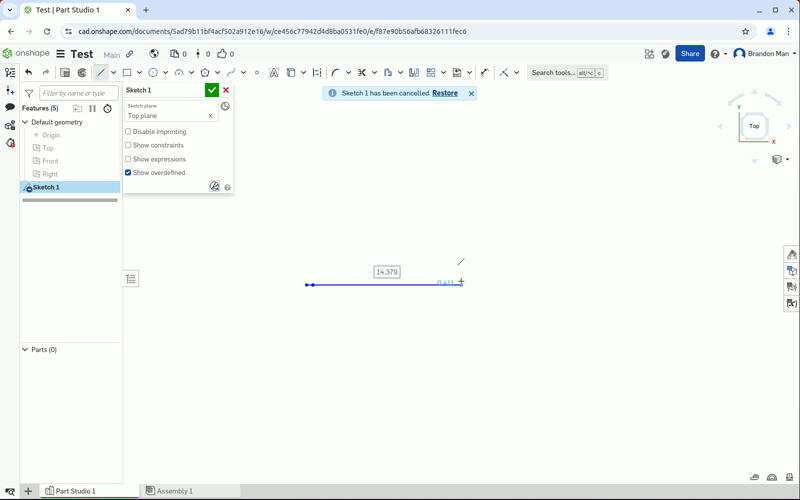
scroll(6)
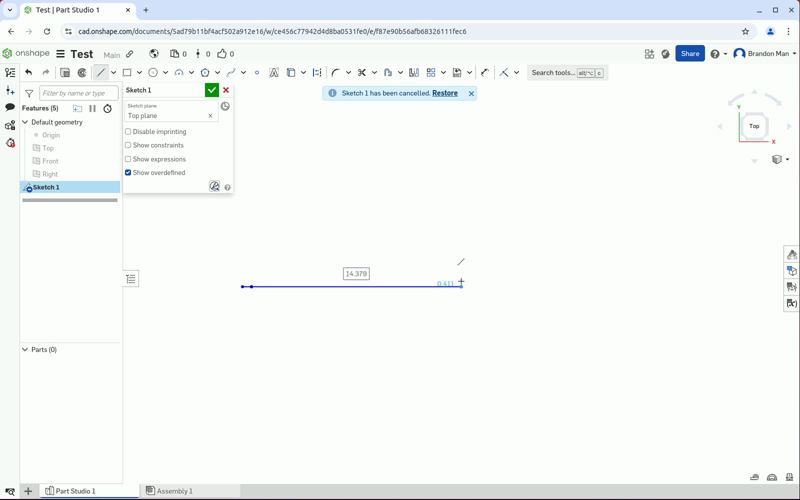
scroll(6)
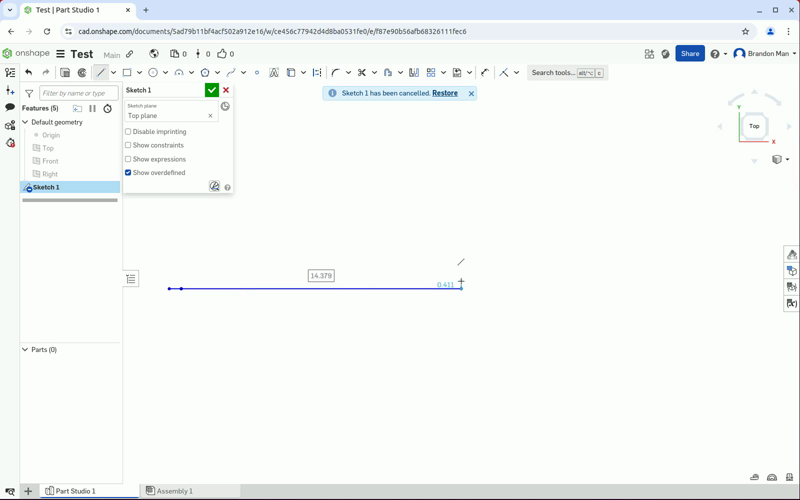
scroll(6)
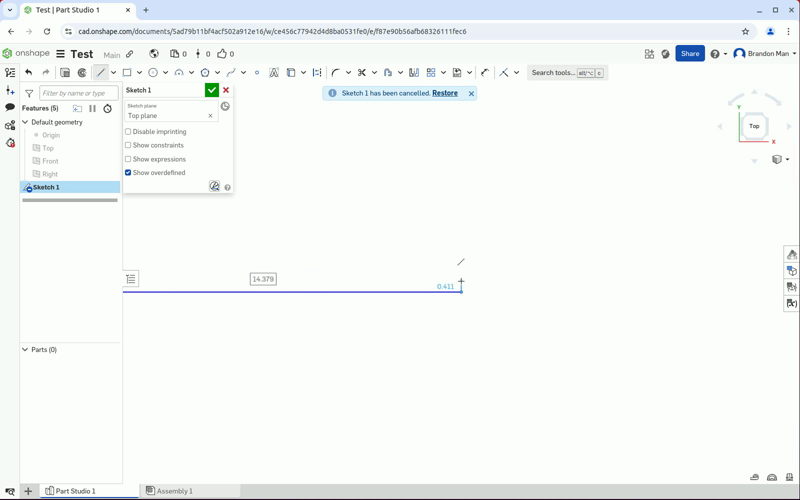
scroll(6)
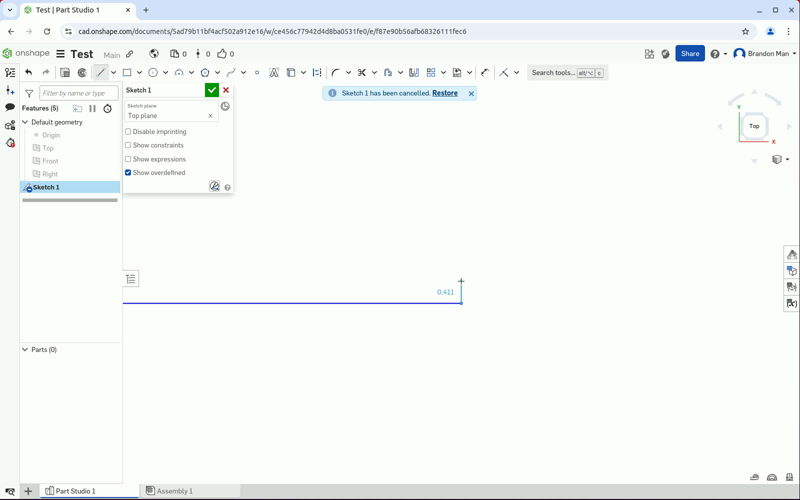
click(461, 280)
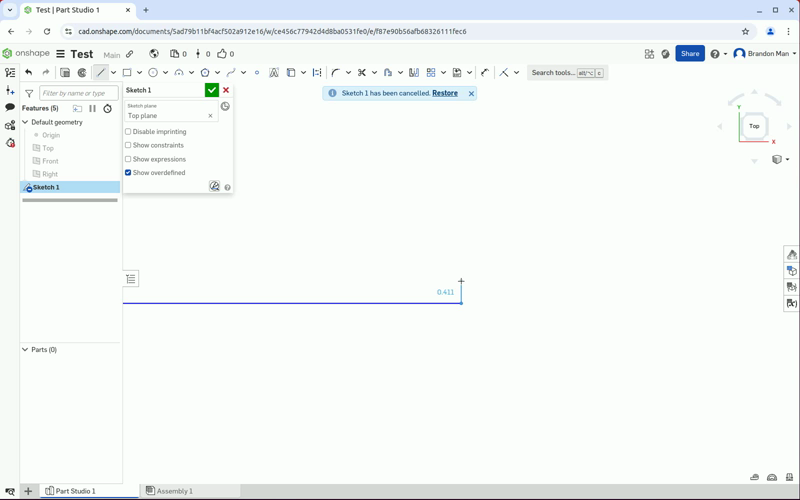
scroll(-6)
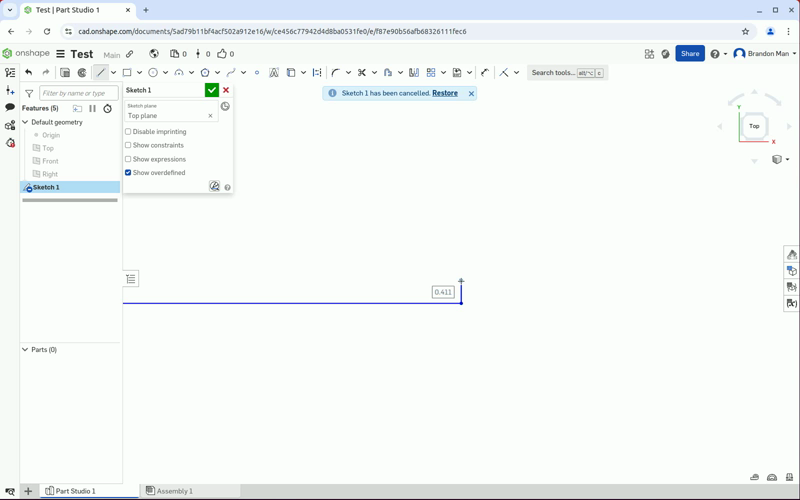
scroll(-6)
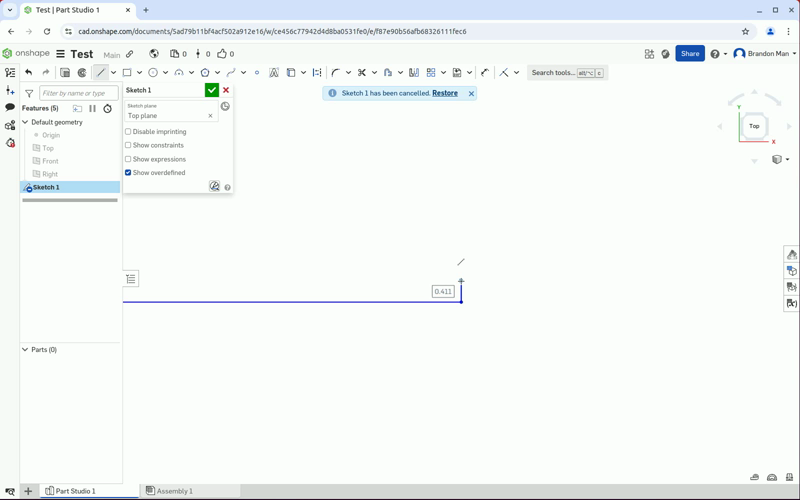
scroll(-6)
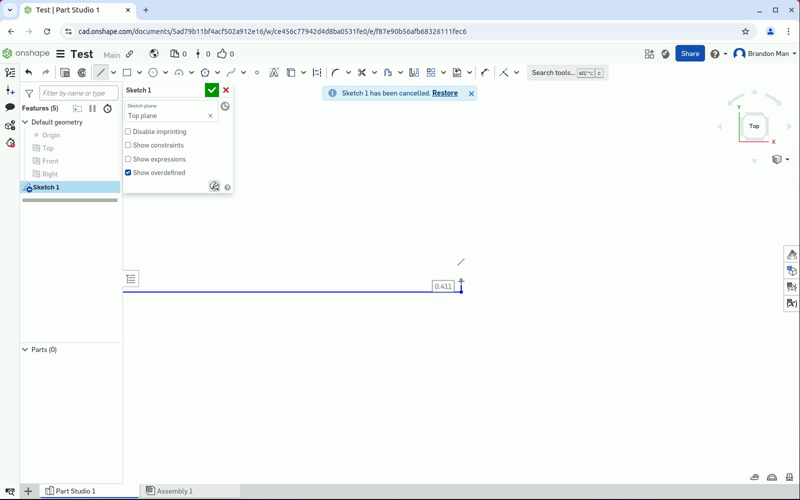
scroll(-6)
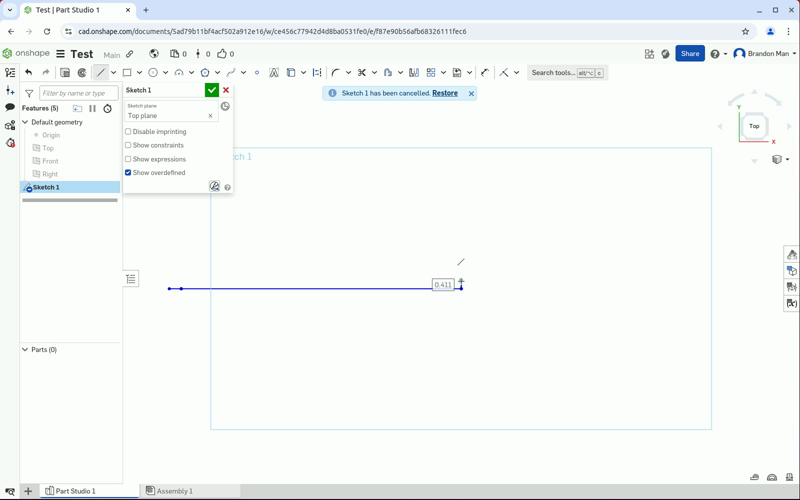
scroll(-6)
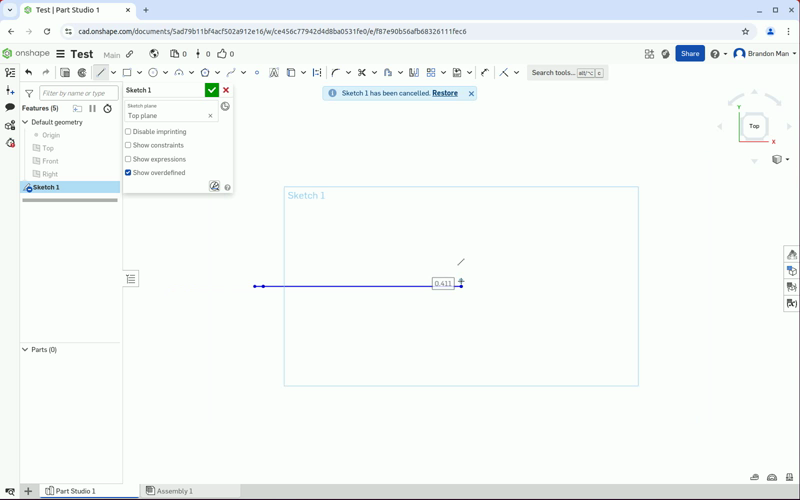
scroll(-6)
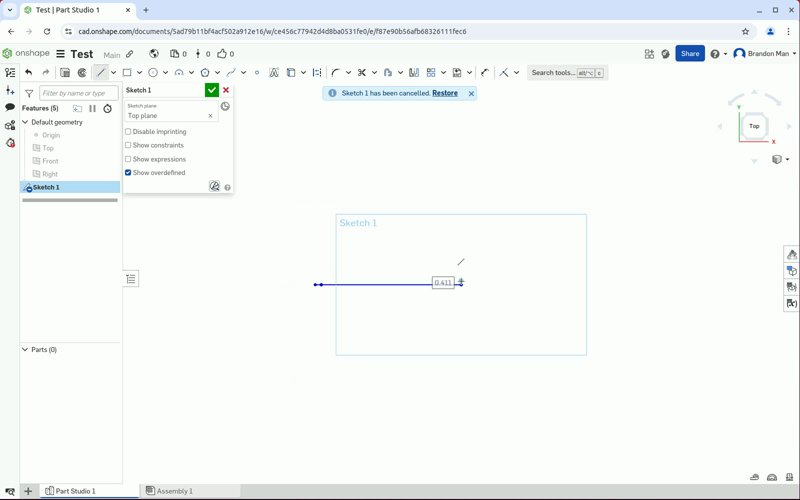
scroll(-6)
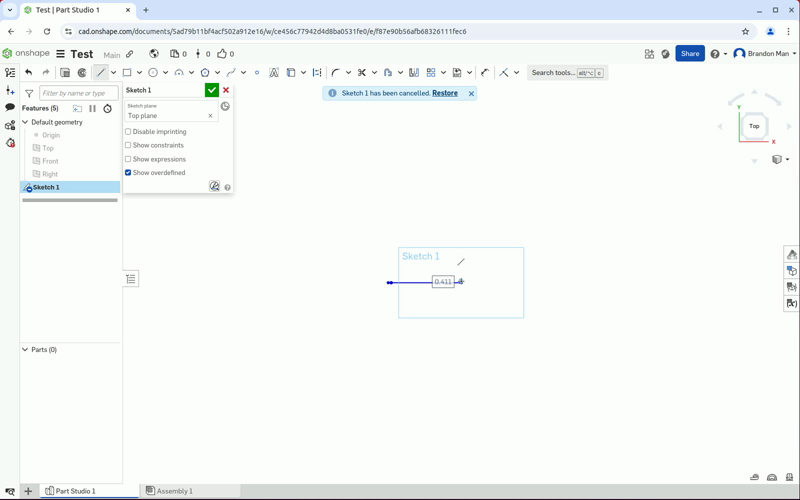
key_up(shift)
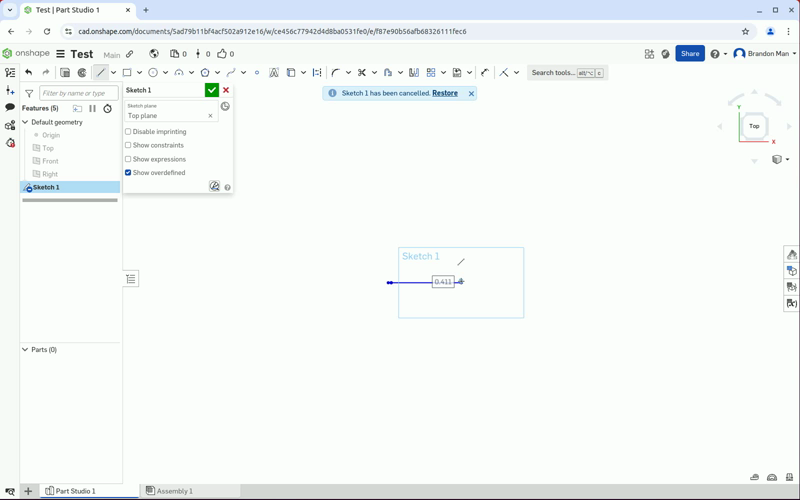
key_down(shift)
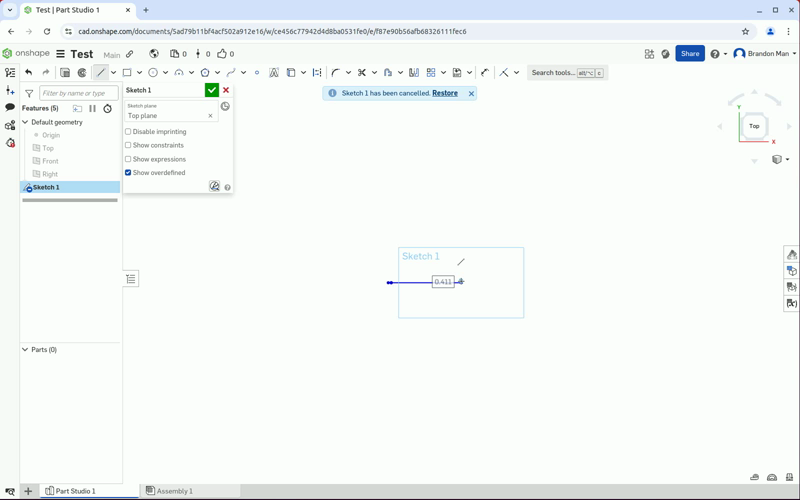
mouse_move(390, 280)
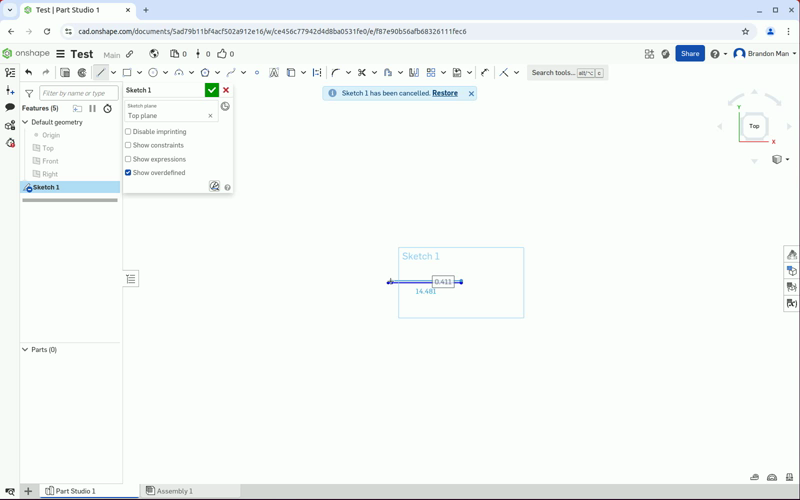
scroll(6)
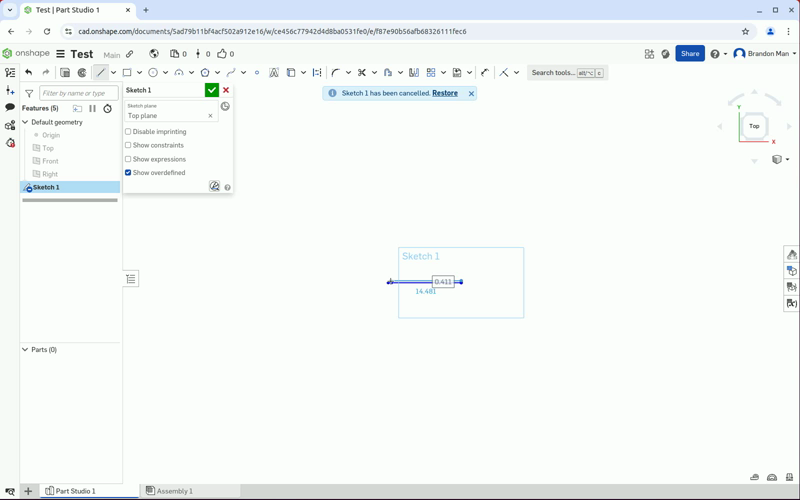
scroll(6)
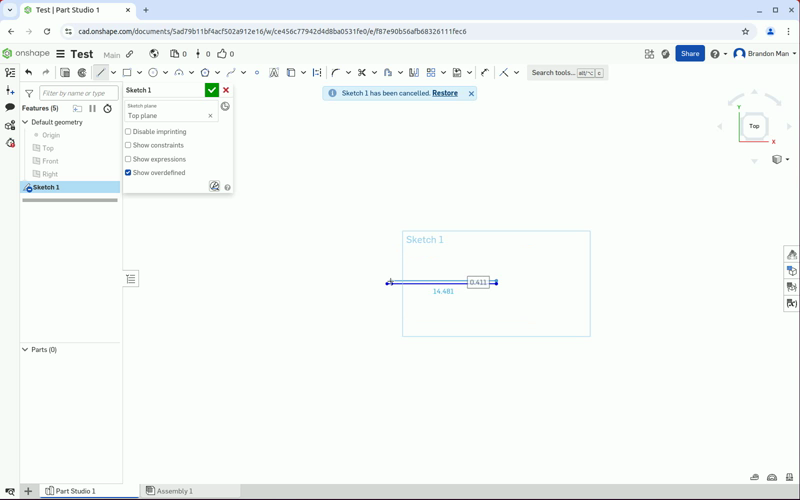
scroll(6)
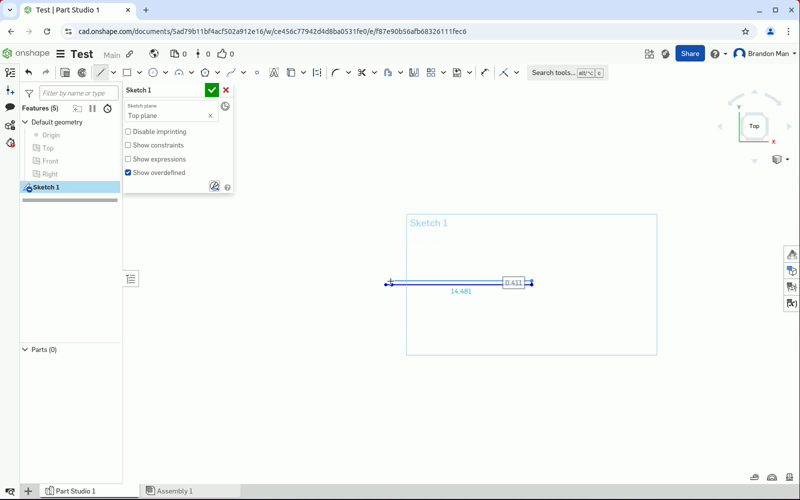
scroll(6)
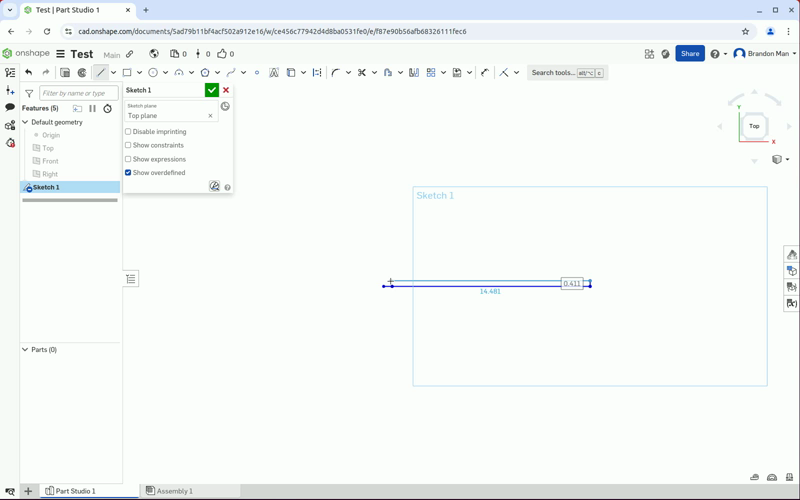
scroll(6)
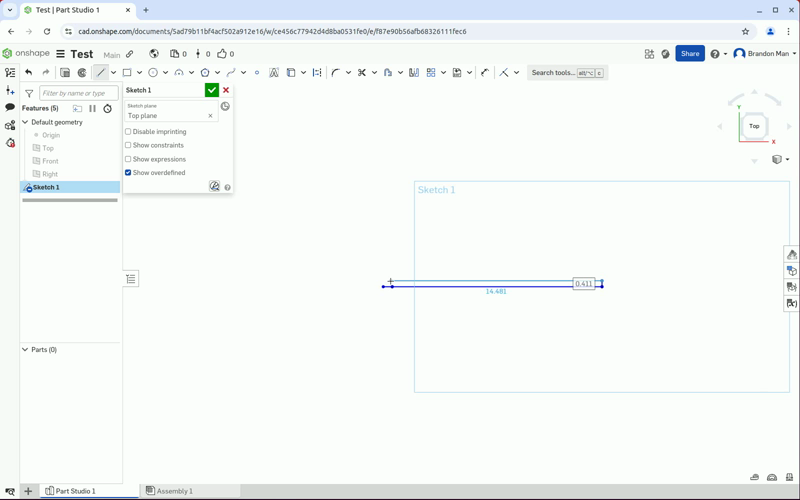
scroll(6)
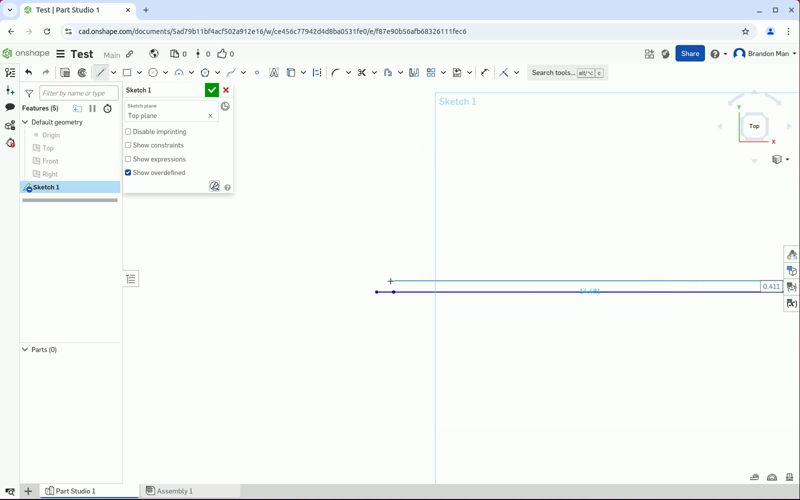
scroll(6)
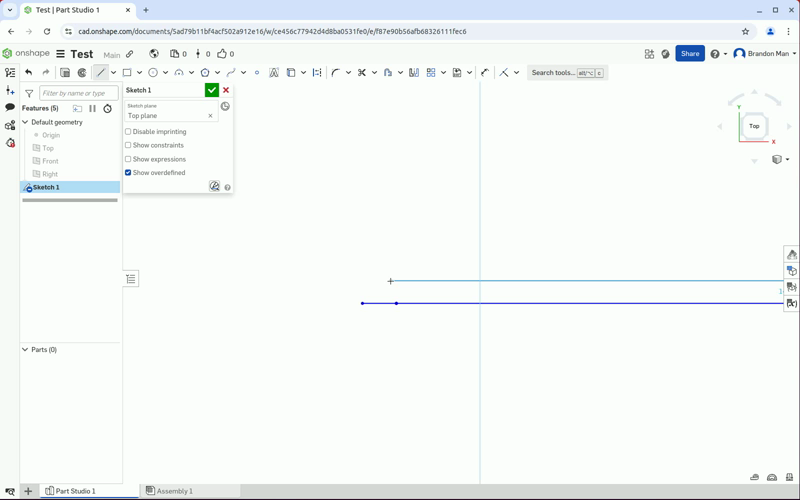
click(390, 280)
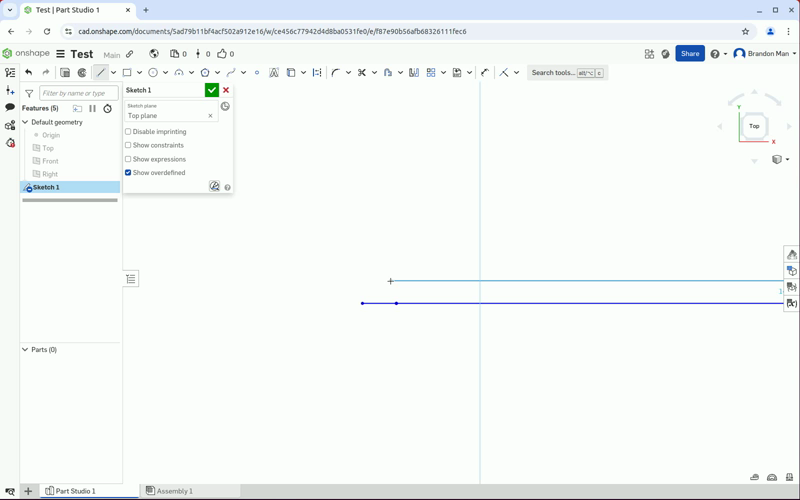
scroll(-6)
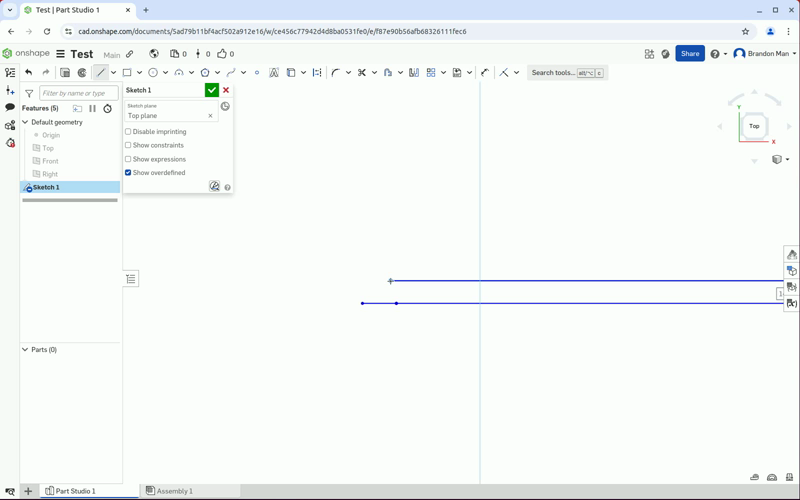
scroll(-6)
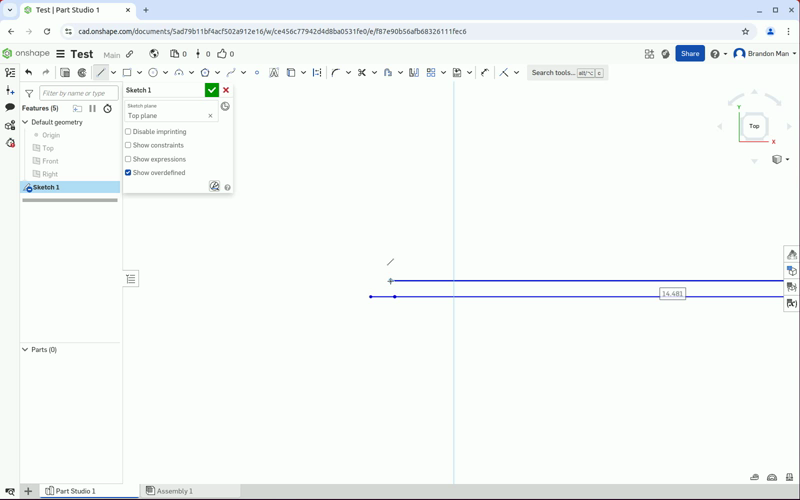
scroll(-6)
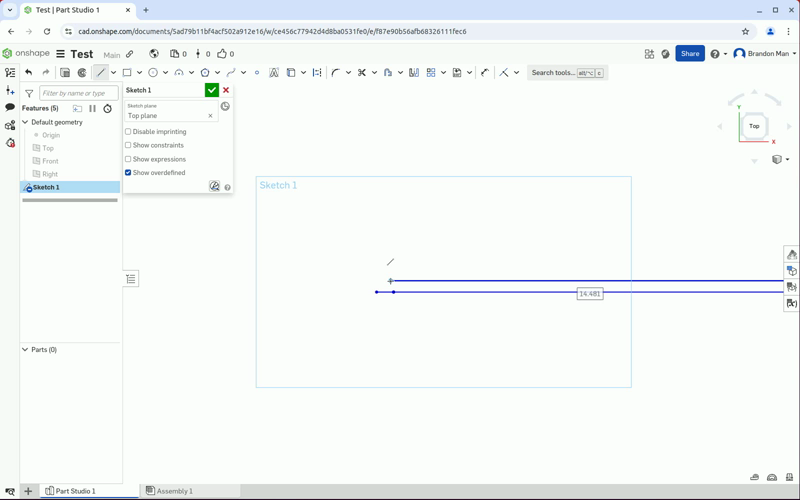
scroll(-6)
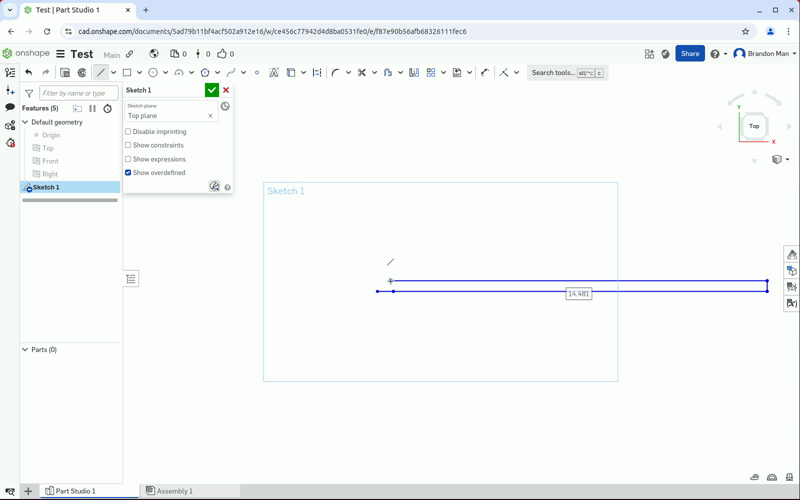
scroll(-6)
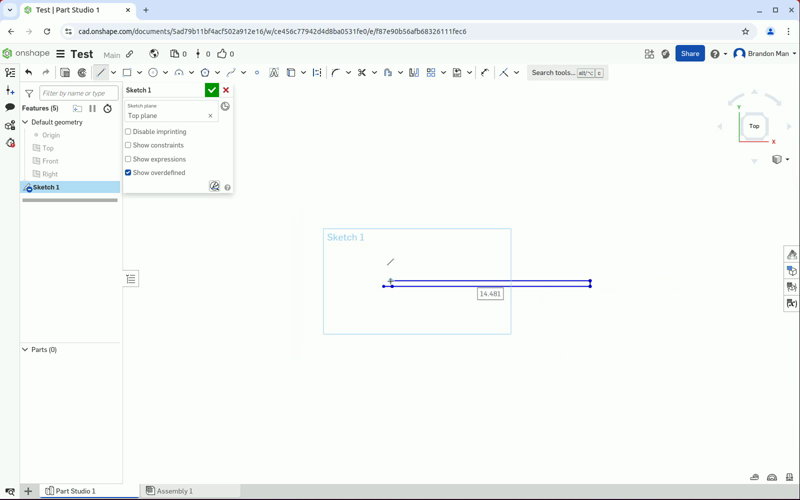
scroll(-6)
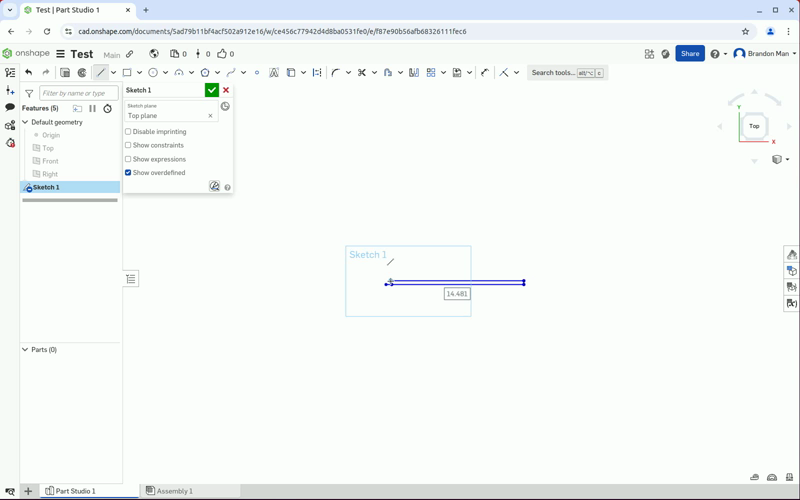
scroll(-6)
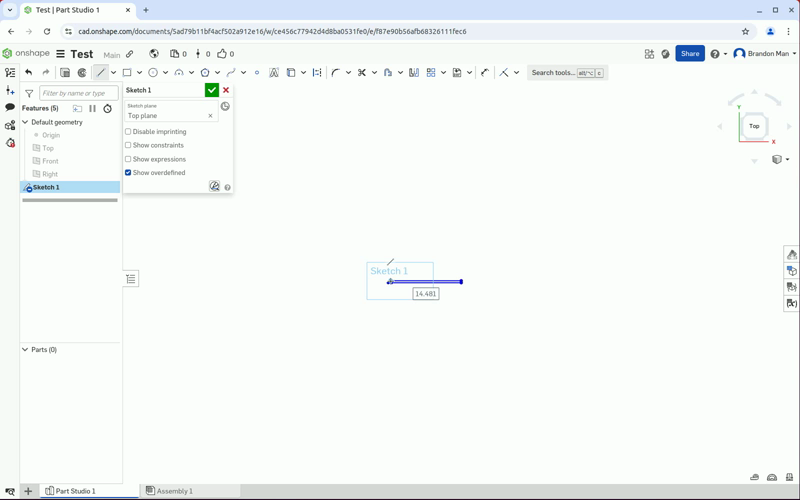
key_up(shift)
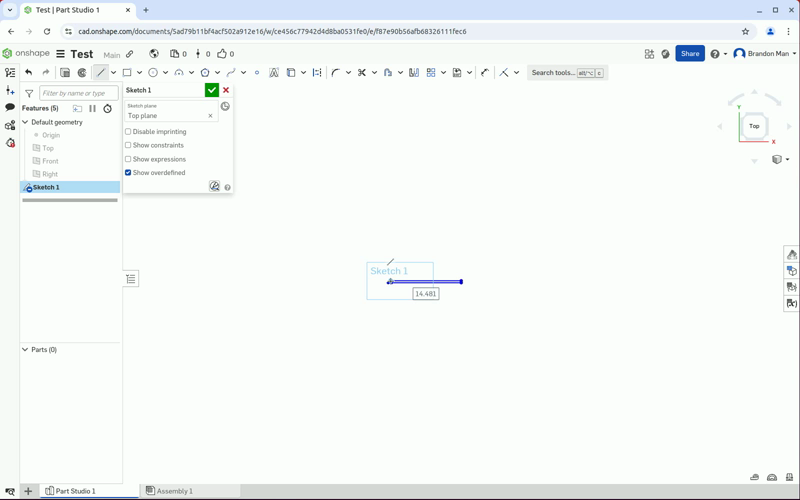
key_down(shift)
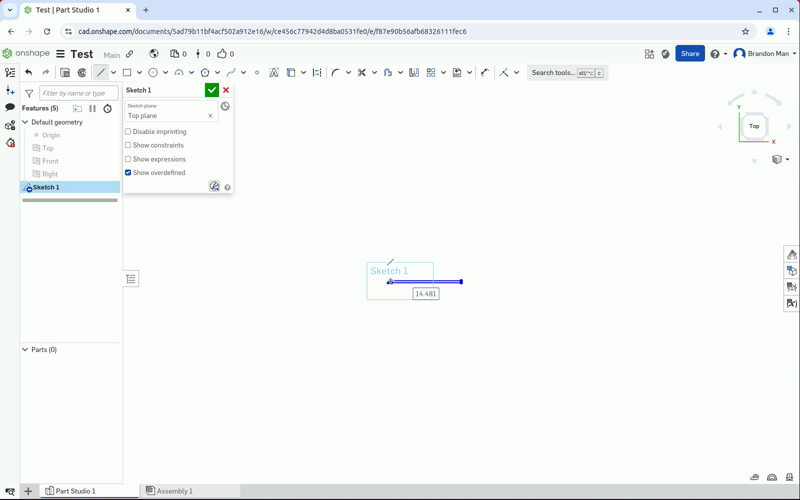
mouse_move(420, 280)
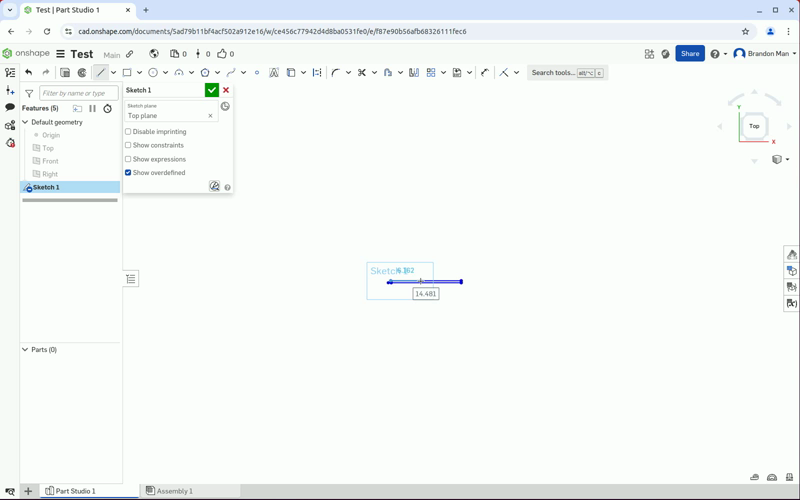
mouse_move(390, 254)
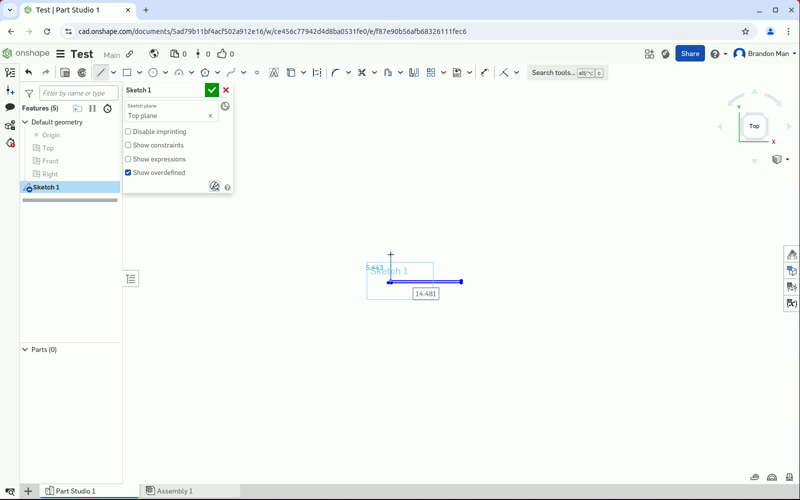
click(390, 254)
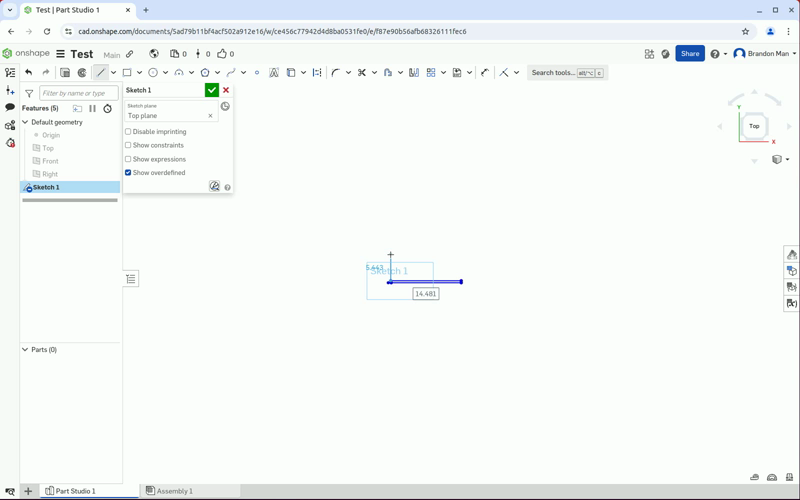
key_up(shift)
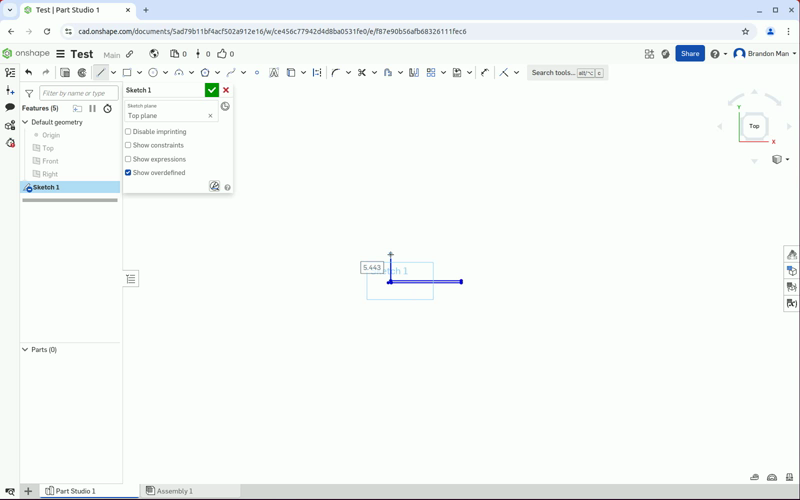
key_down(shift)
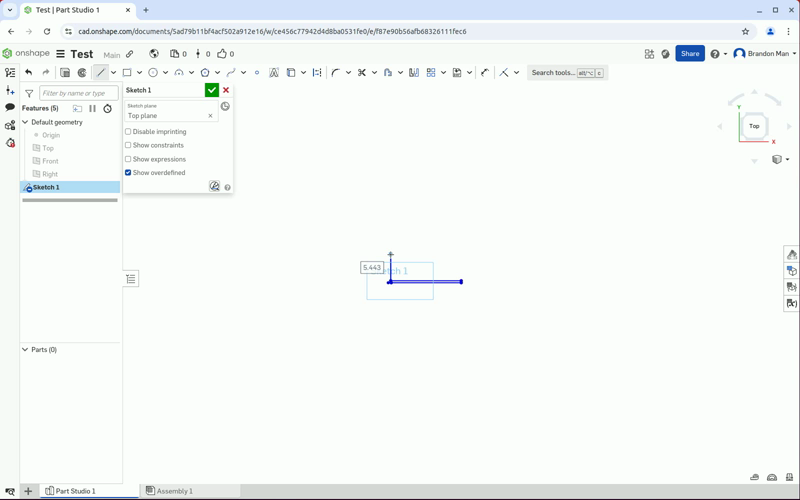
mouse_move(461, 254)
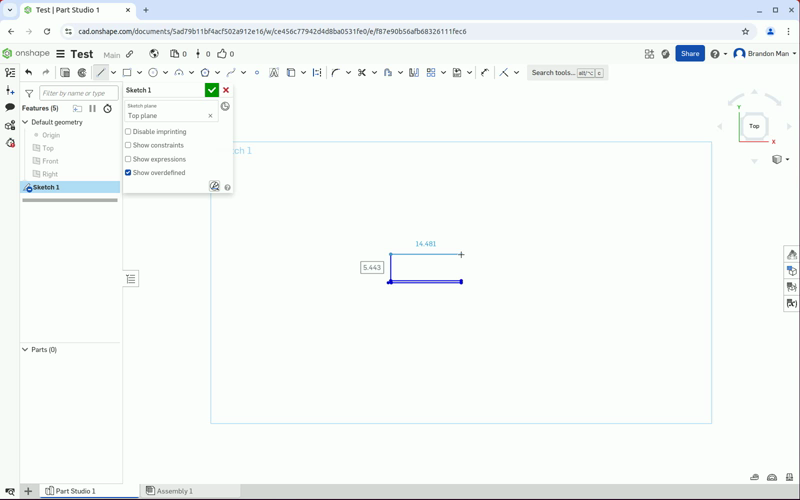
click(461, 254)
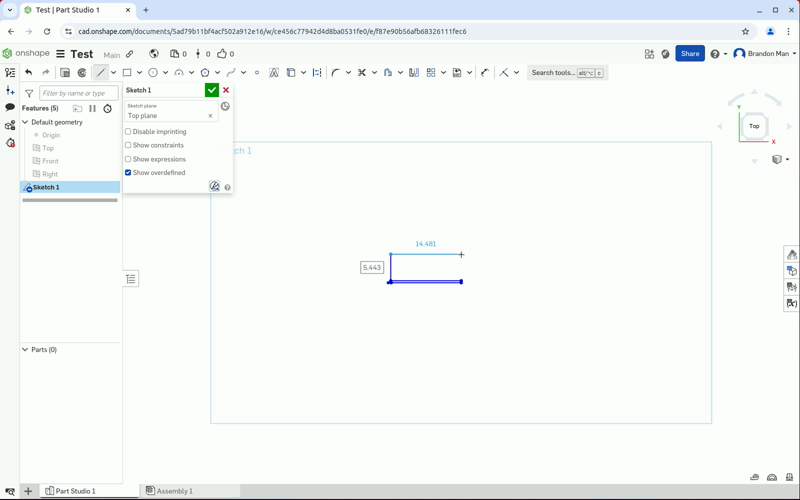
key_up(shift)
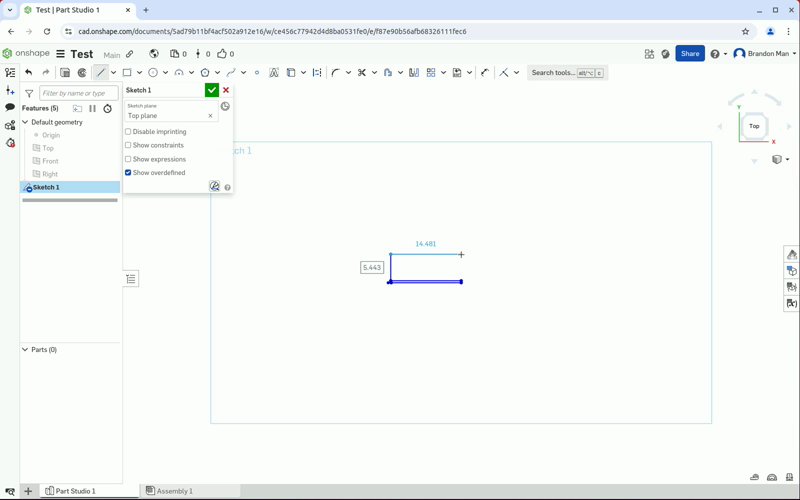
key_down(shift)
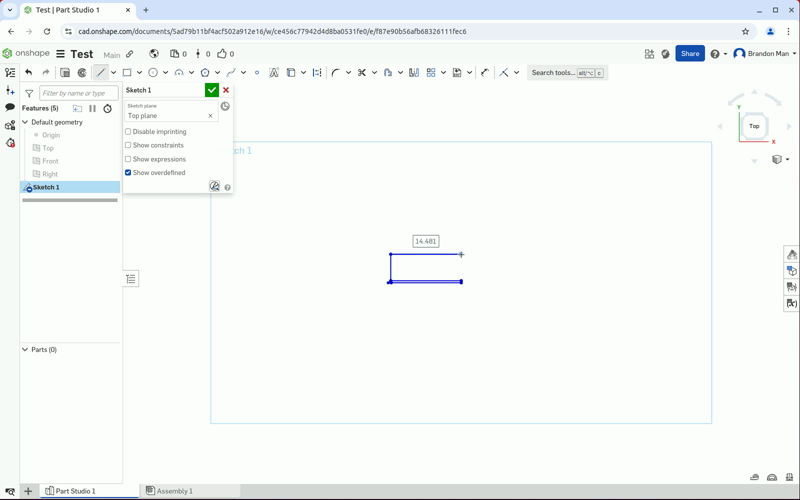
mouse_move(491, 254)
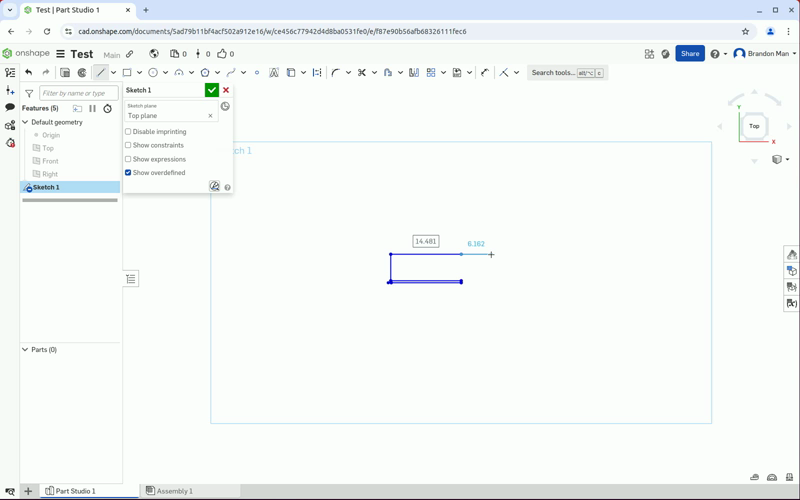
mouse_move(461, 252)
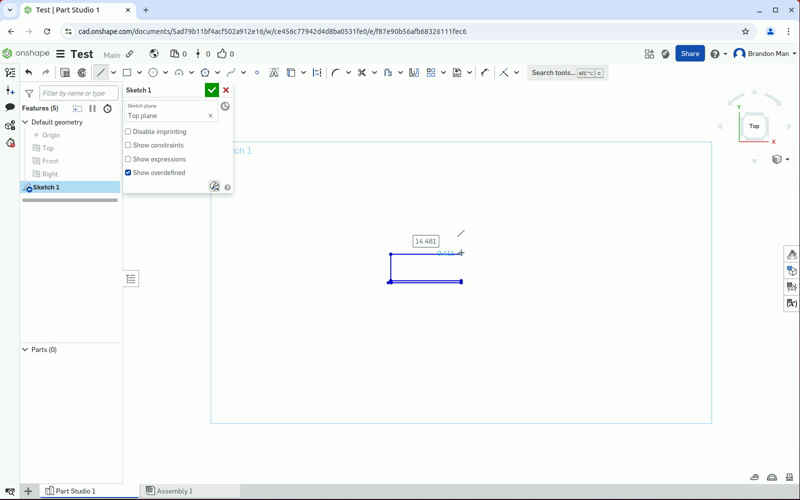
scroll(6)
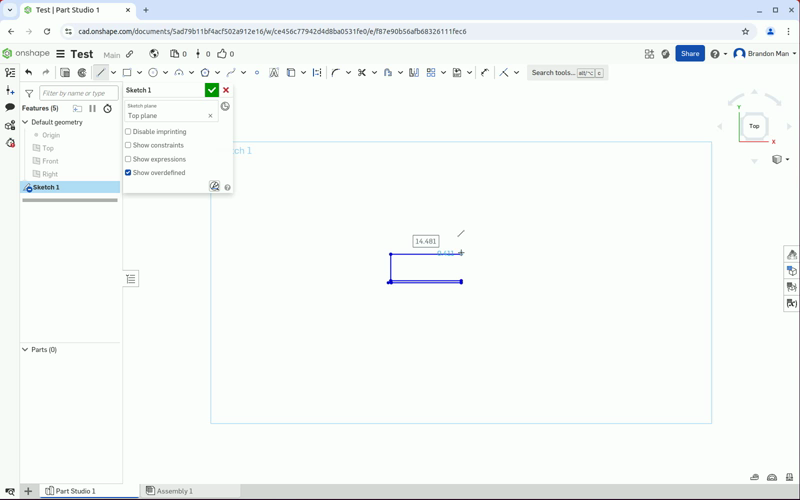
scroll(6)
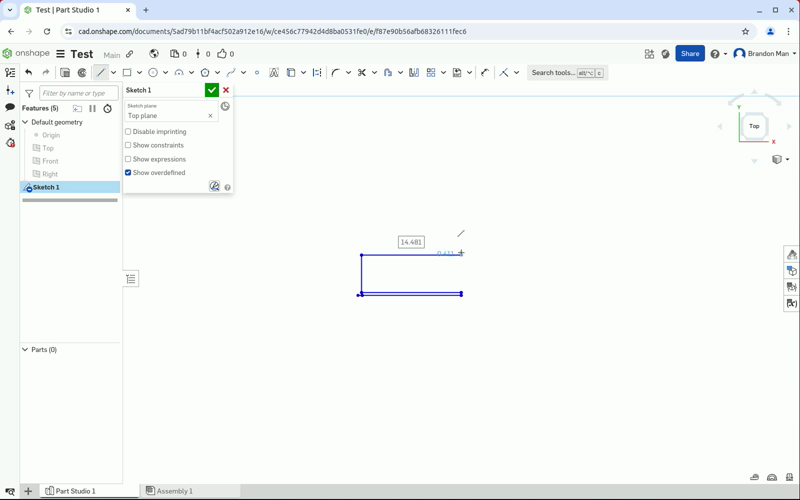
scroll(6)
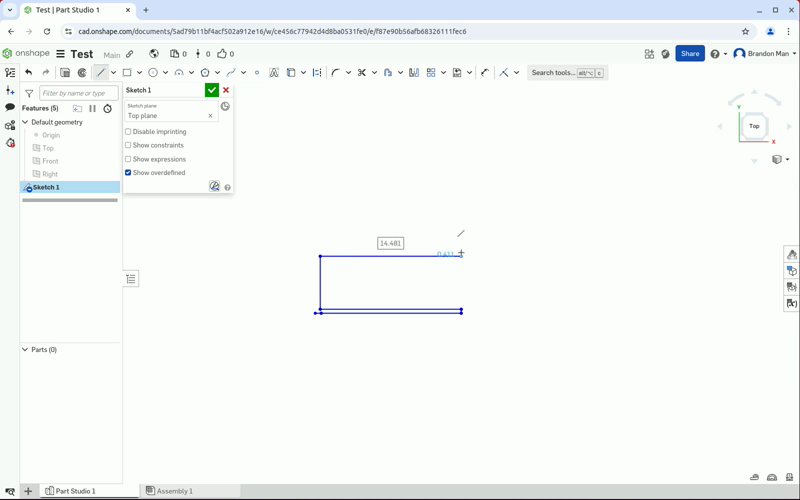
scroll(6)
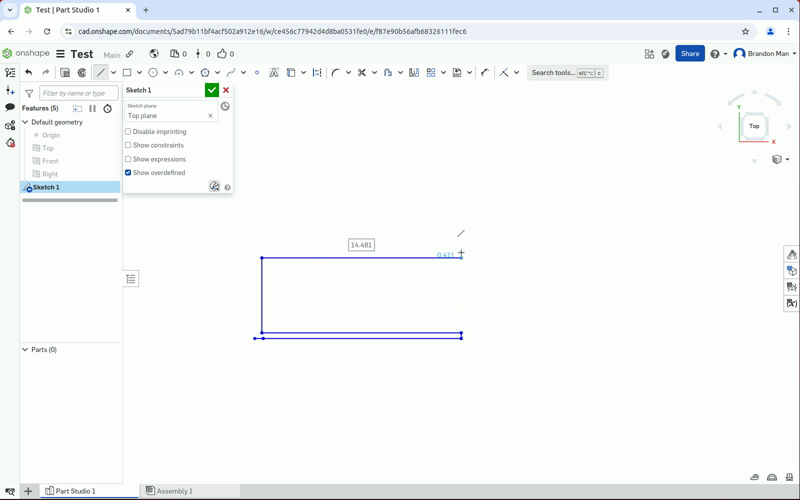
scroll(6)
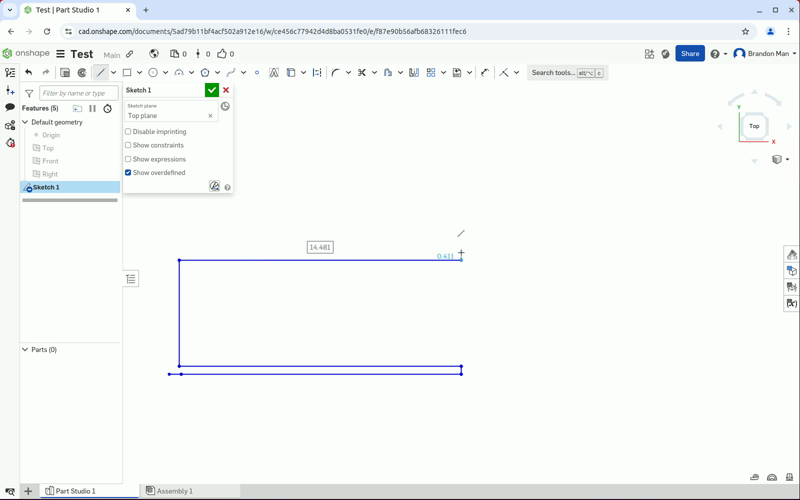
scroll(6)
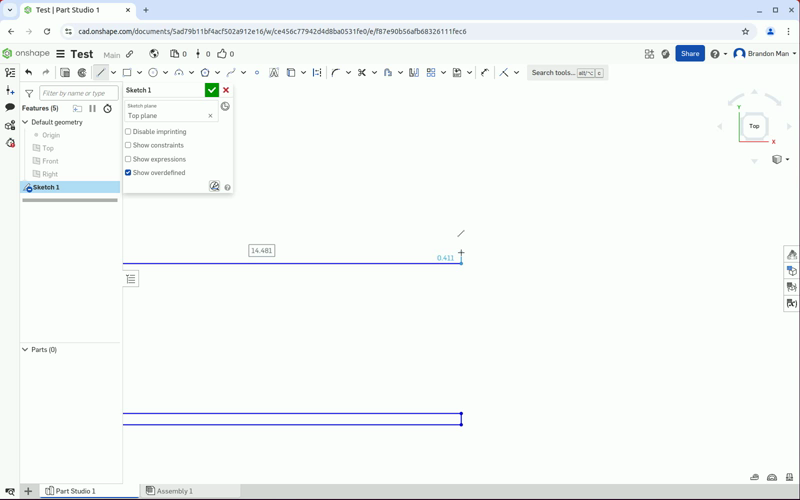
scroll(6)
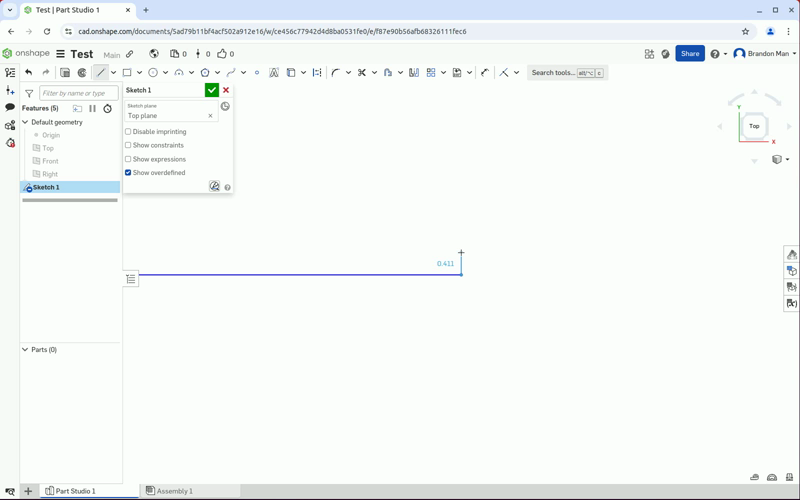
click(461, 252)
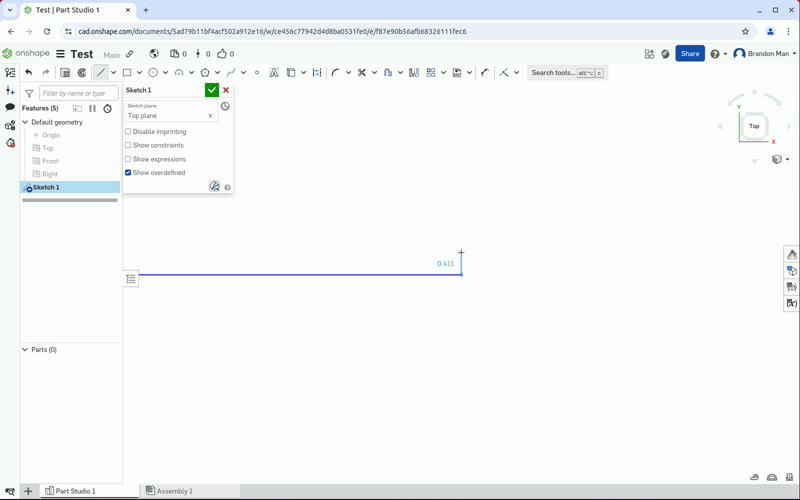
scroll(-6)
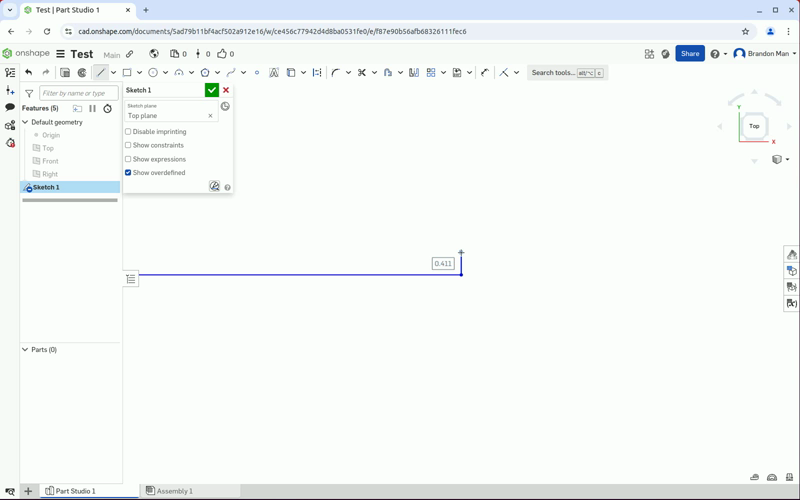
scroll(-6)
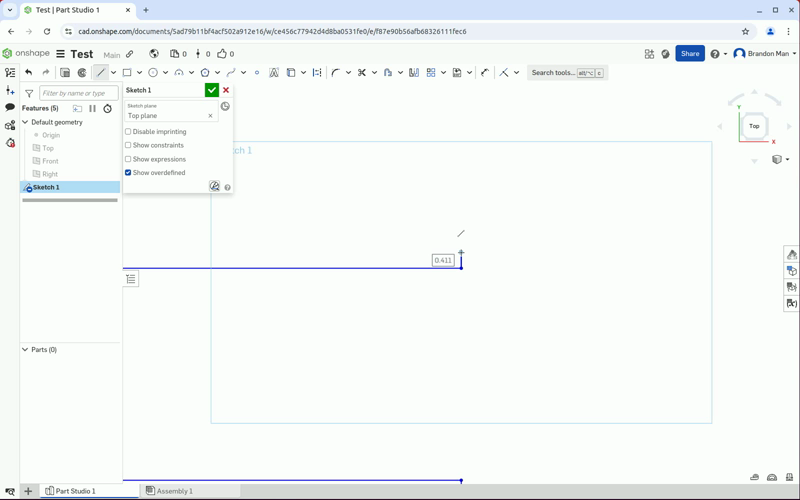
scroll(-6)
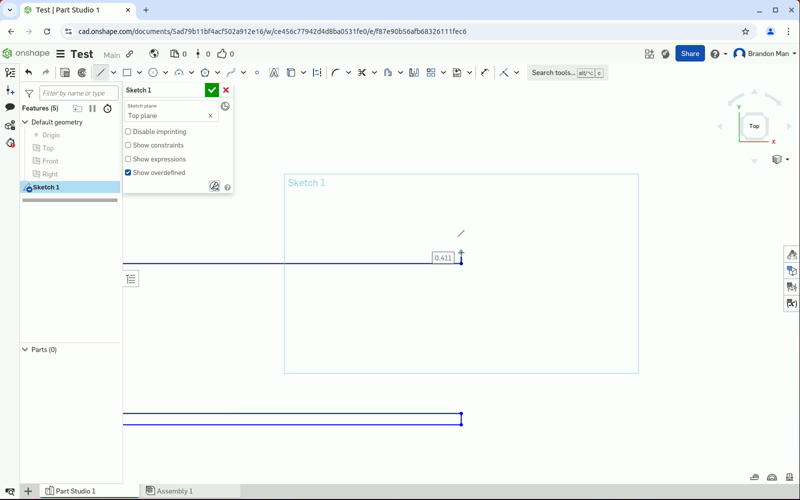
scroll(-6)
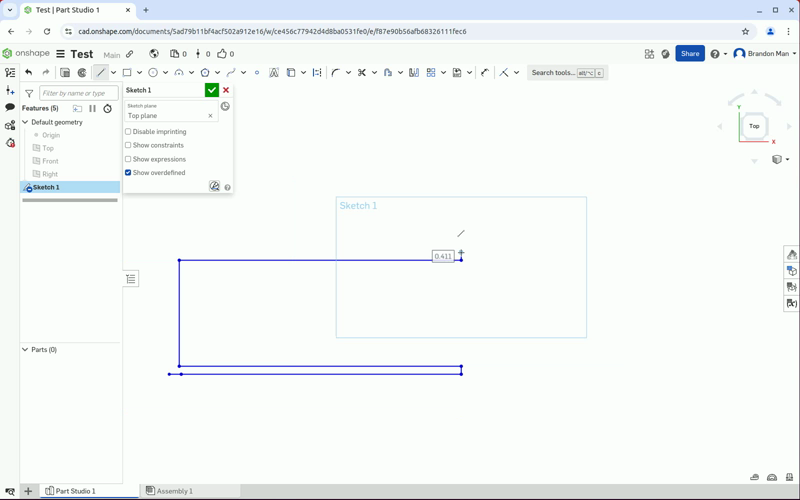
scroll(-6)
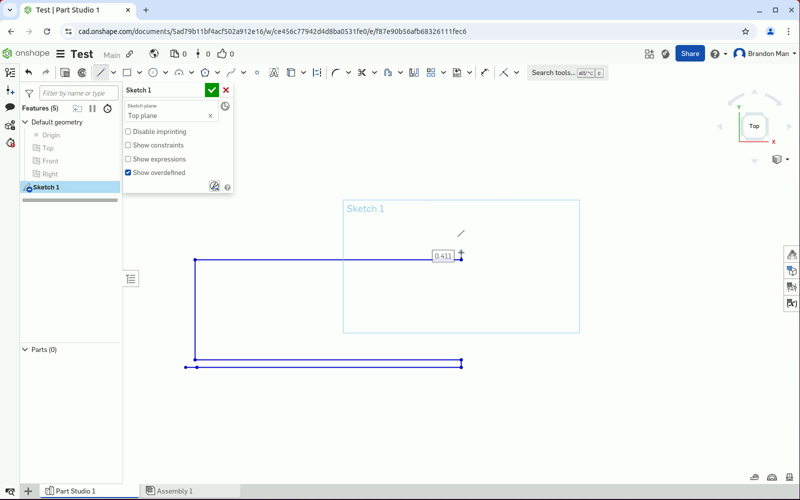
scroll(-6)
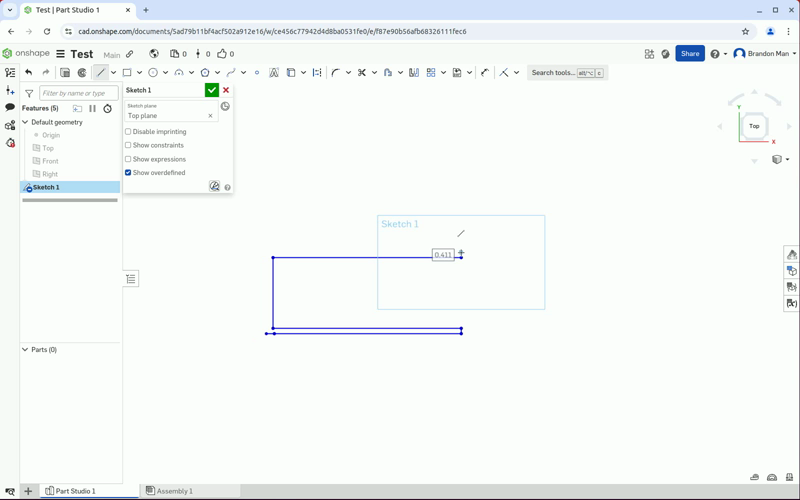
scroll(-6)
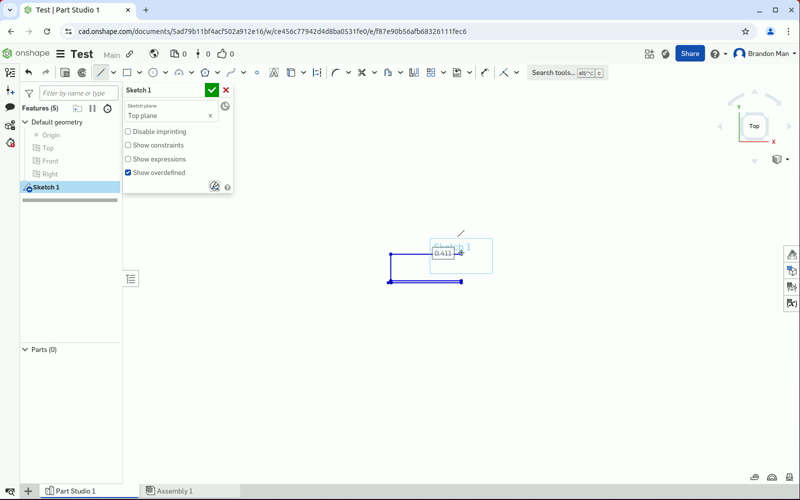
key_up(shift)
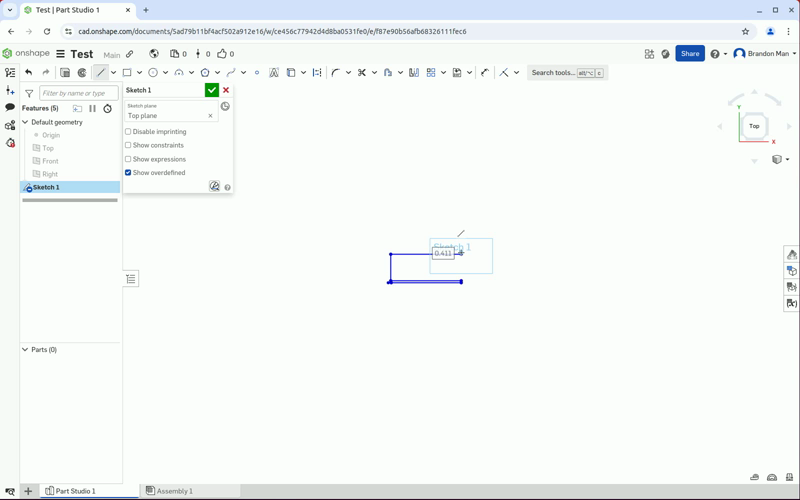
key_down(shift)
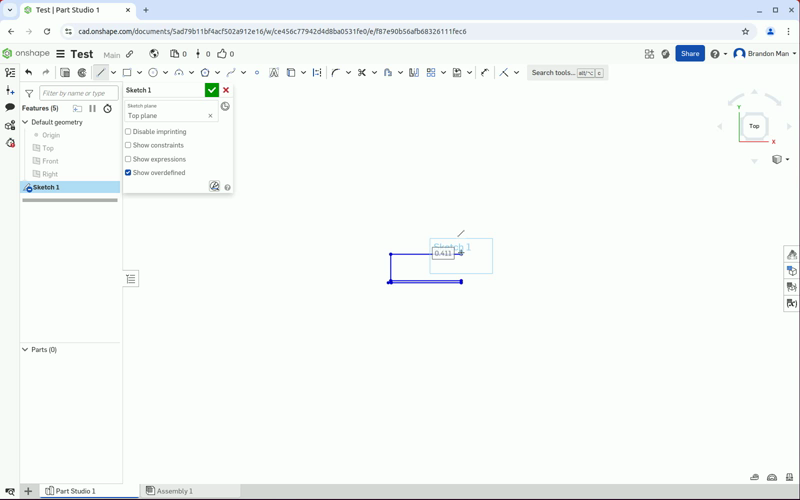
mouse_move(388, 252)
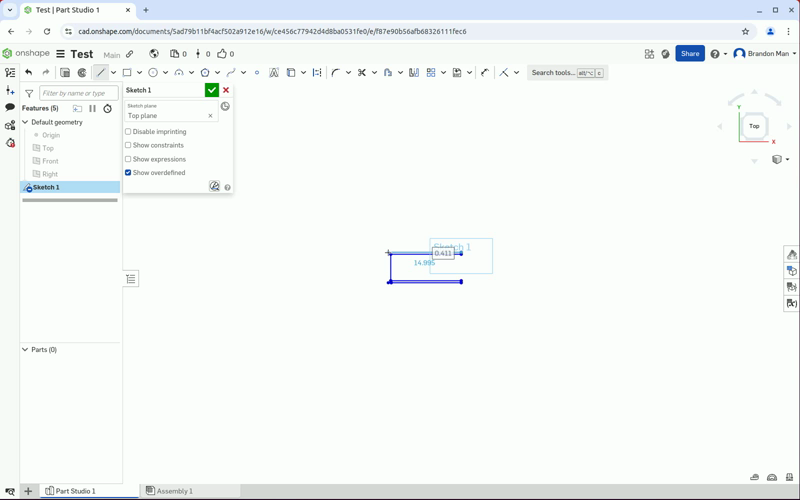
scroll(6)
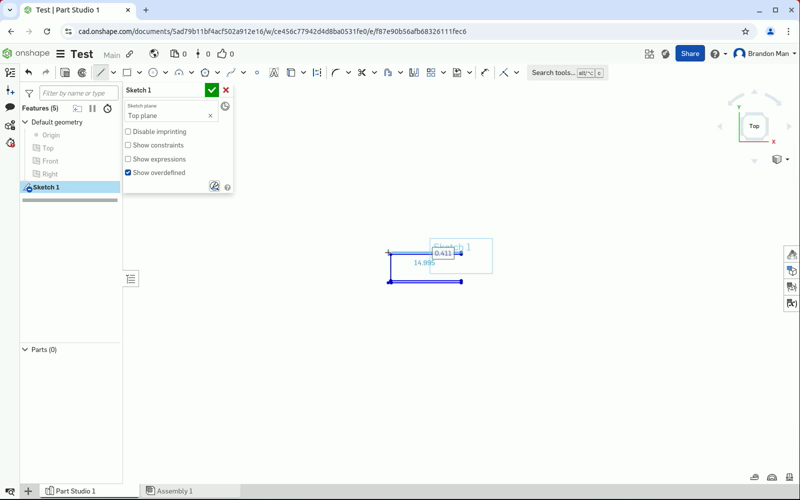
scroll(6)
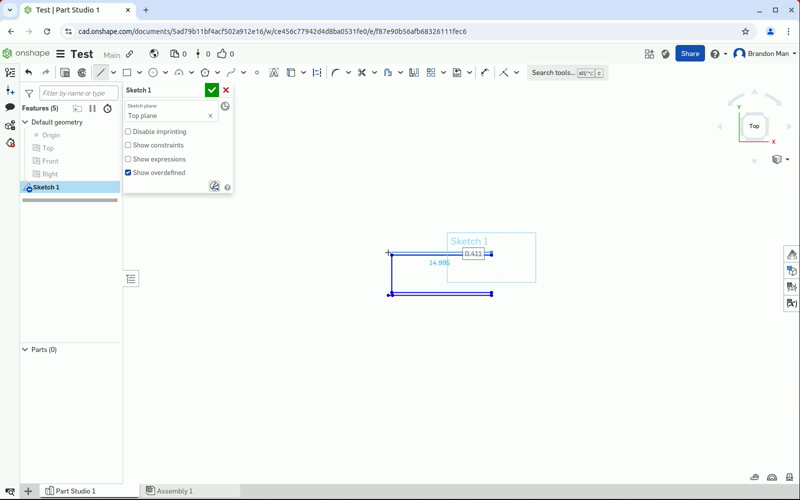
scroll(6)
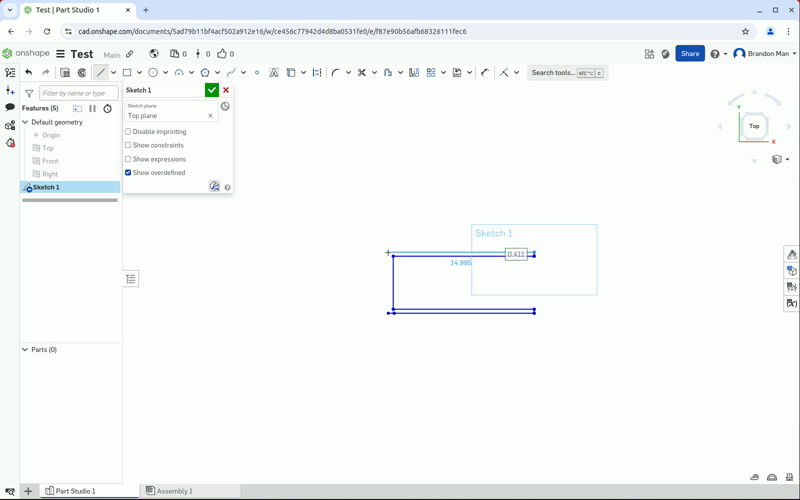
scroll(6)
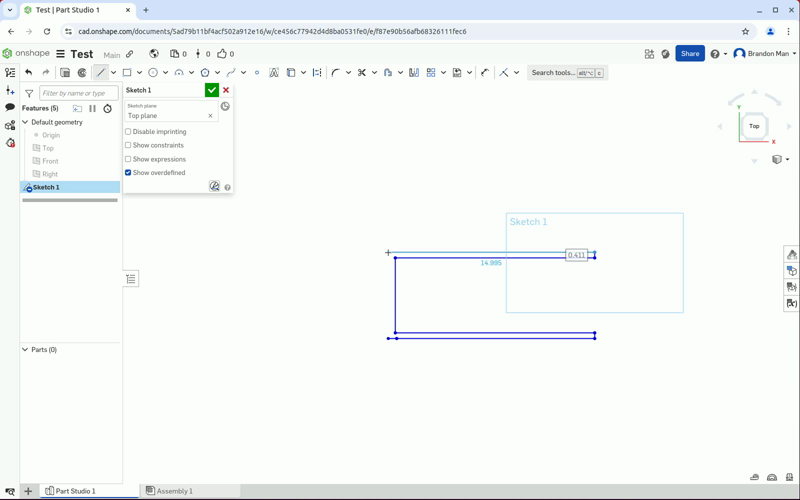
scroll(6)
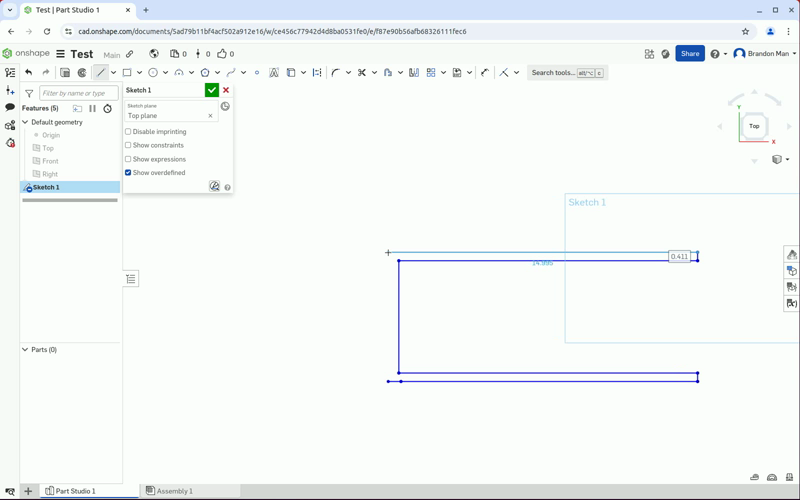
scroll(6)
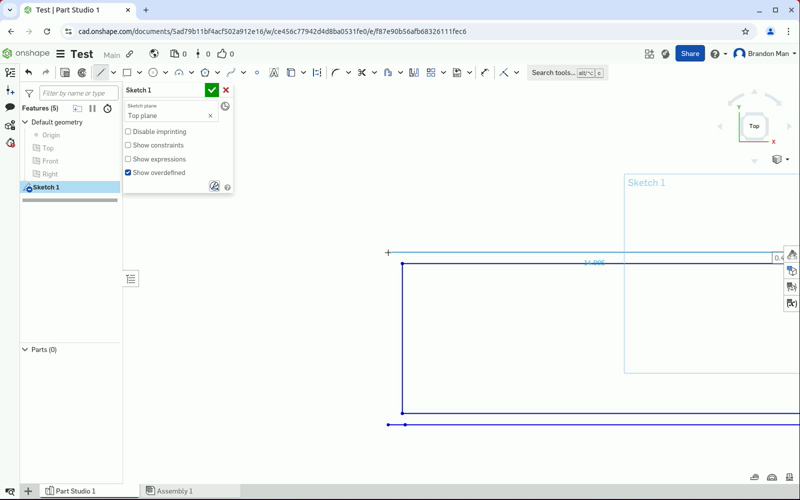
scroll(6)
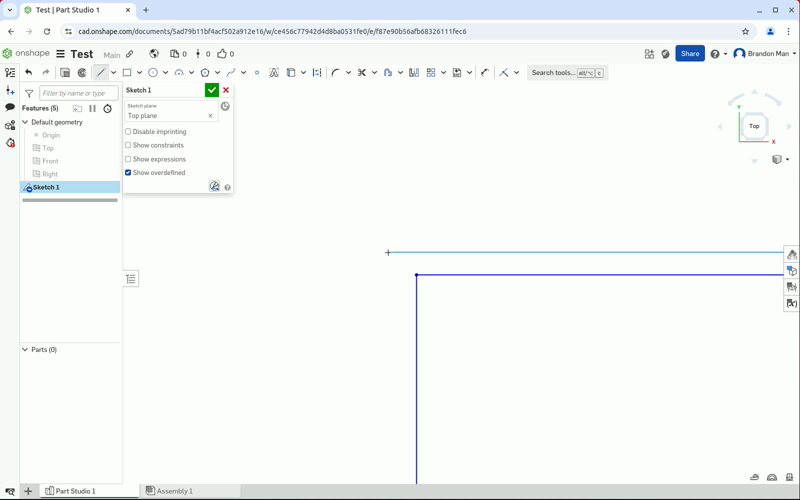
click(388, 252)
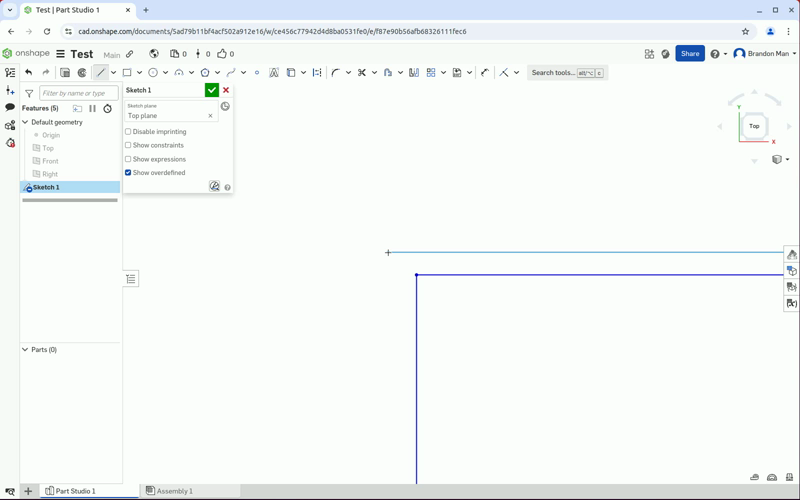
scroll(-6)
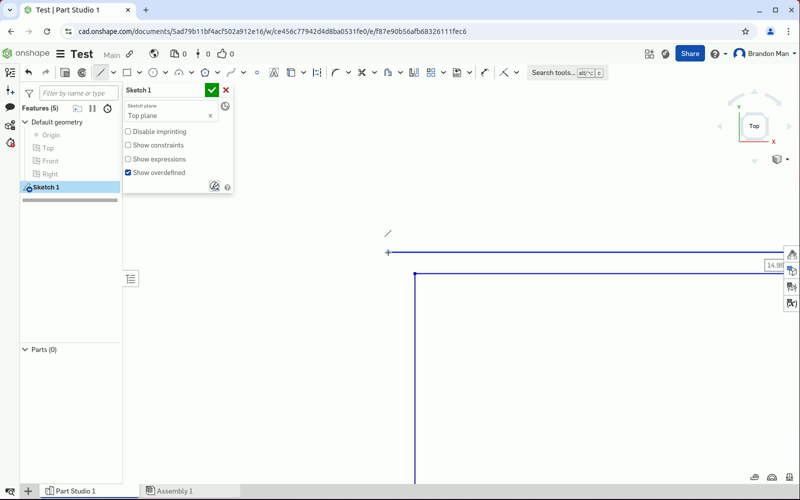
scroll(-6)
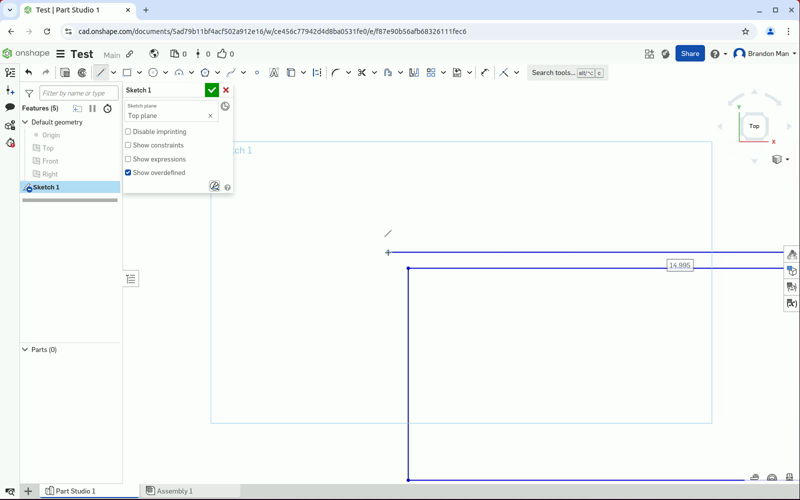
scroll(-6)
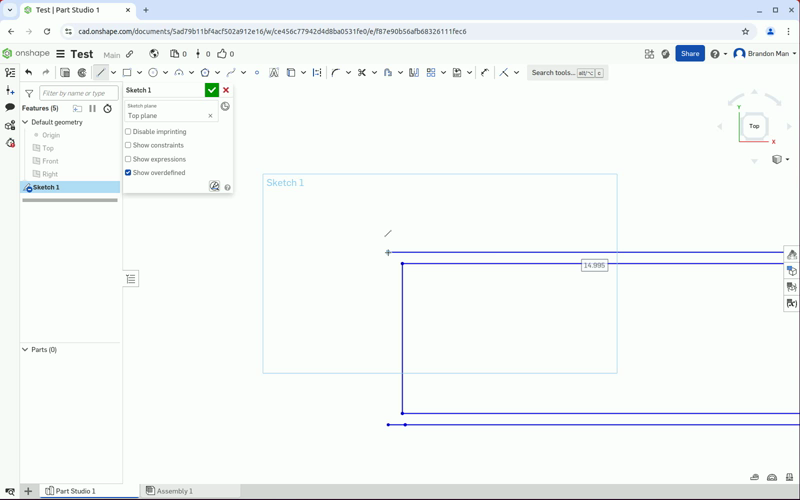
scroll(-6)
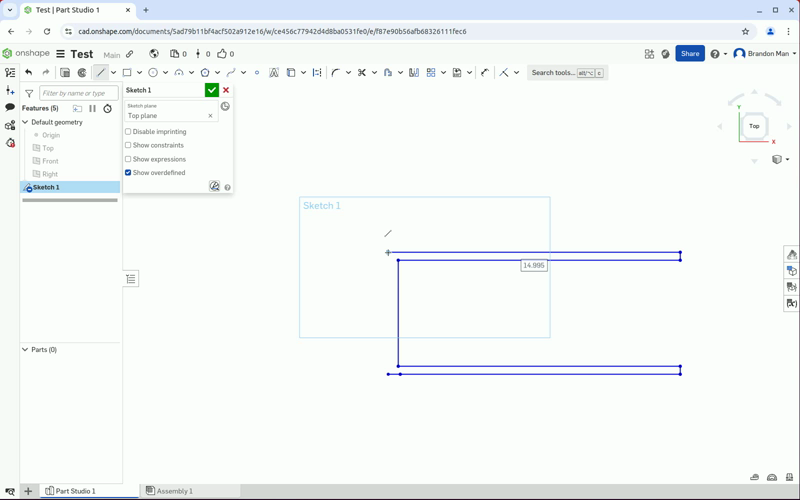
scroll(-6)
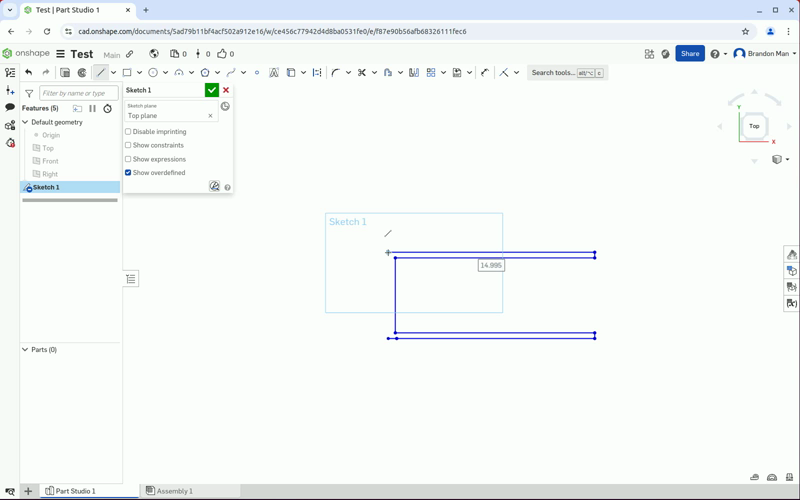
scroll(-6)
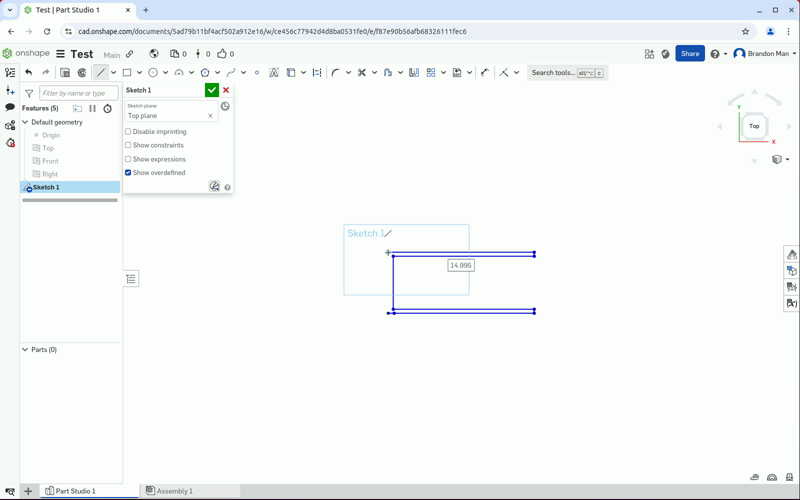
scroll(-6)
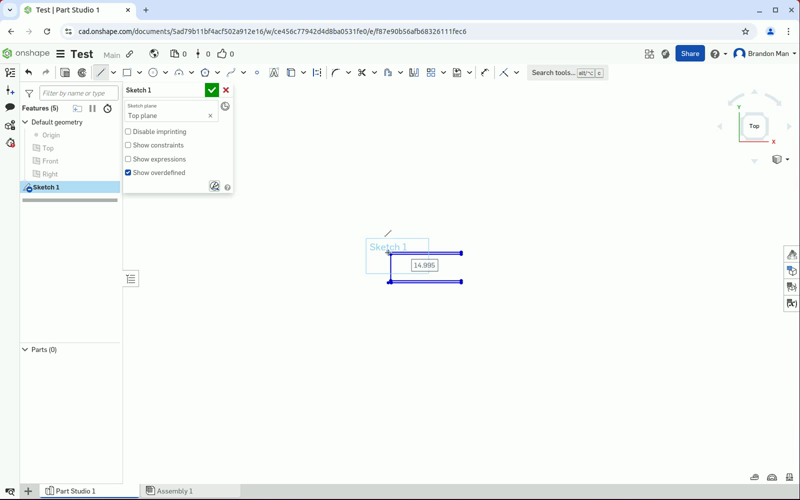
key_up(shift)
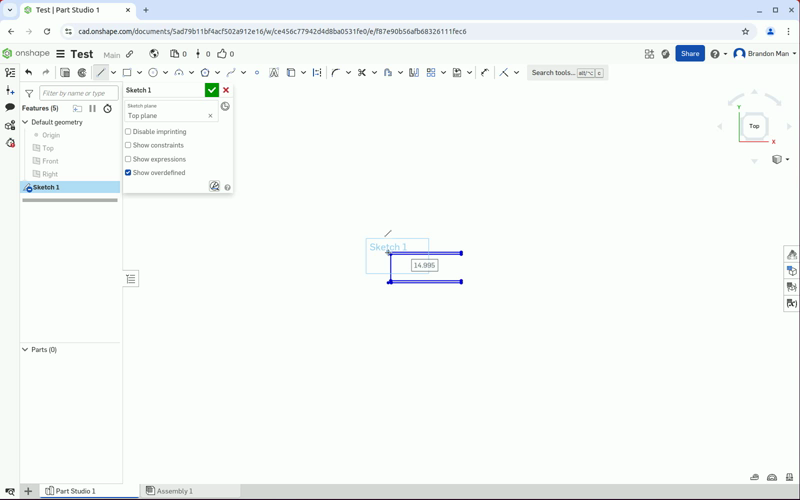
mouse_move(418, 252)
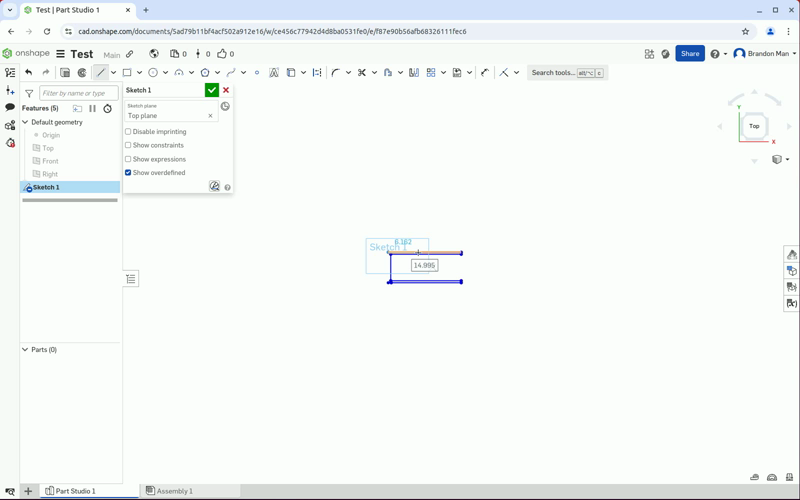
key_down(shift)
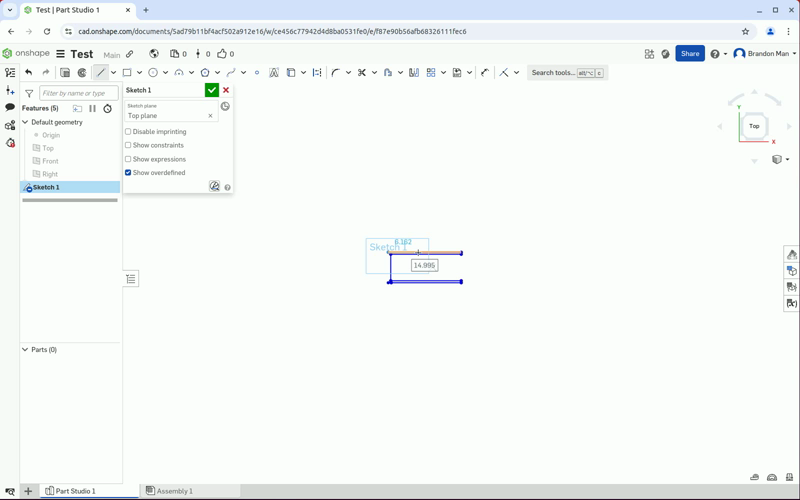
mouse_move(388, 282)
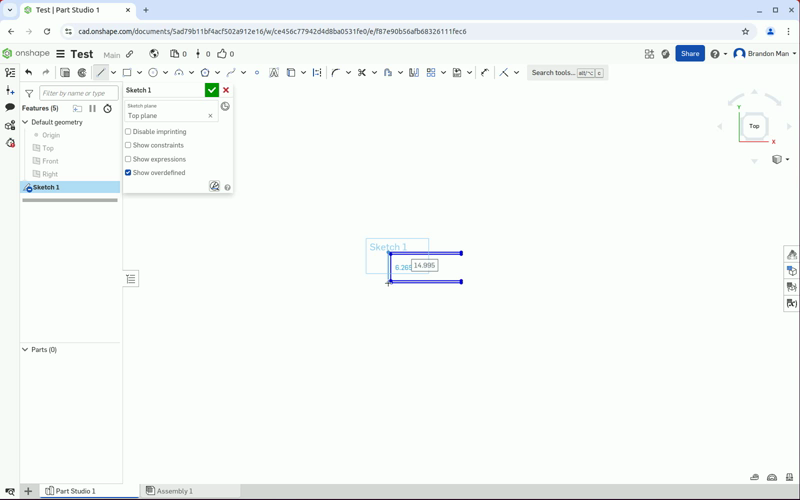
scroll(6)
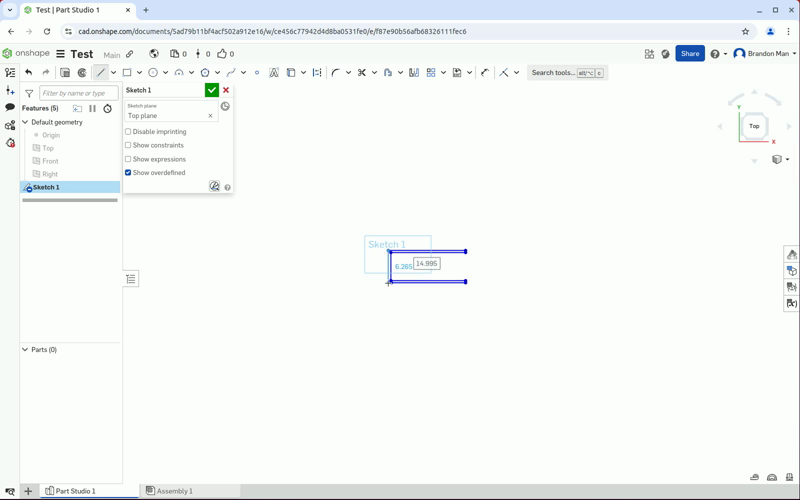
scroll(6)
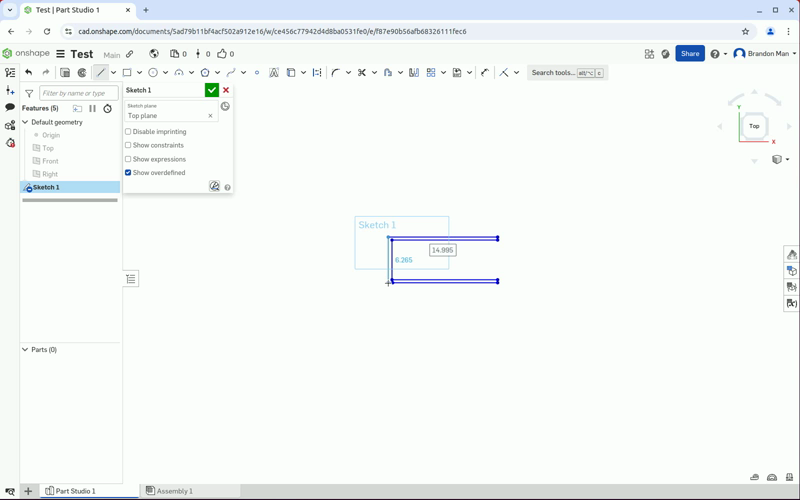
scroll(6)
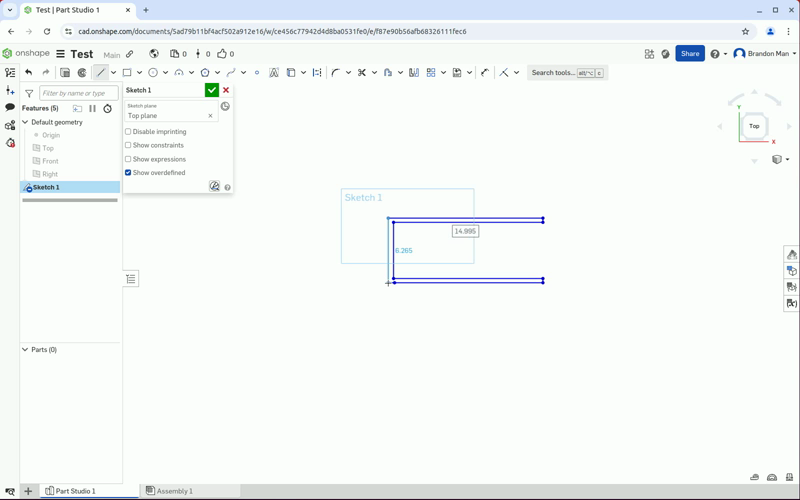
scroll(6)
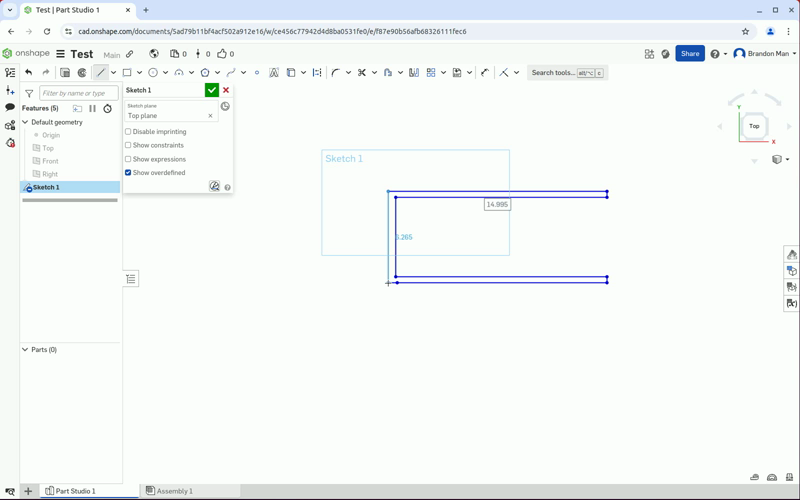
scroll(6)
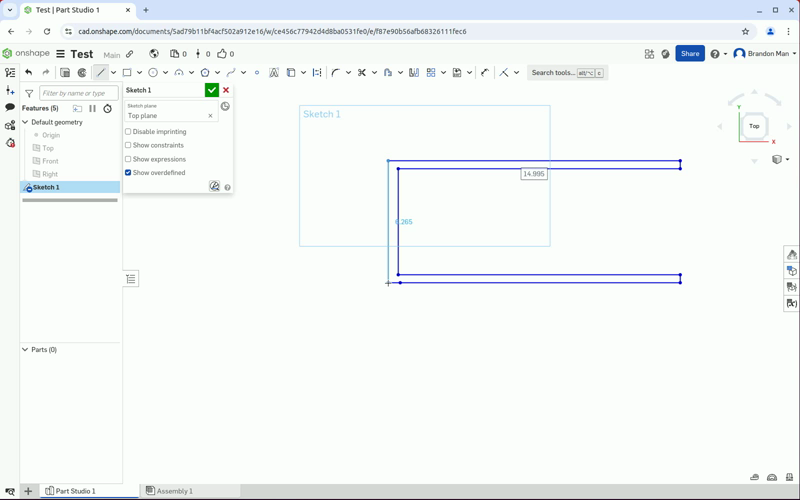
scroll(6)
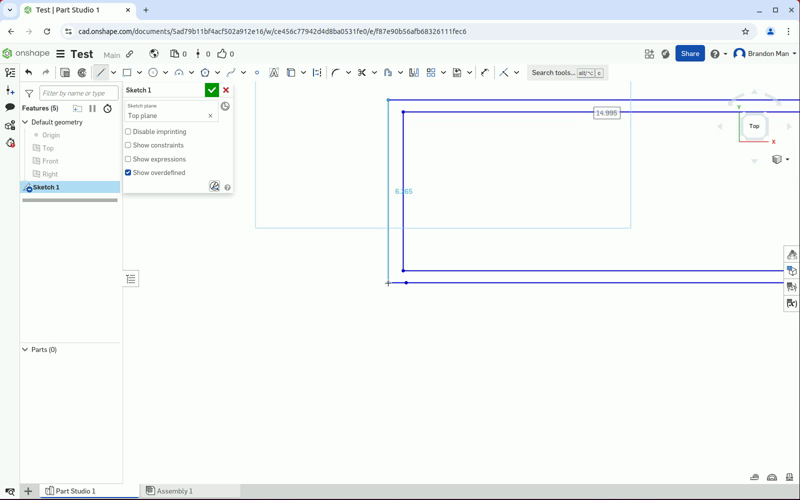
scroll(6)
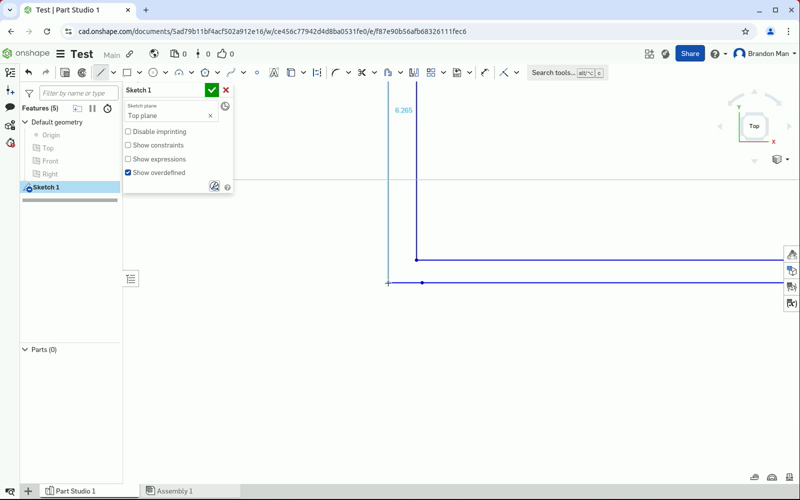
key_up(shift)
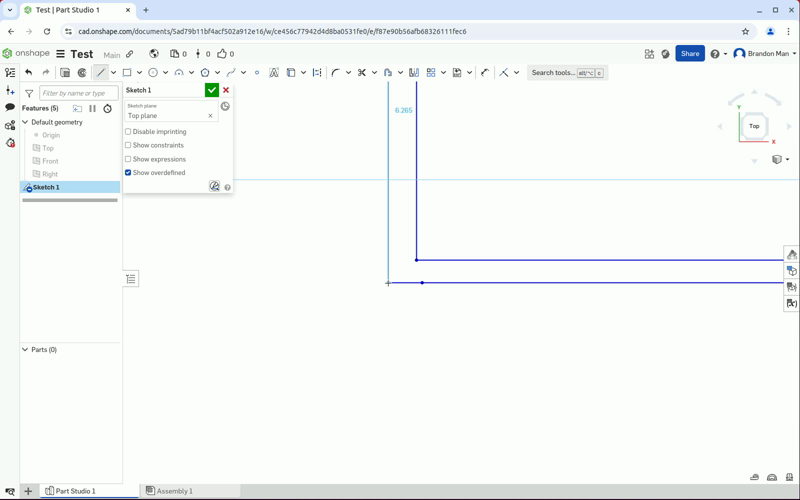
click(388, 282)
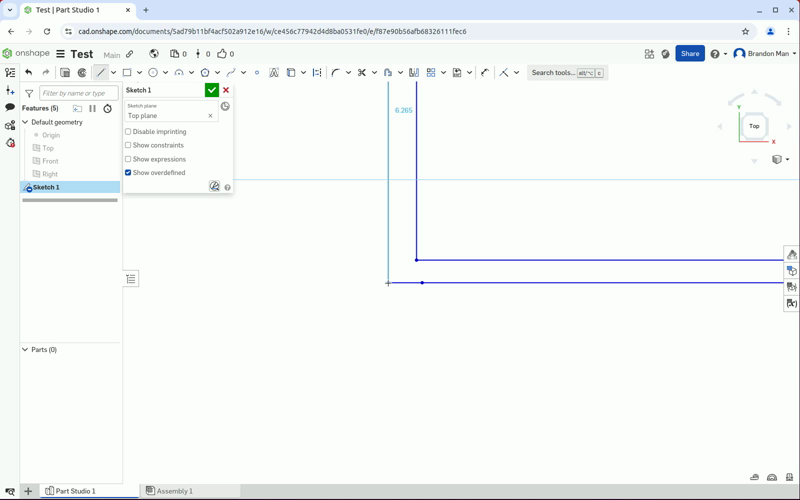
scroll(-6)
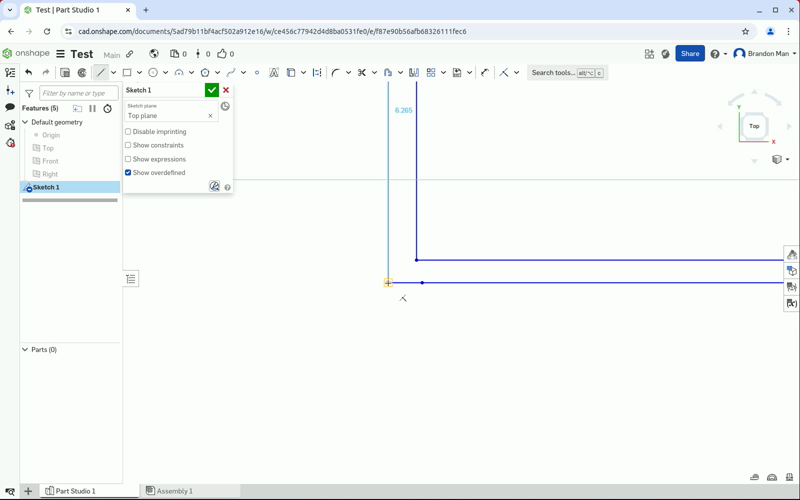
scroll(-6)
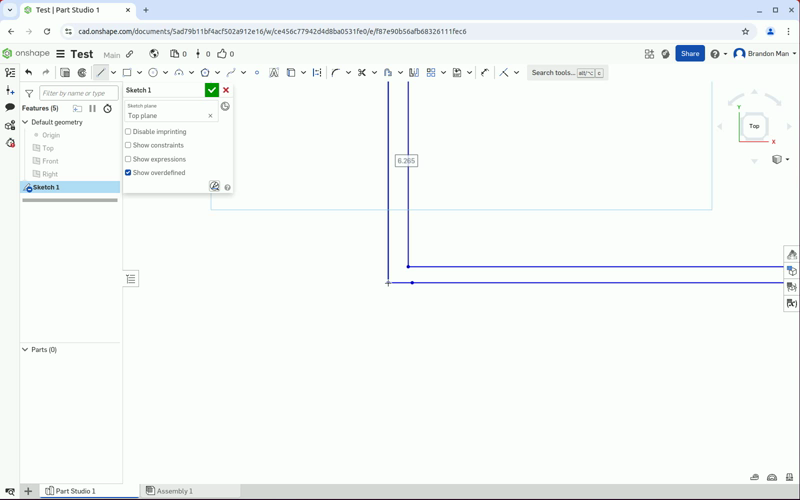
scroll(-6)
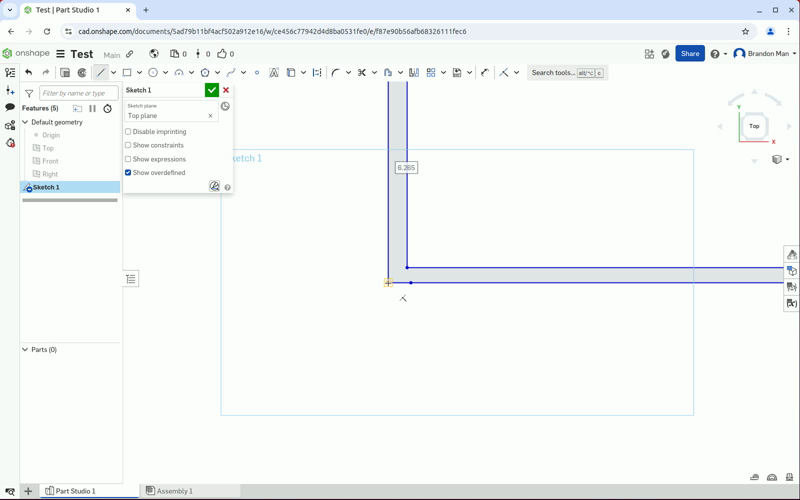
scroll(-6)
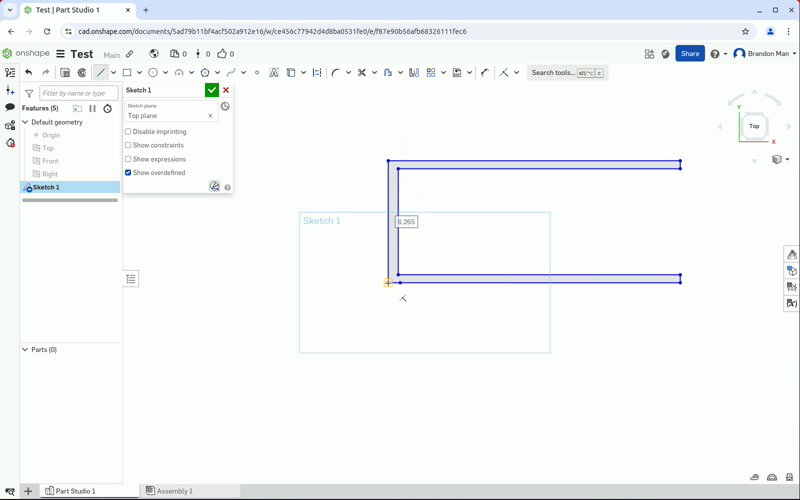
scroll(-6)
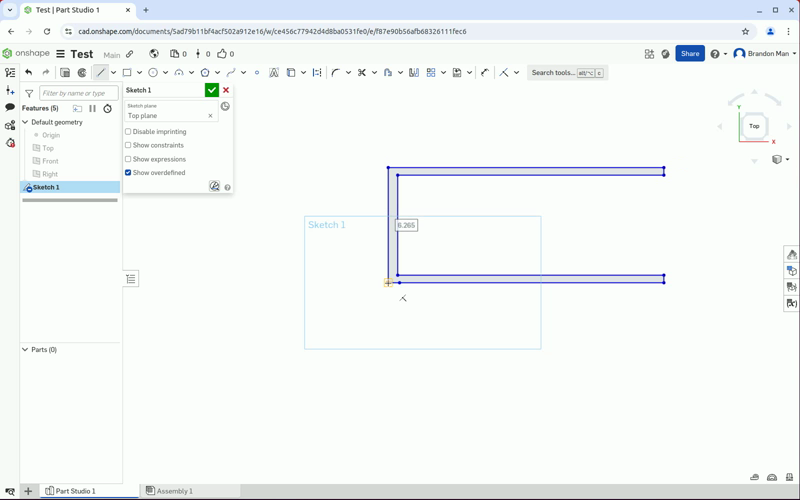
scroll(-6)
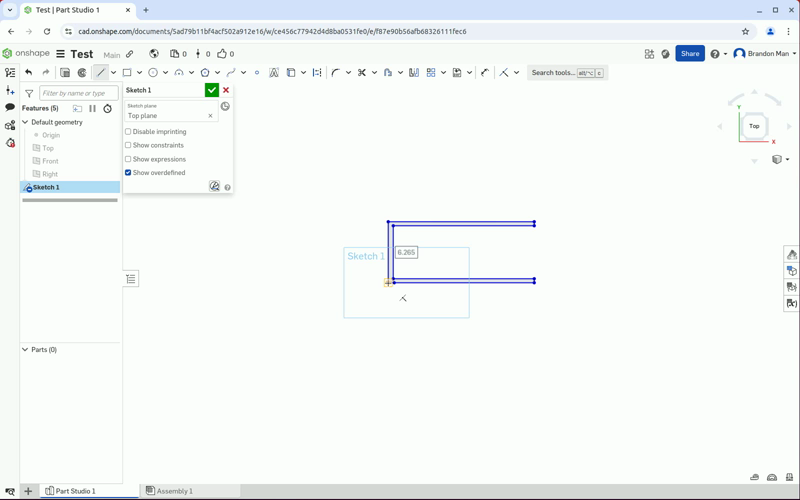
scroll(-6)
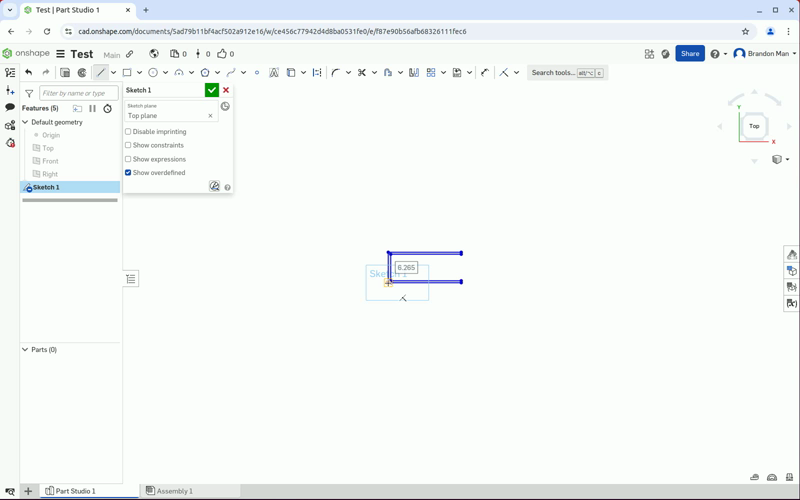
key(esc)
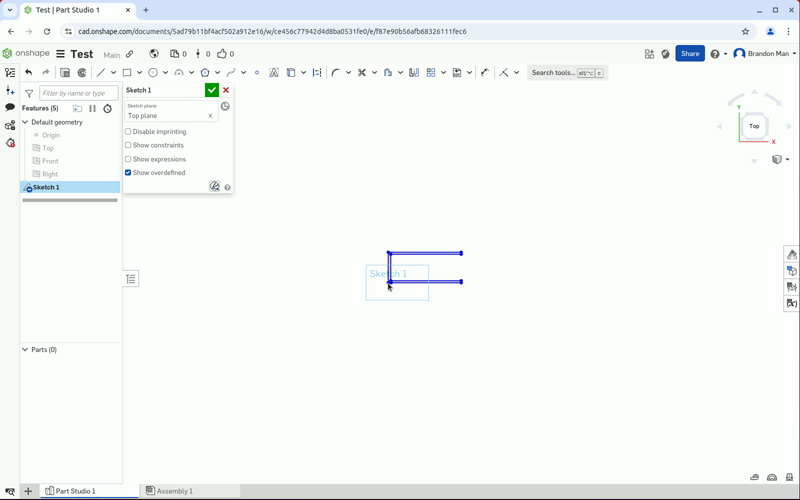
mouse_move(458, 280)
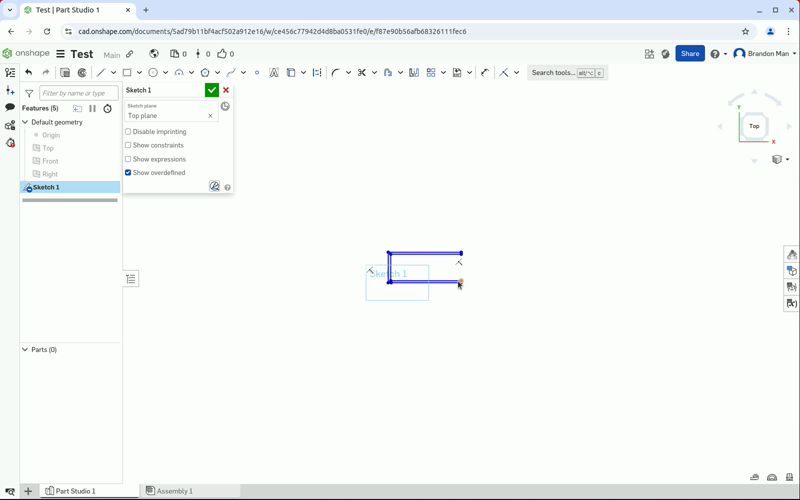
scroll(6)
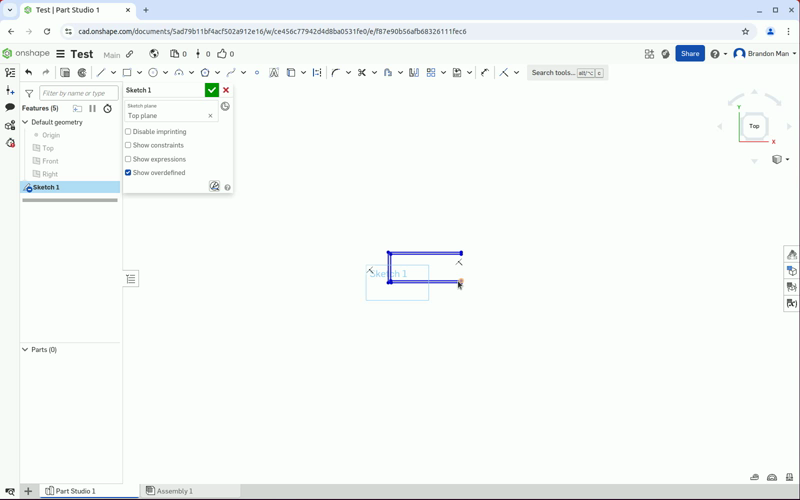
scroll(6)
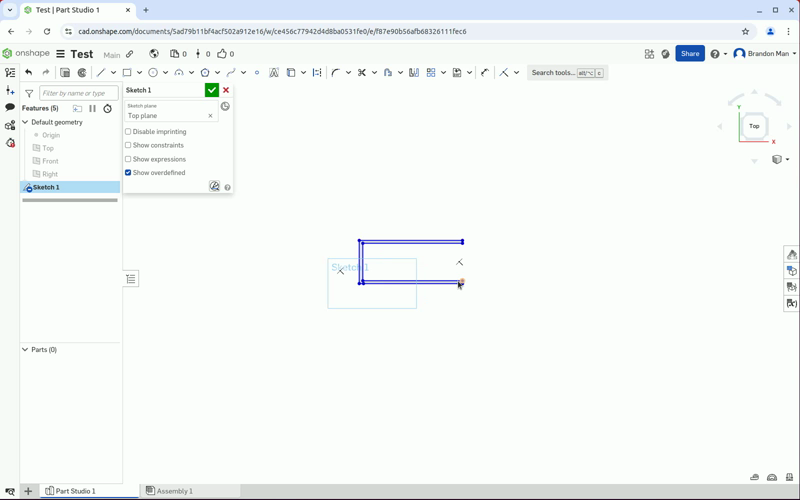
scroll(6)
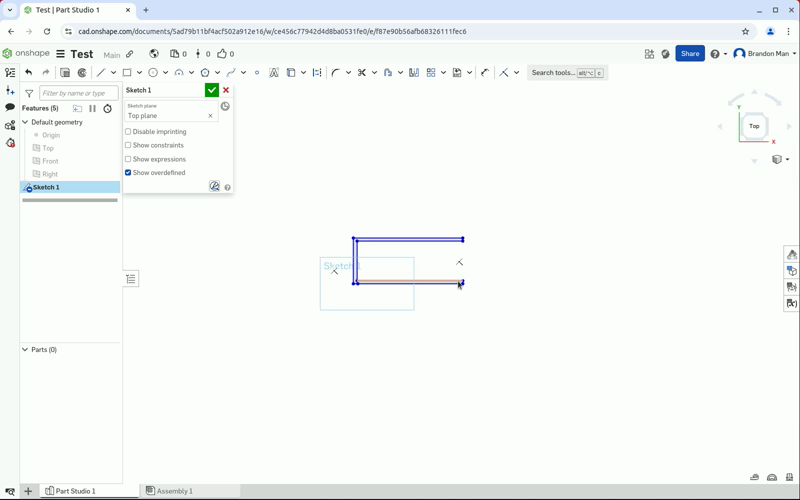
scroll(6)
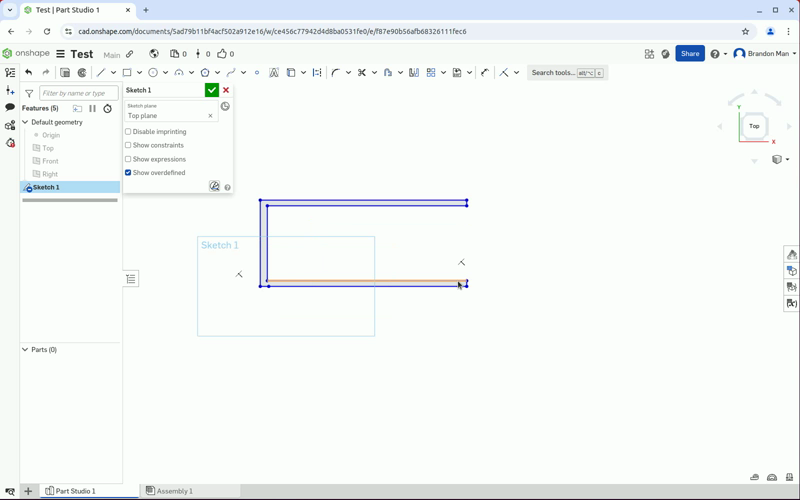
scroll(6)
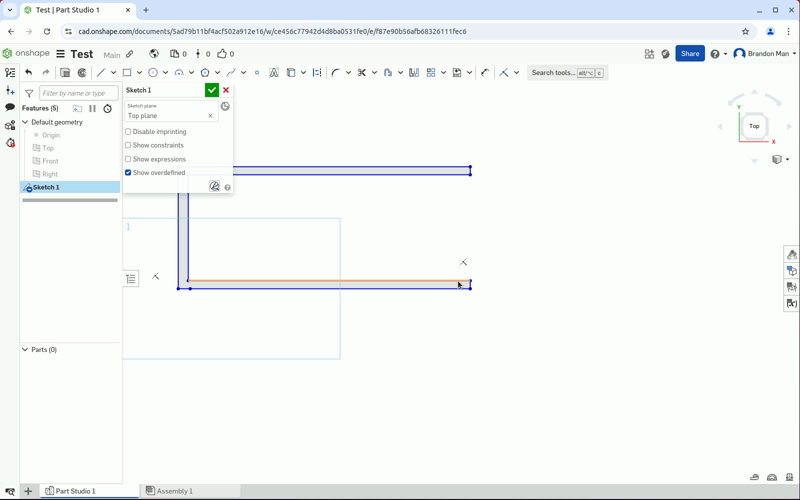
scroll(6)
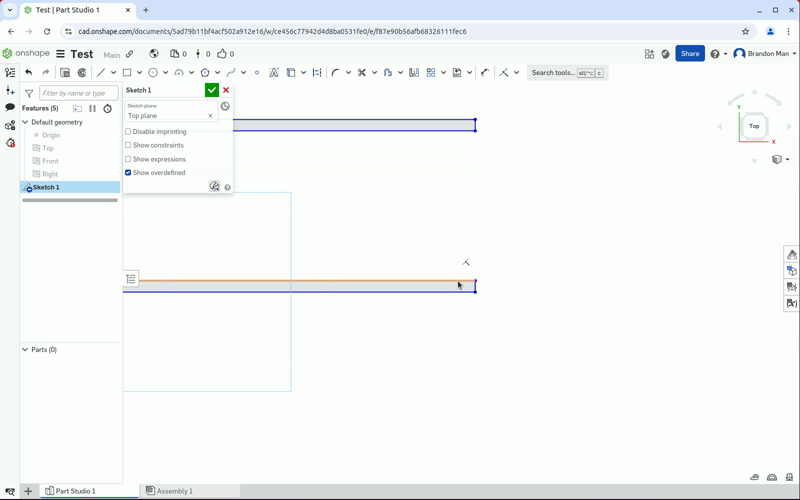
scroll(6)
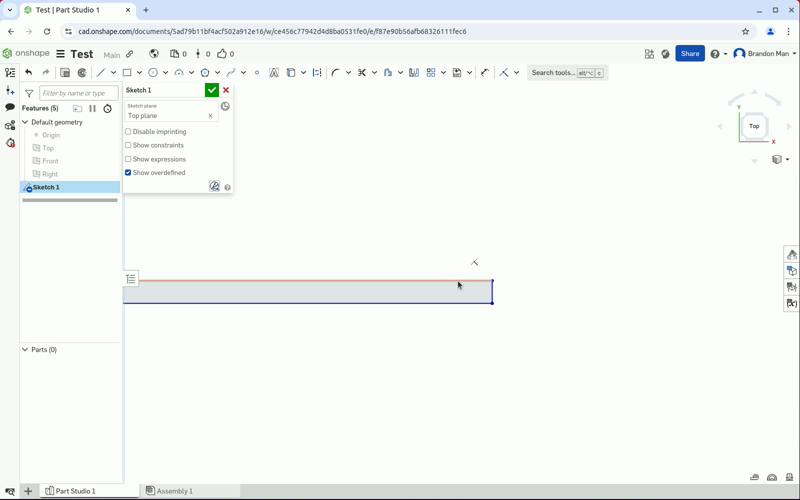
click(458, 280)
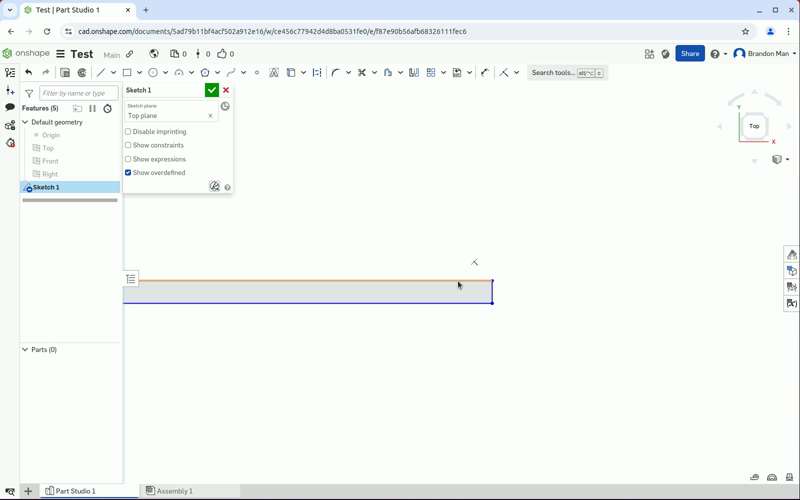
scroll(-6)
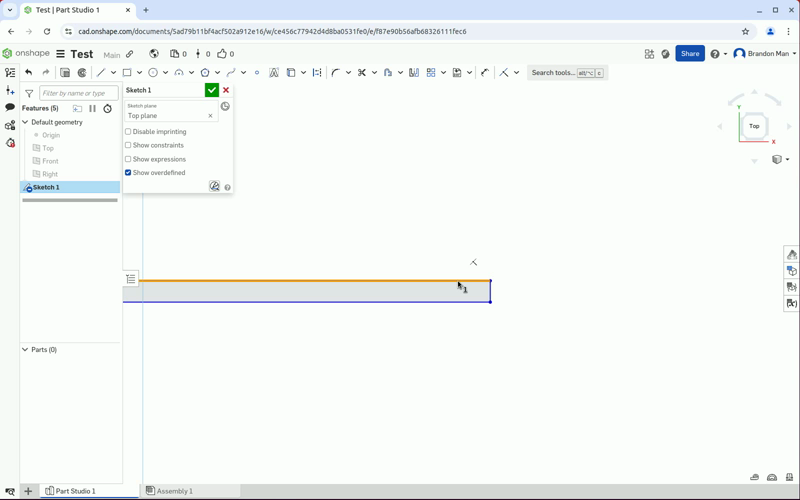
scroll(-6)
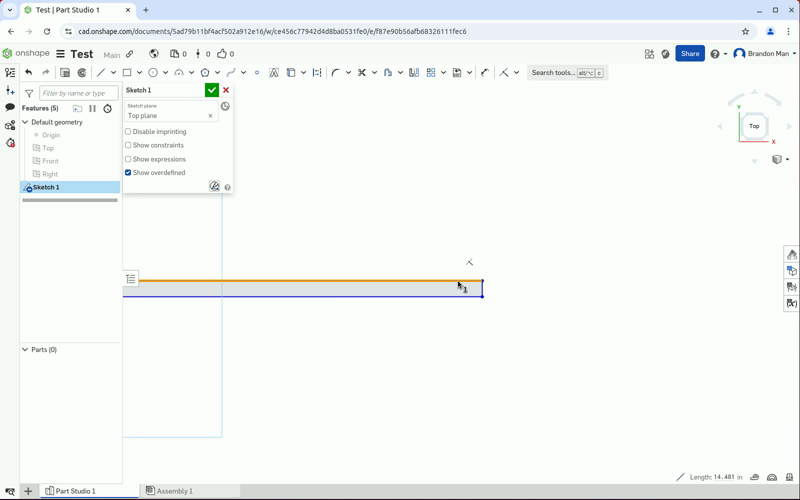
scroll(-6)
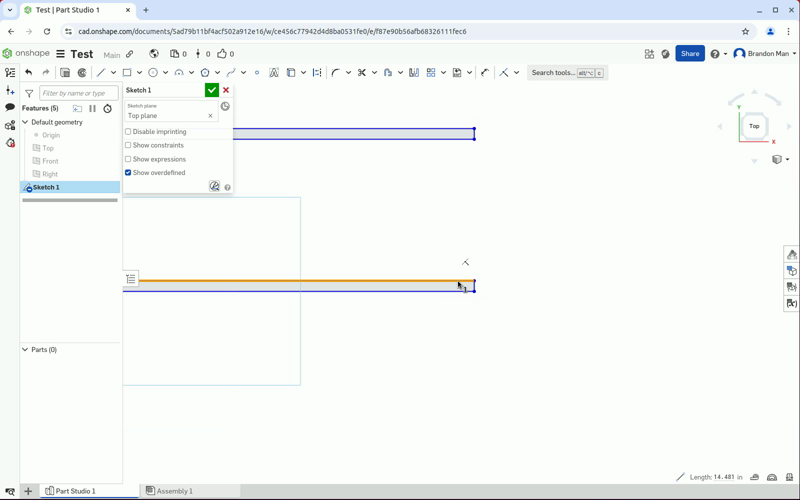
scroll(-6)
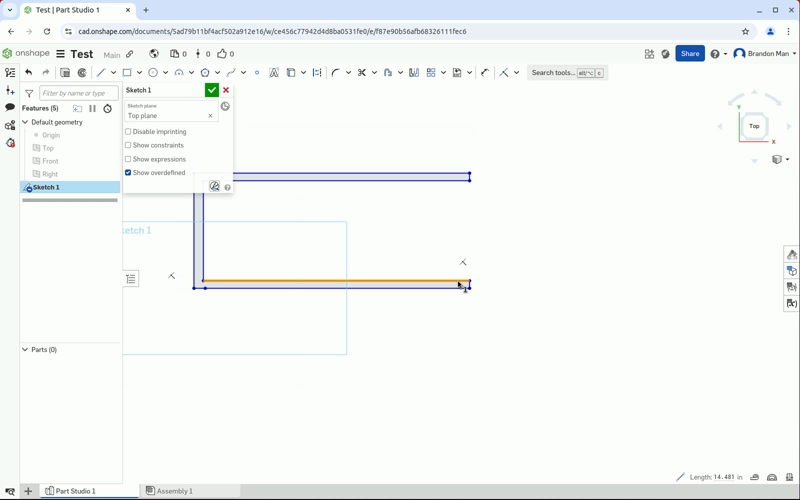
scroll(-6)
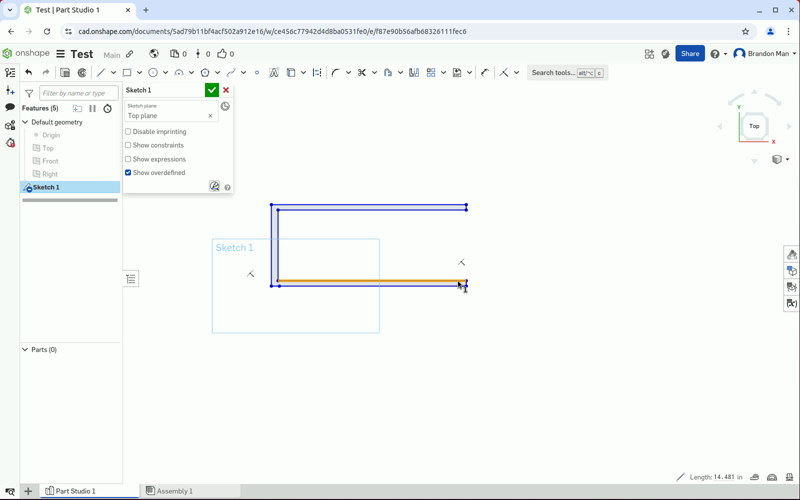
scroll(-6)
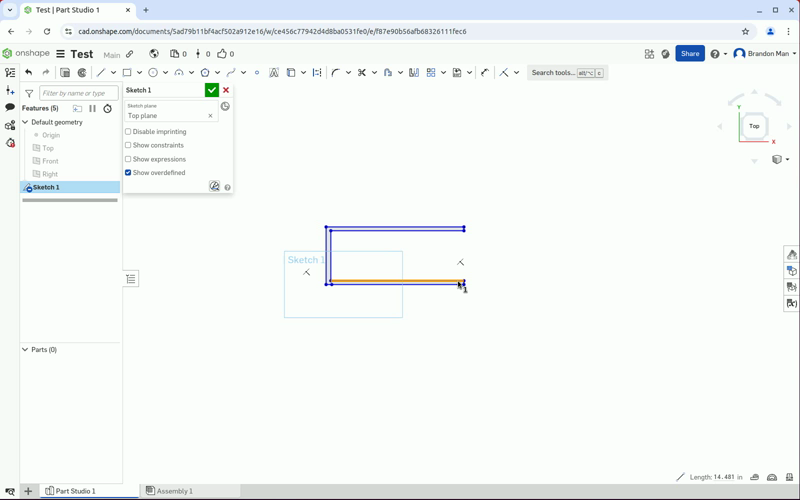
scroll(-6)
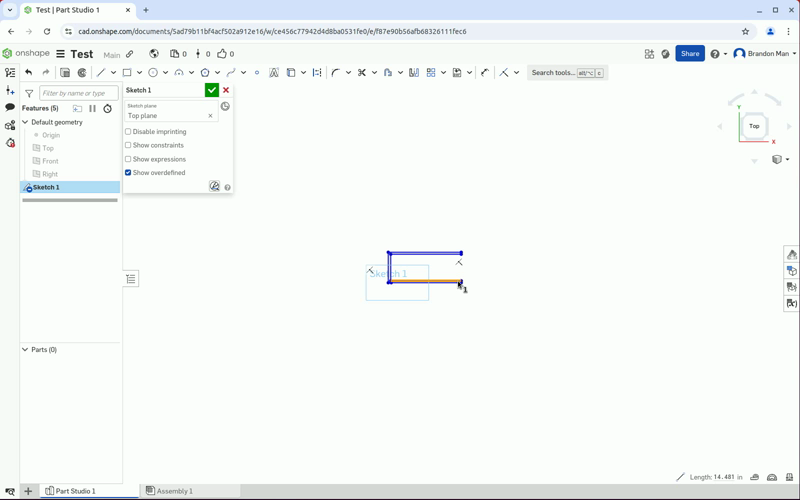
mouse_move(73, 352)
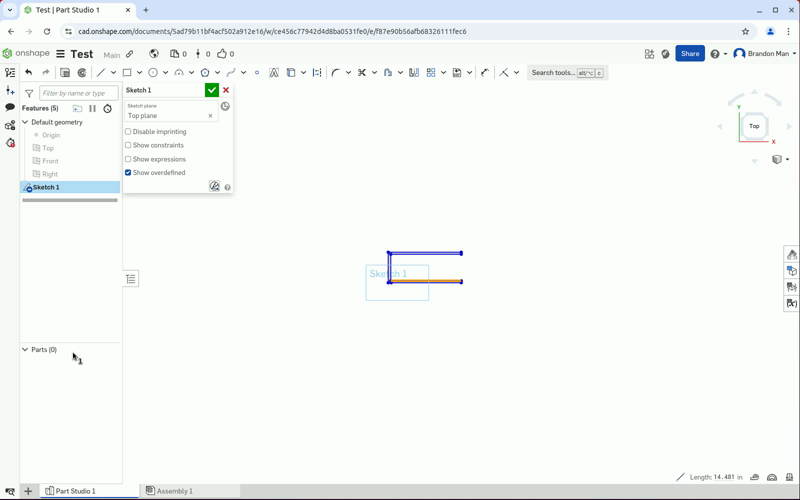
key(shift+y)
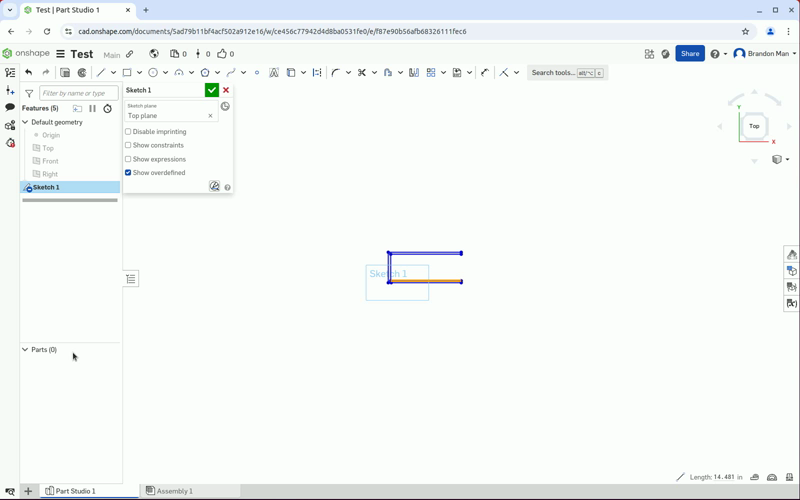
key(shift+e)
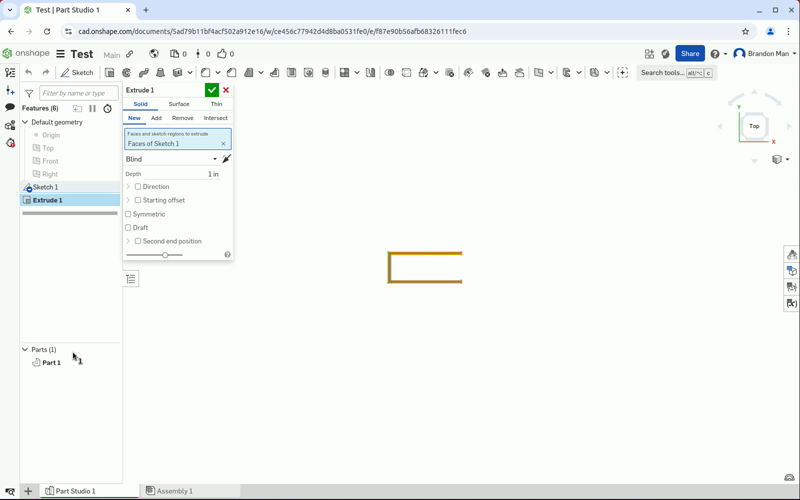
mouse_move(143, 106)
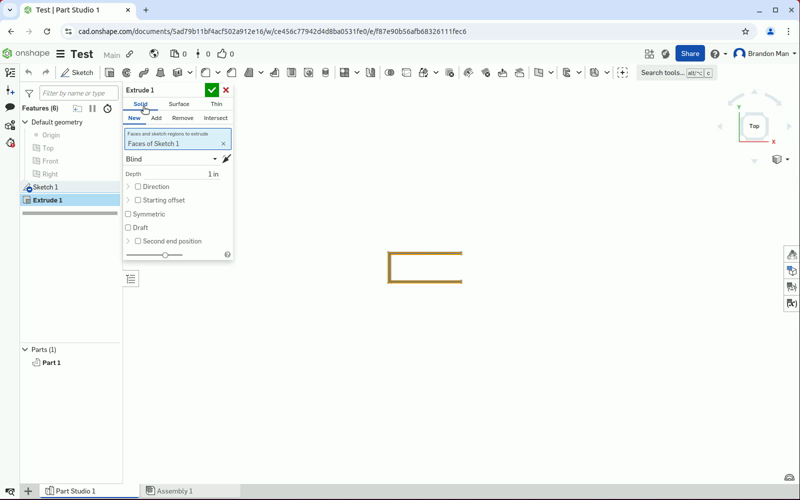
click(143, 106)
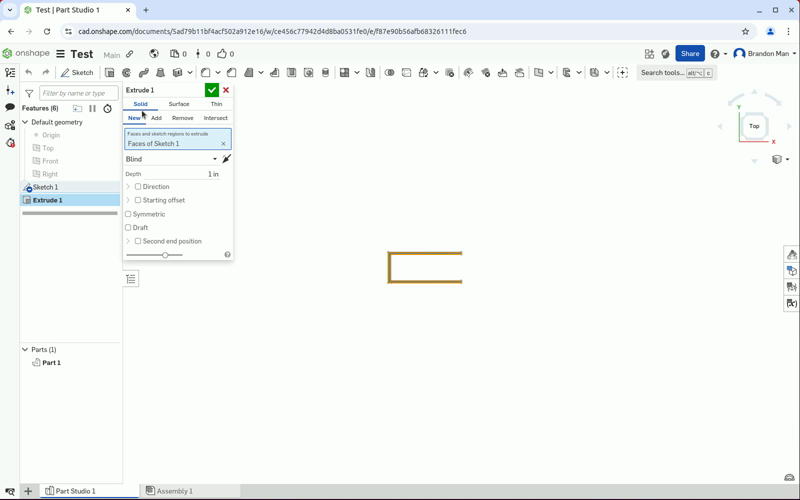
mouse_move(137, 120)
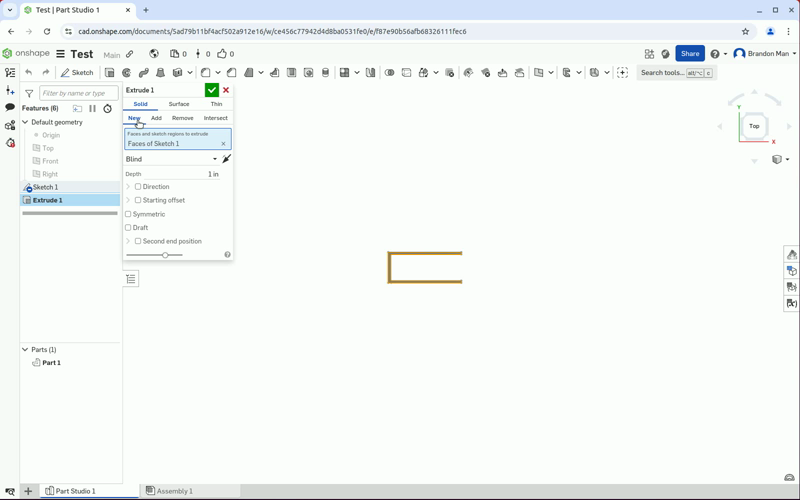
click(137, 120)
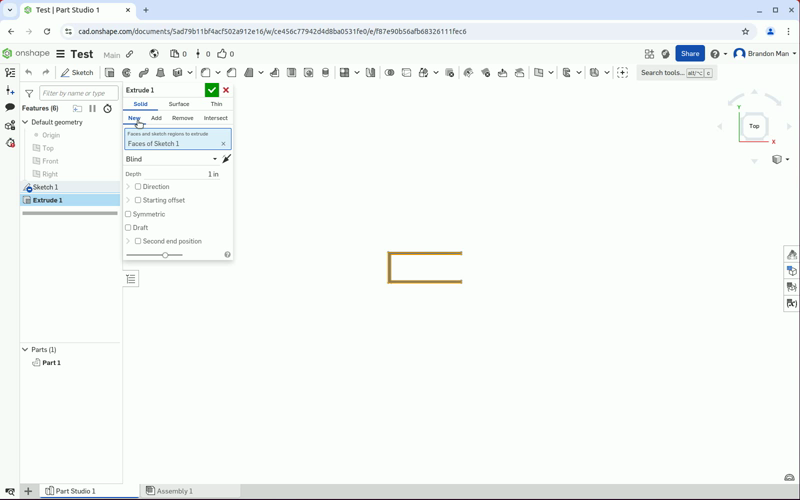
key(tab, 4)
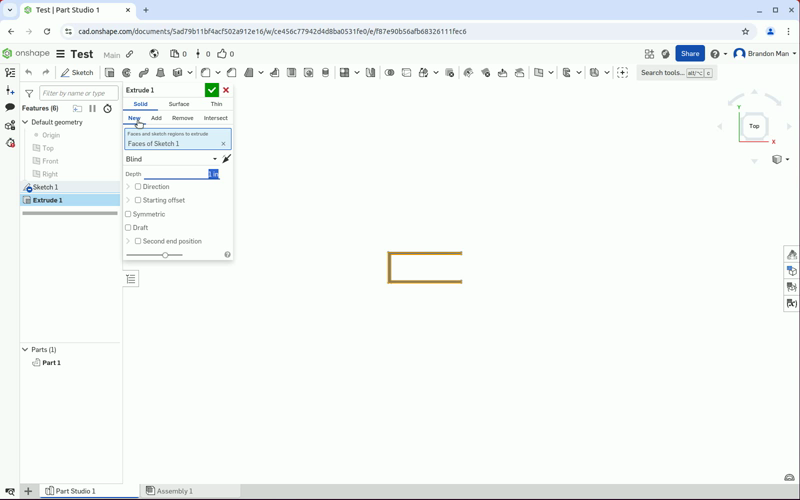
text(6.018)
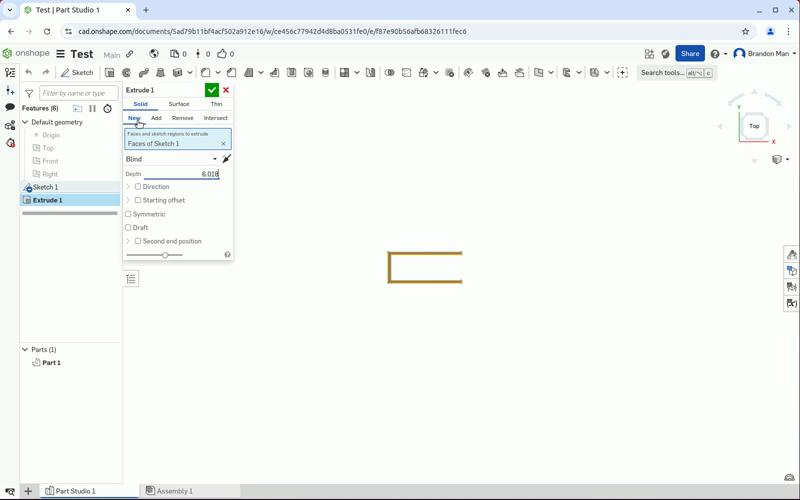
key(enter)
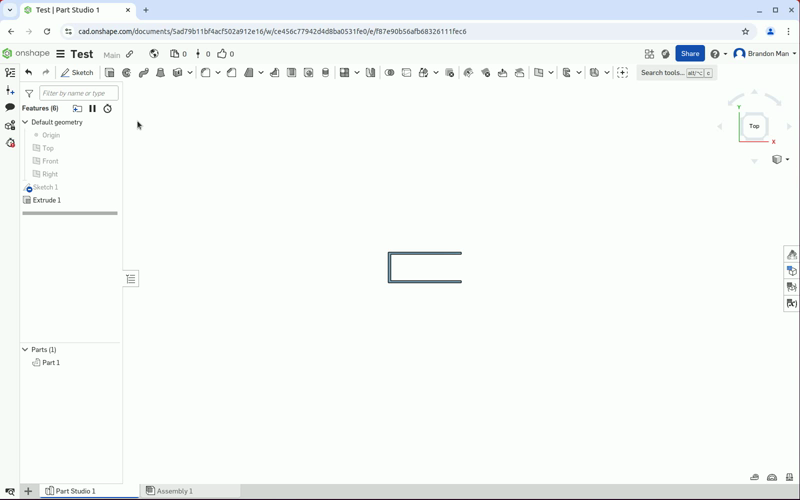
key(shift+h)
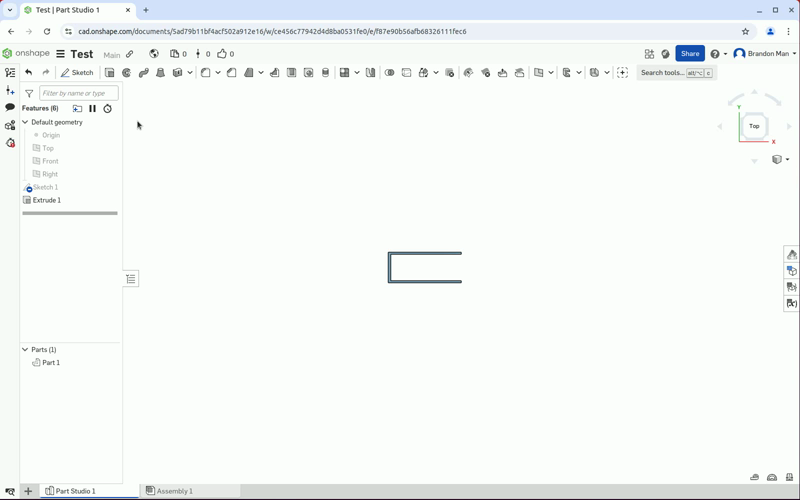
key(shift+h)
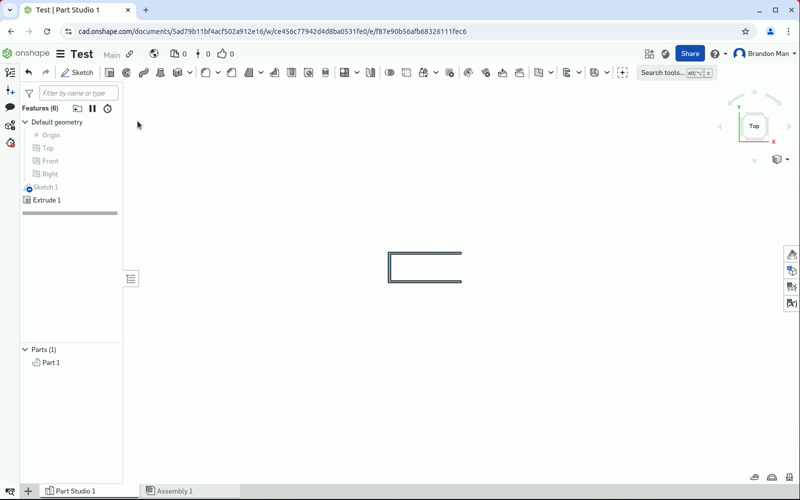
mouse_move(73, 189)
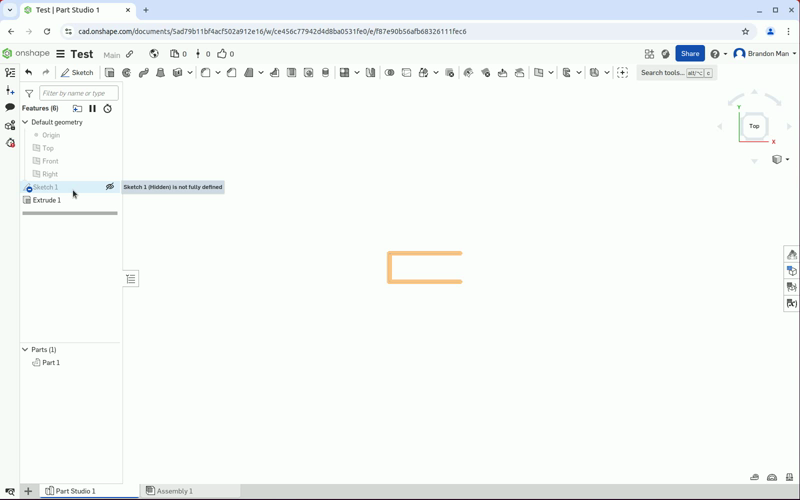
click(73, 189)
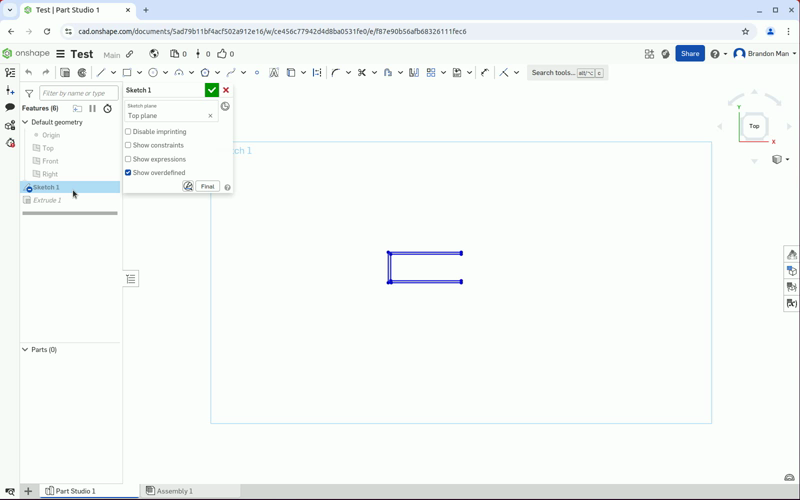
mouse_move(229, 92)
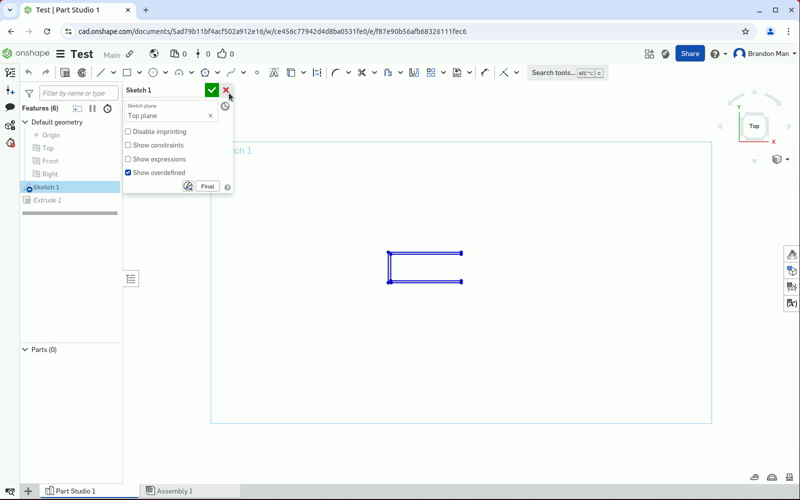
click(229, 92)
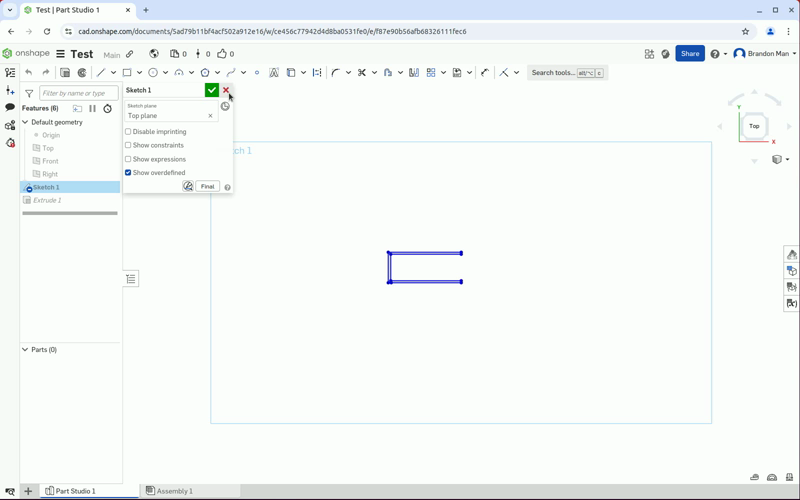
key(shift+s)
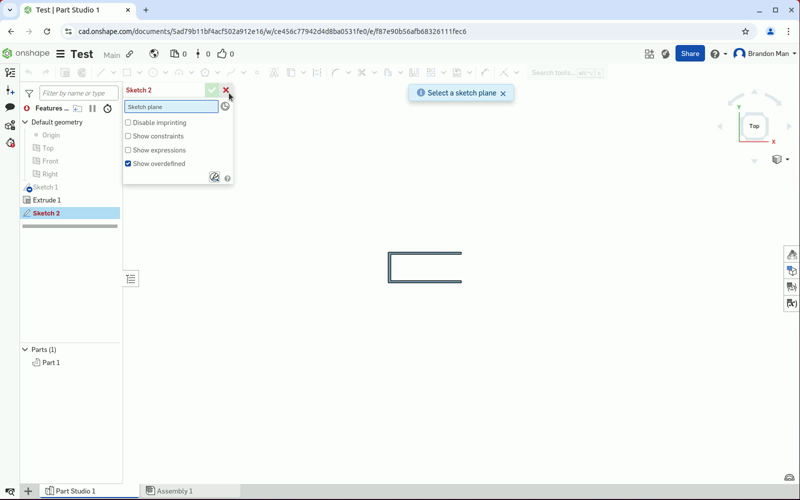
mouse_move(73, 150)
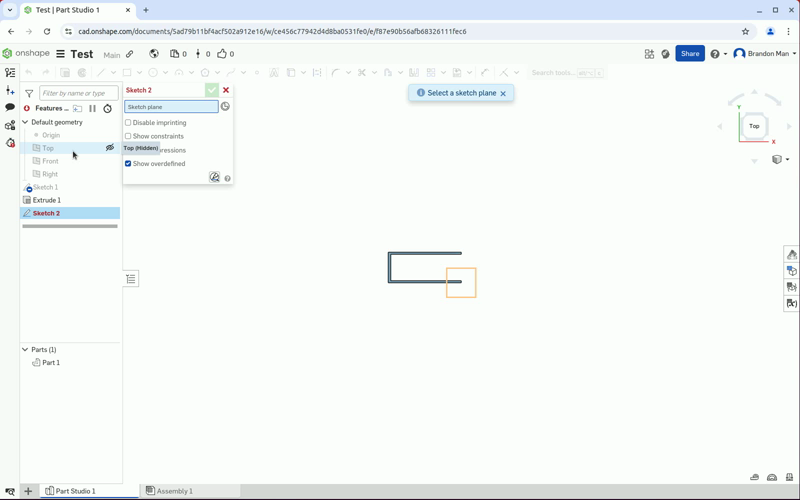
click(73, 150)
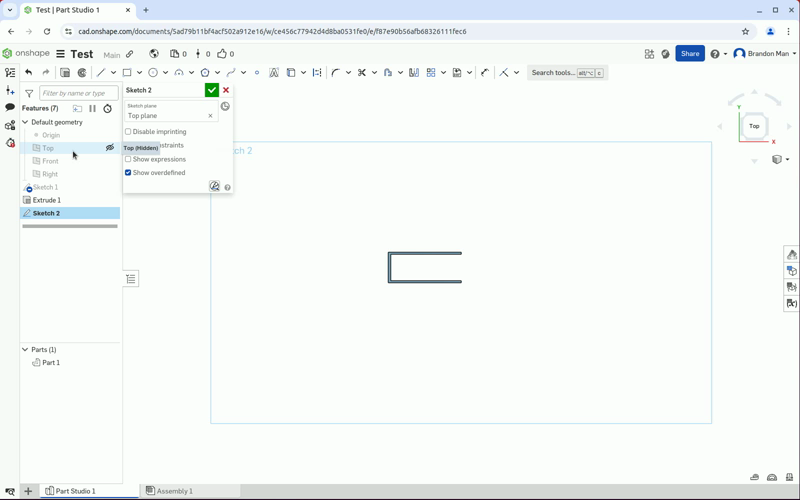
mouse_move(73, 352)
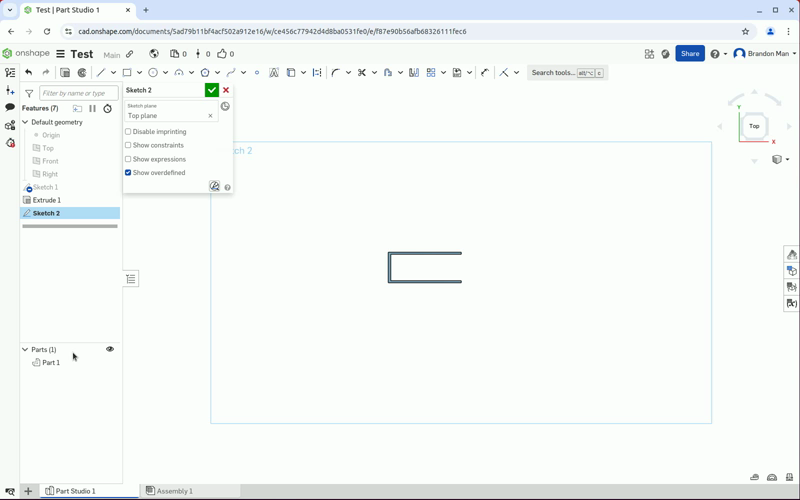
key(y)
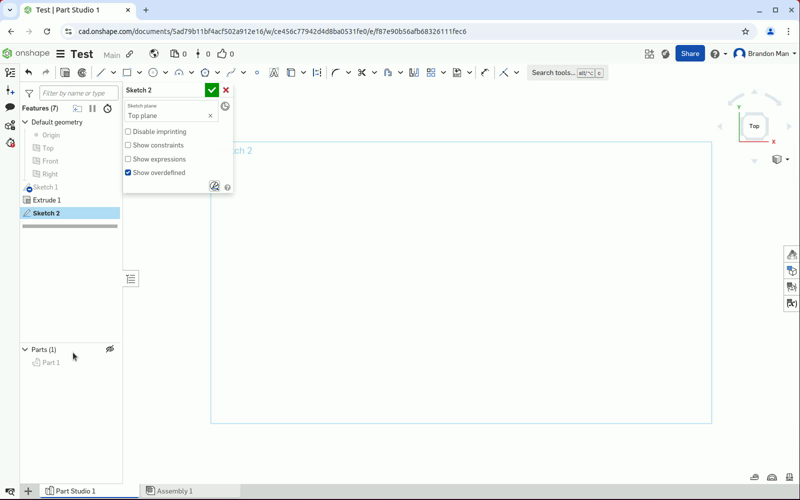
key(a)
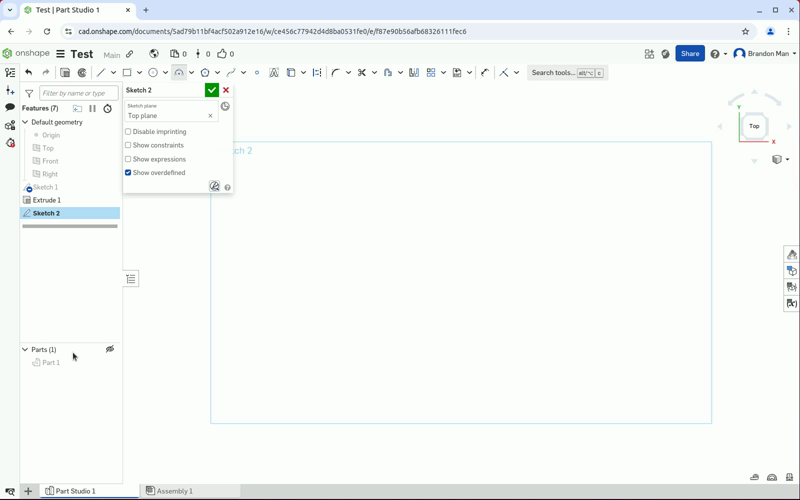
key_down(shift)
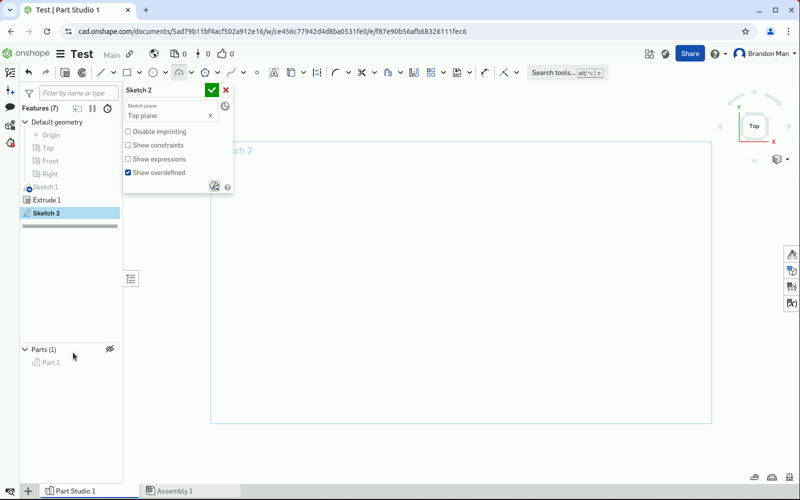
mouse_move(348, 282)
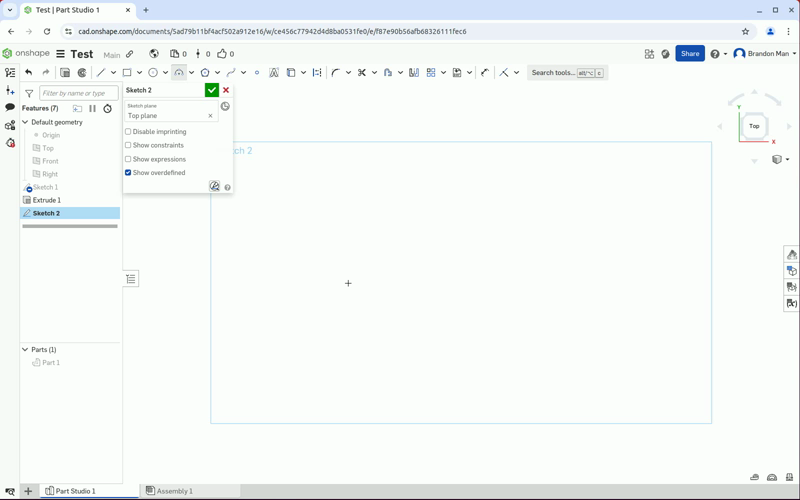
click(348, 282)
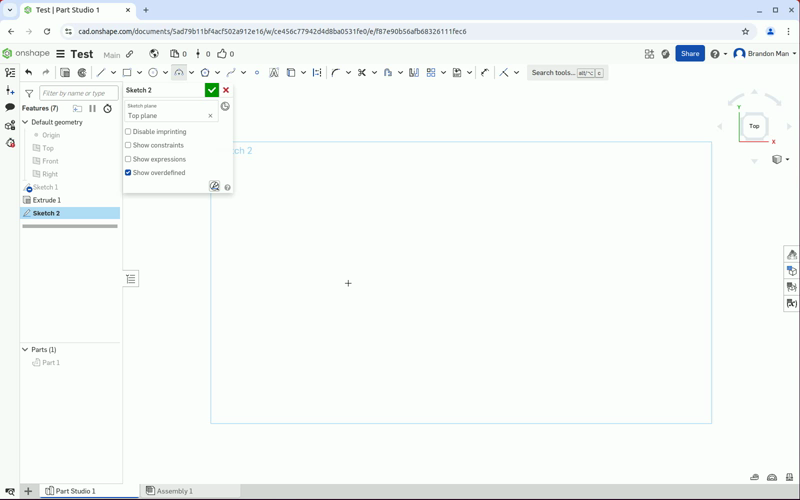
key_up(shift)
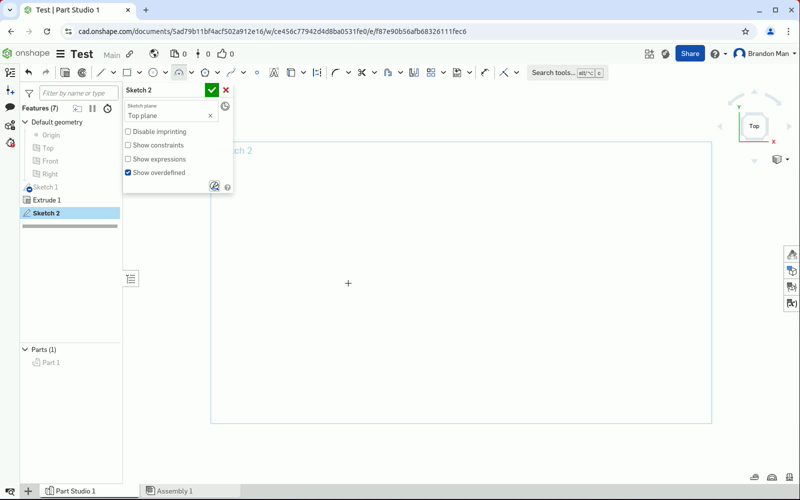
key_down(shift)
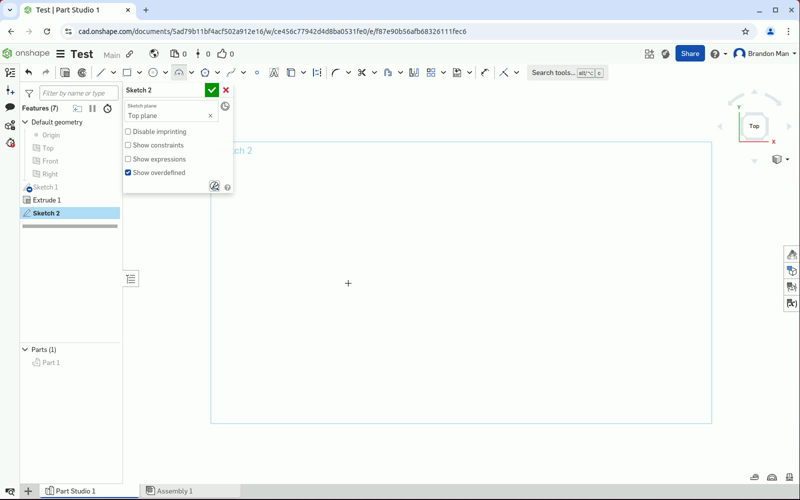
mouse_move(391, 282)
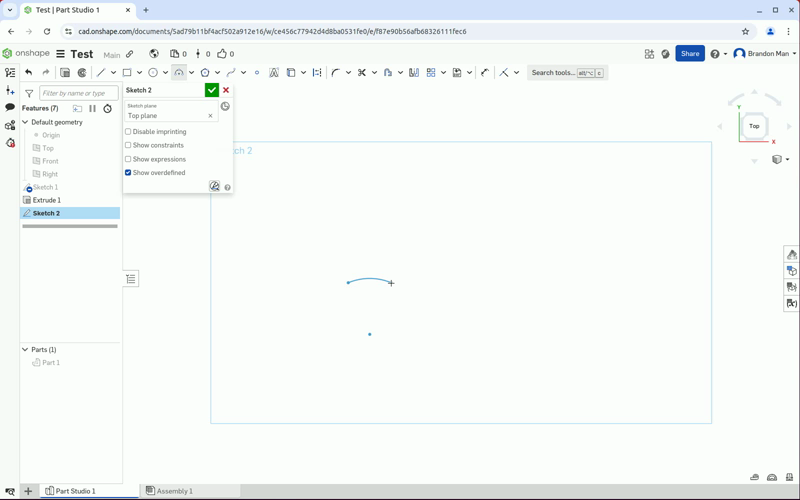
click(391, 282)
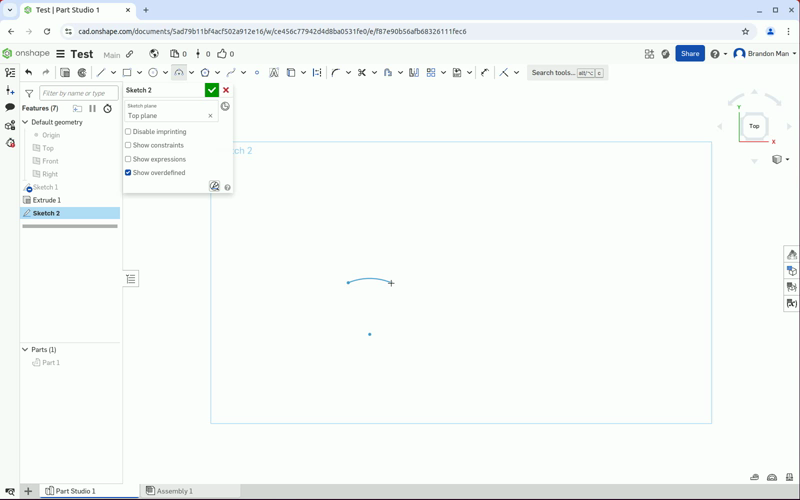
mouse_move(369, 304)
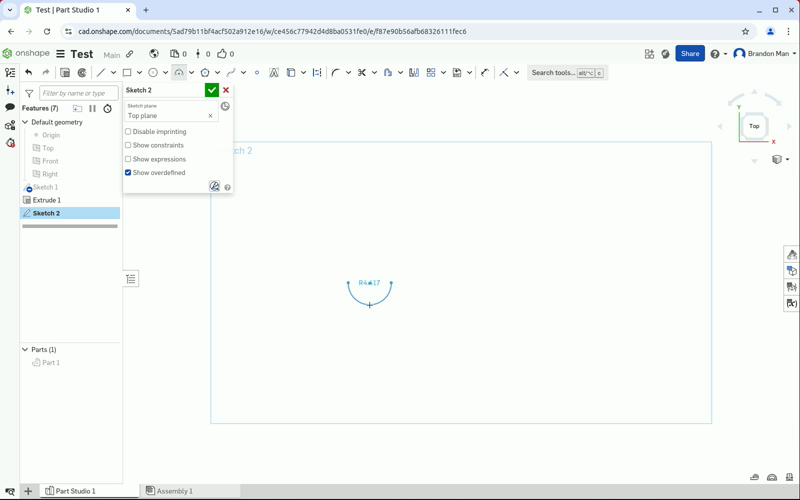
click(369, 304)
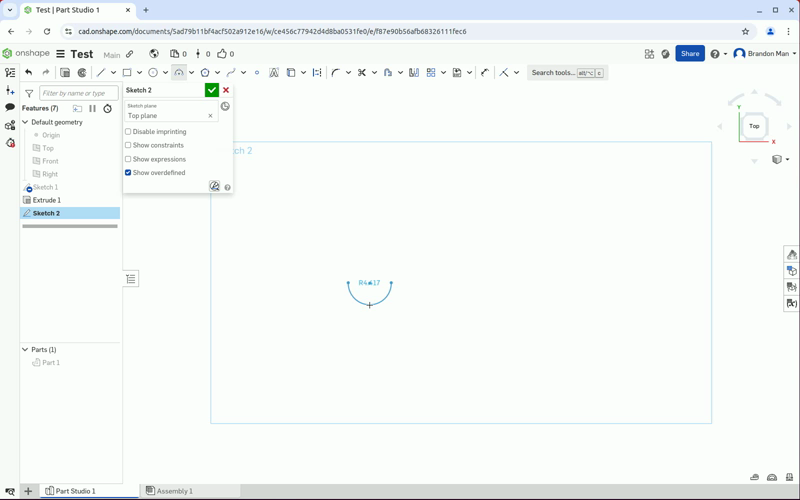
key_up(shift)
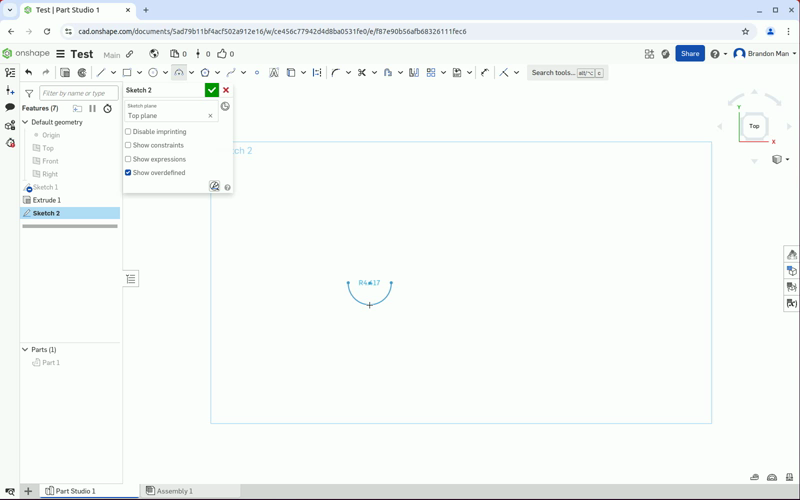
key(esc)
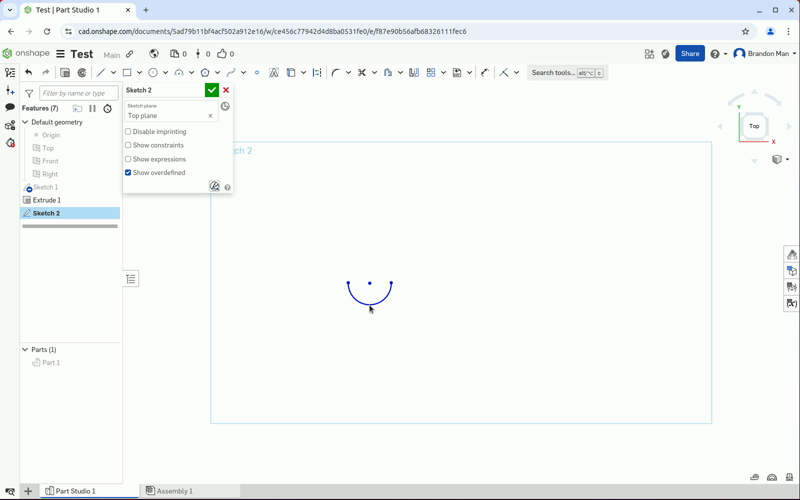
key(l)
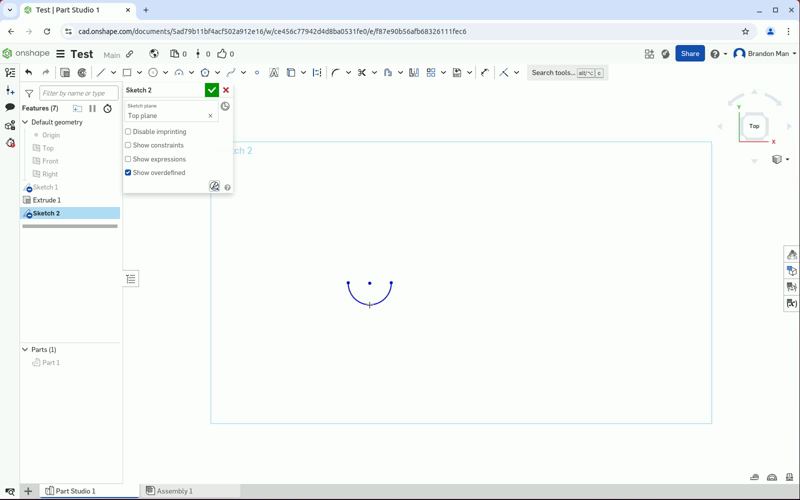
mouse_move(391, 282)
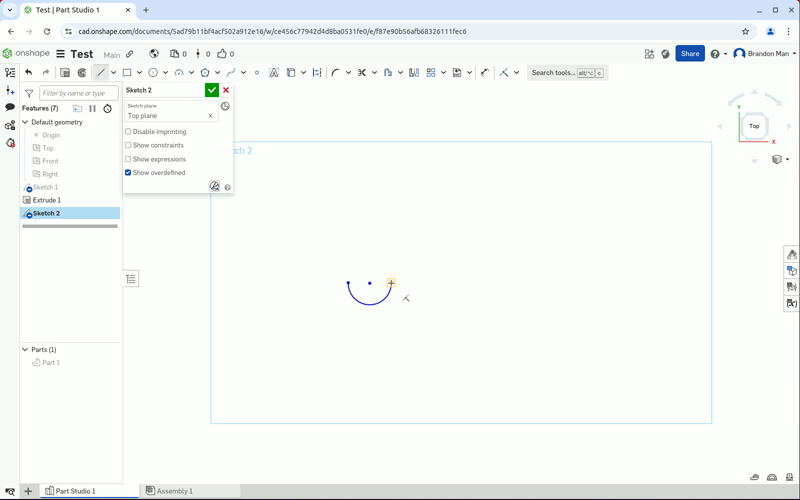
click(391, 282)
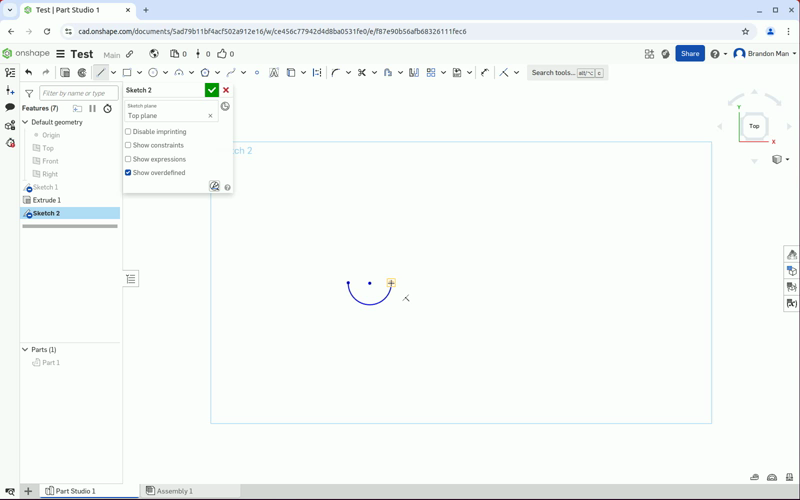
key_down(shift)
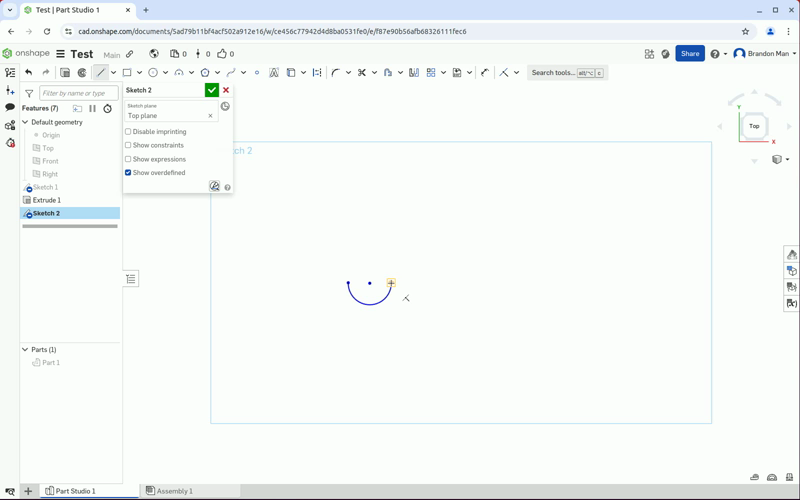
mouse_move(421, 282)
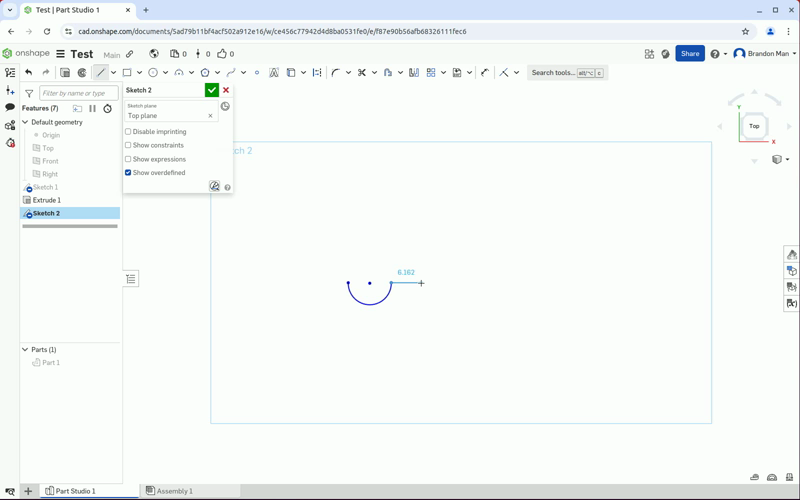
mouse_move(387, 282)
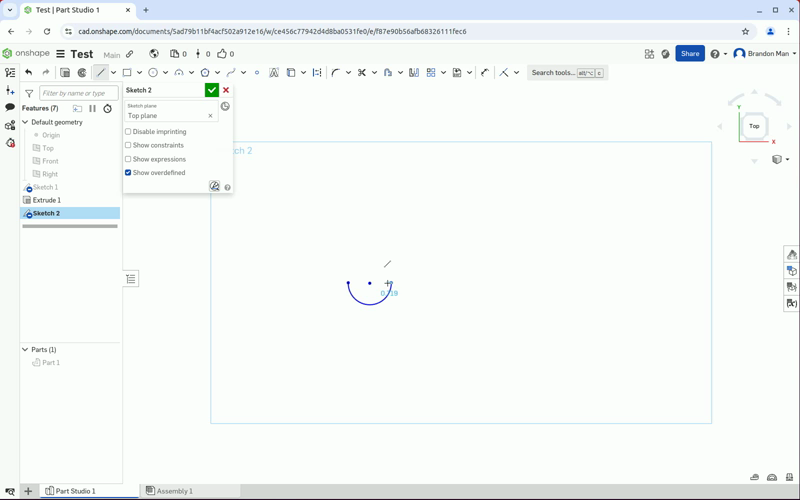
scroll(6)
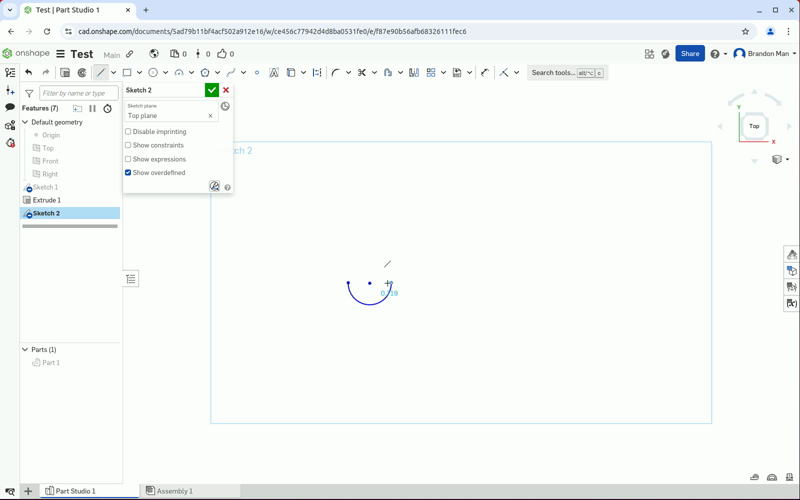
scroll(6)
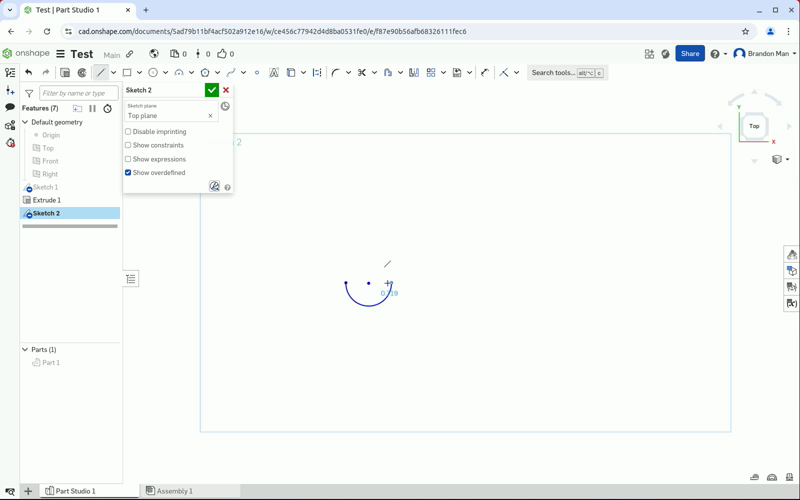
scroll(6)
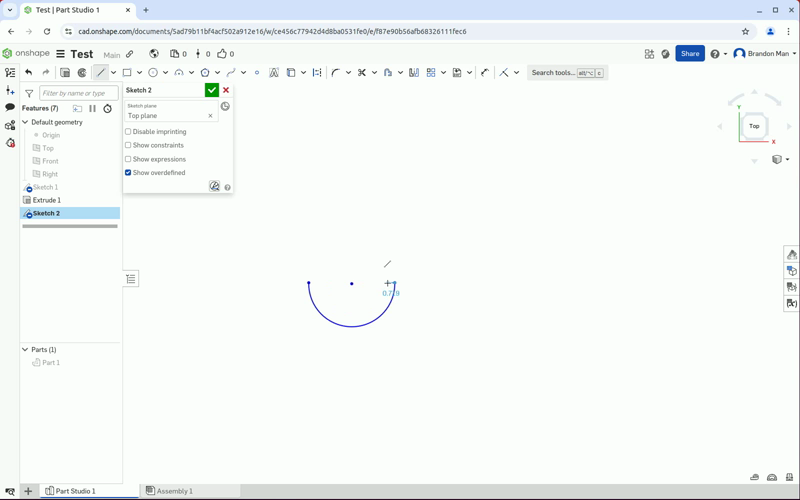
scroll(6)
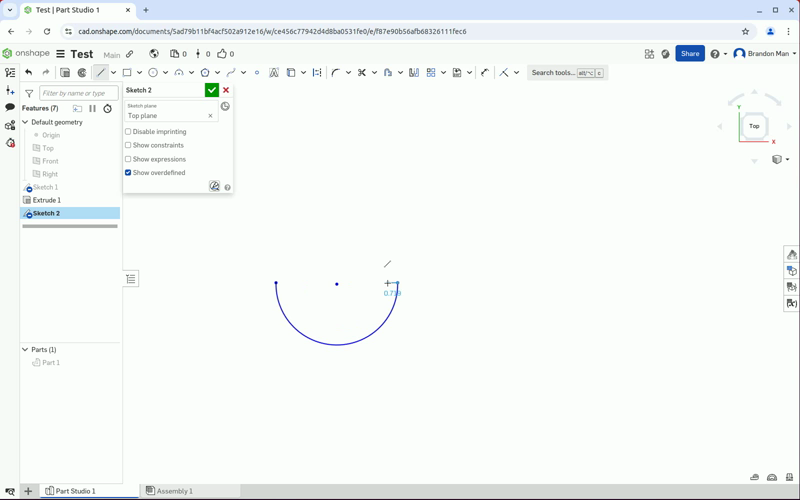
scroll(6)
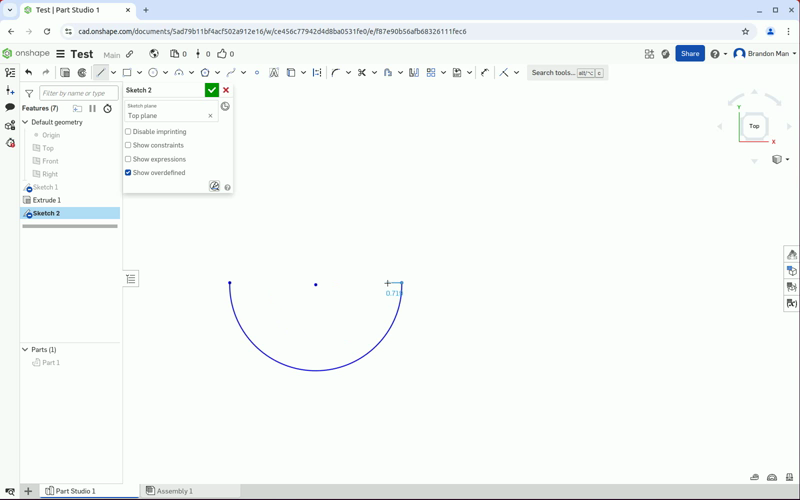
scroll(6)
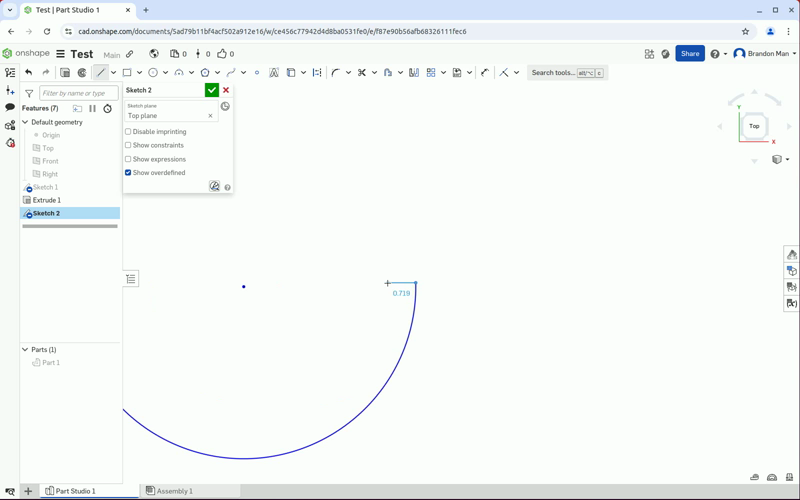
scroll(6)
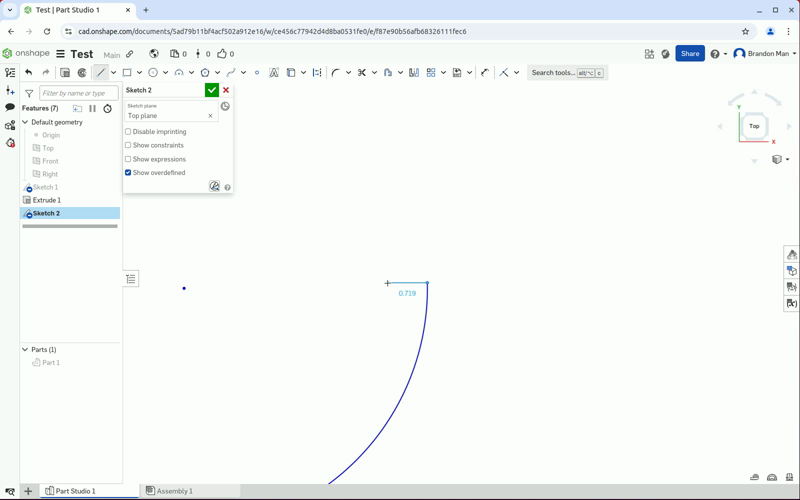
click(387, 282)
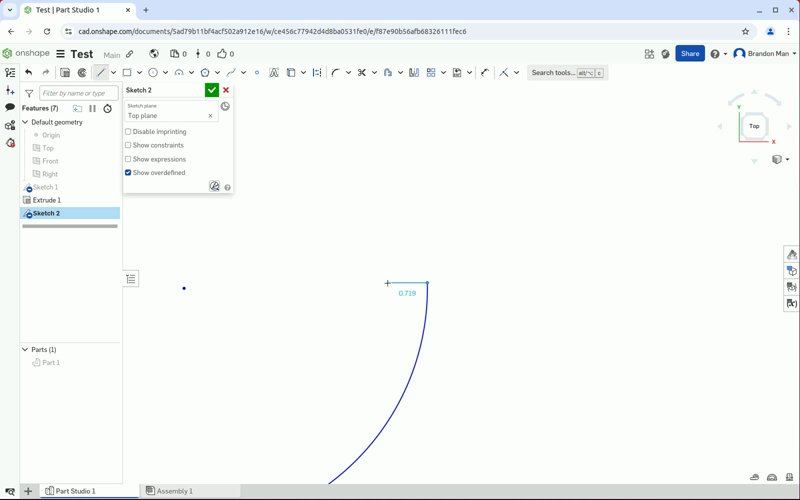
scroll(-6)
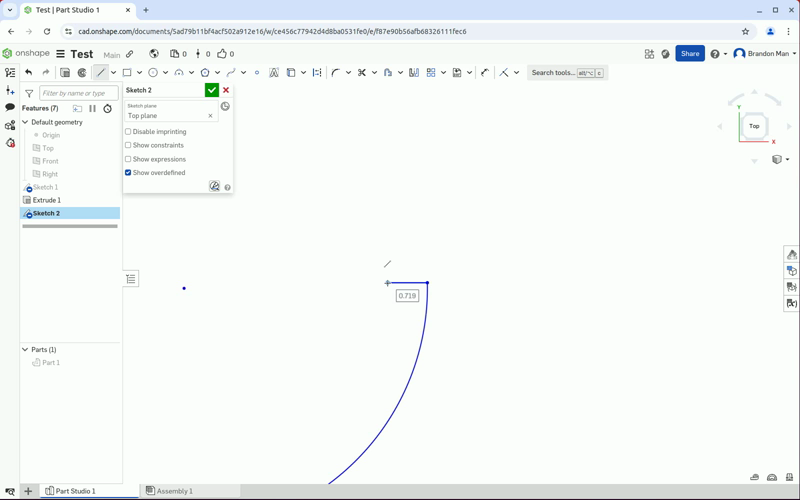
scroll(-6)
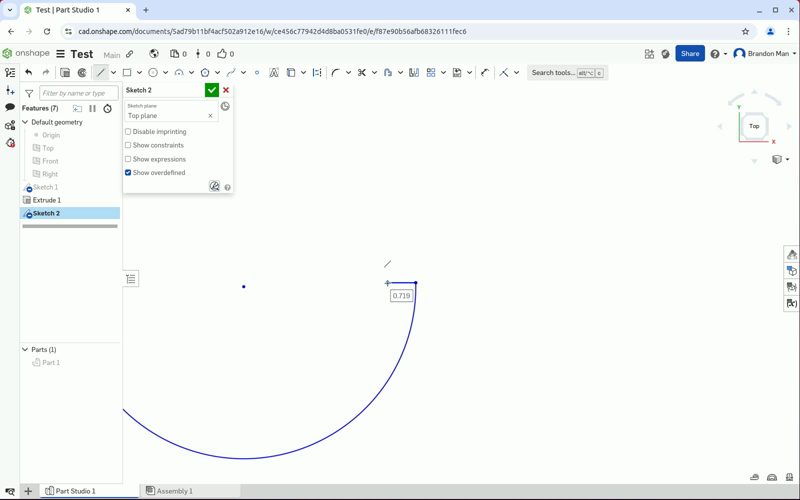
scroll(-6)
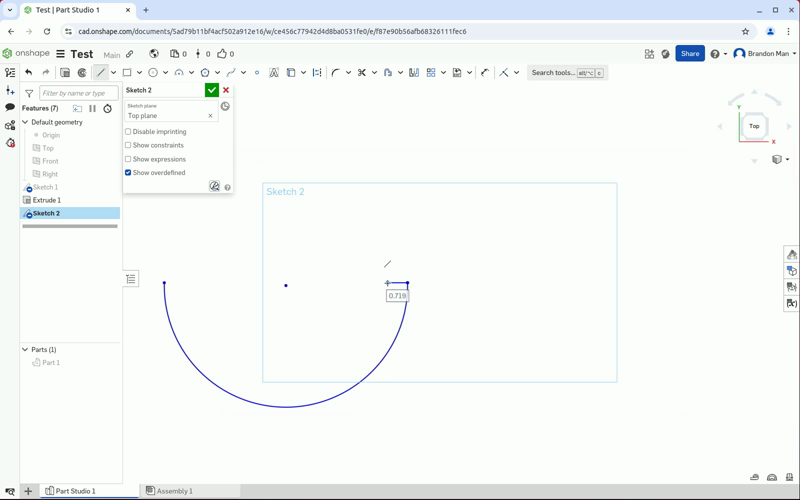
scroll(-6)
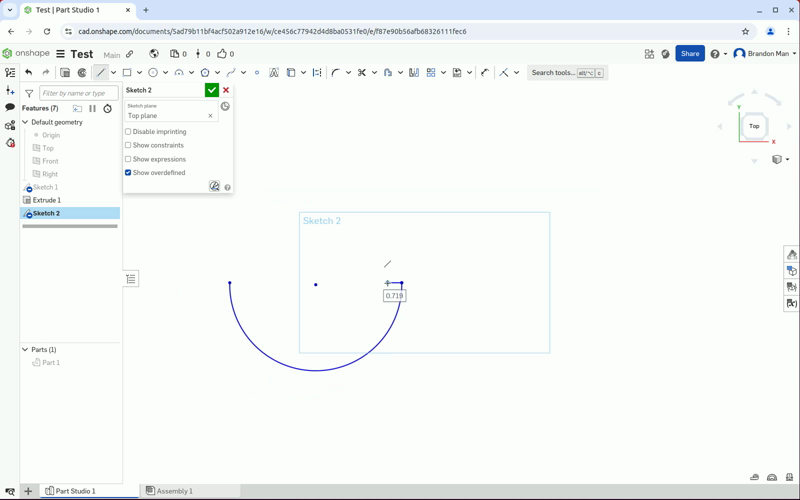
scroll(-6)
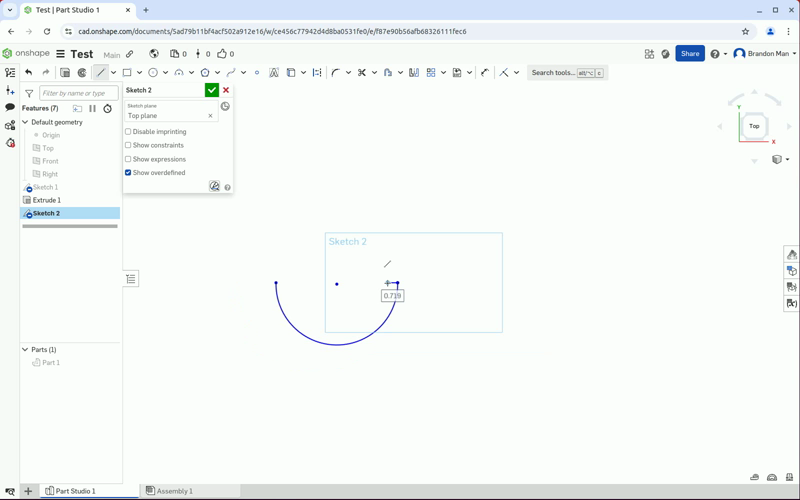
scroll(-6)
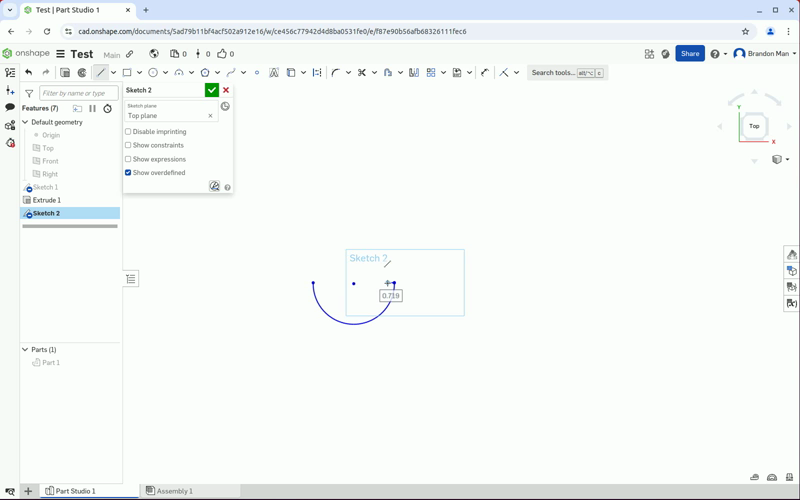
scroll(-6)
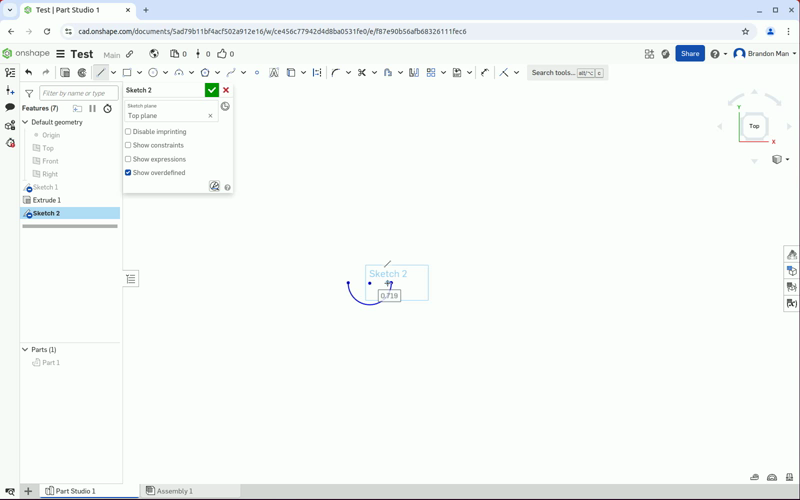
key_up(shift)
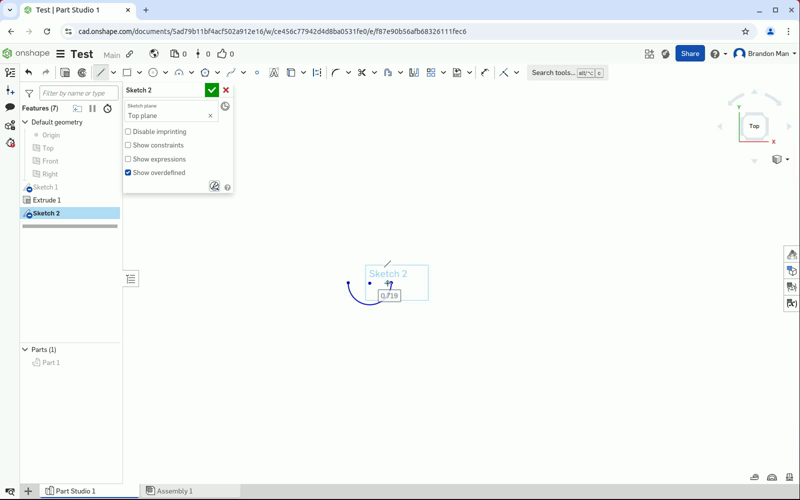
key(esc)
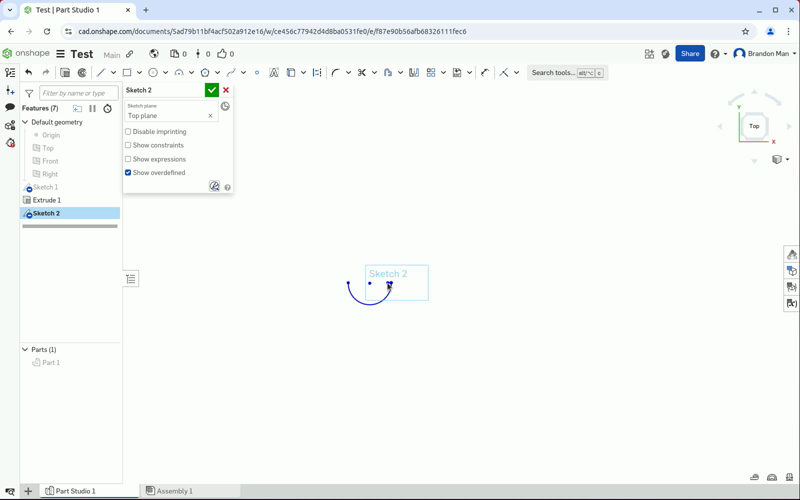
key(a)
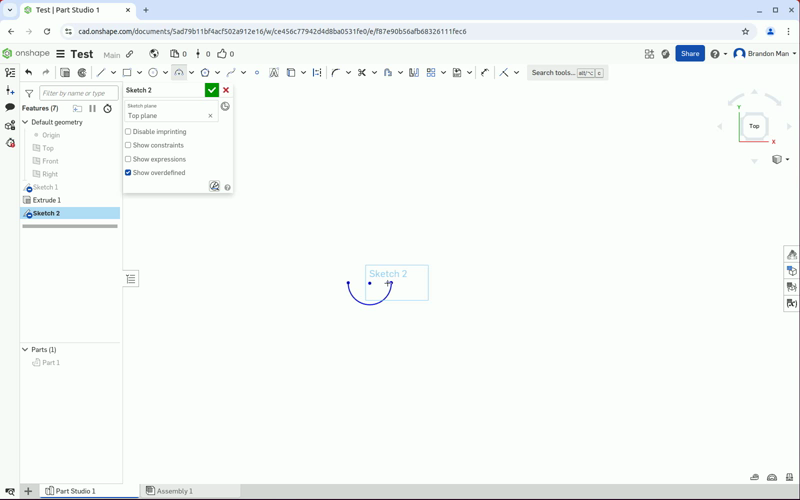
mouse_move(387, 282)
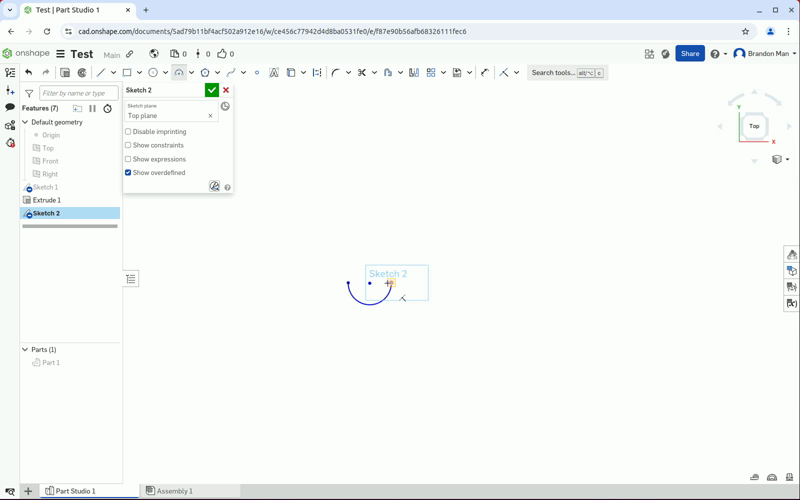
scroll(6)
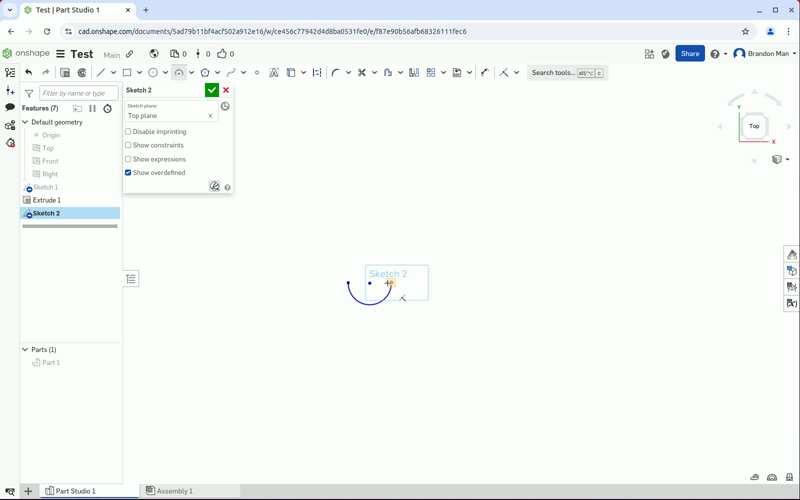
scroll(6)
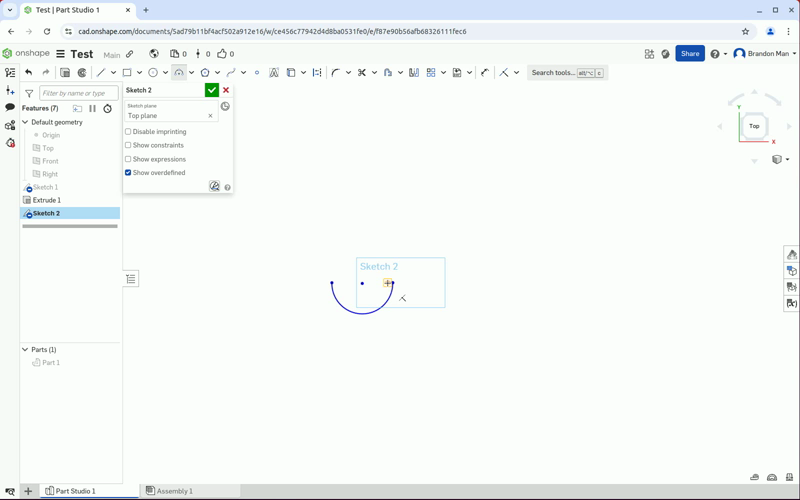
scroll(6)
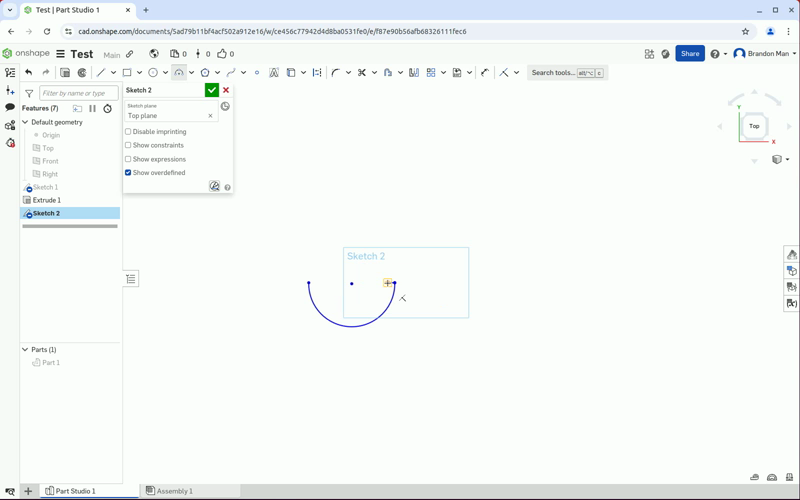
scroll(6)
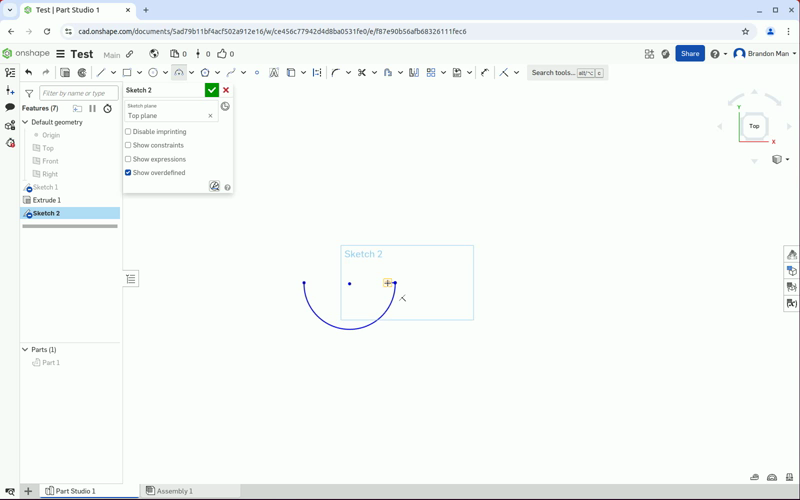
scroll(6)
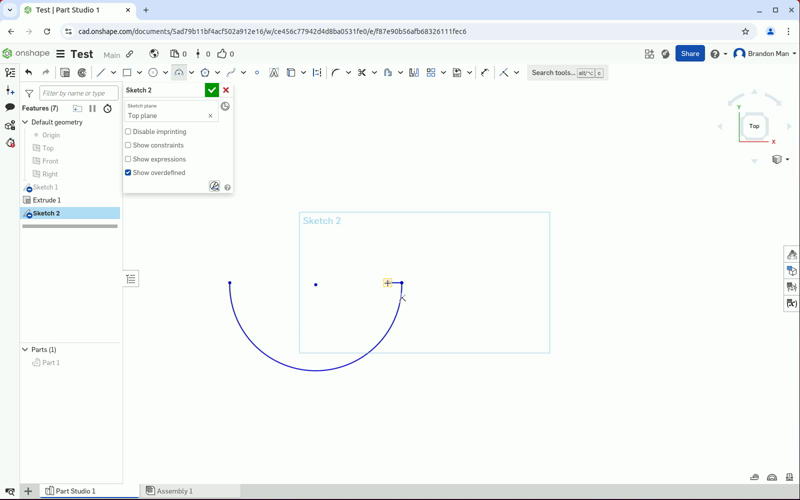
scroll(6)
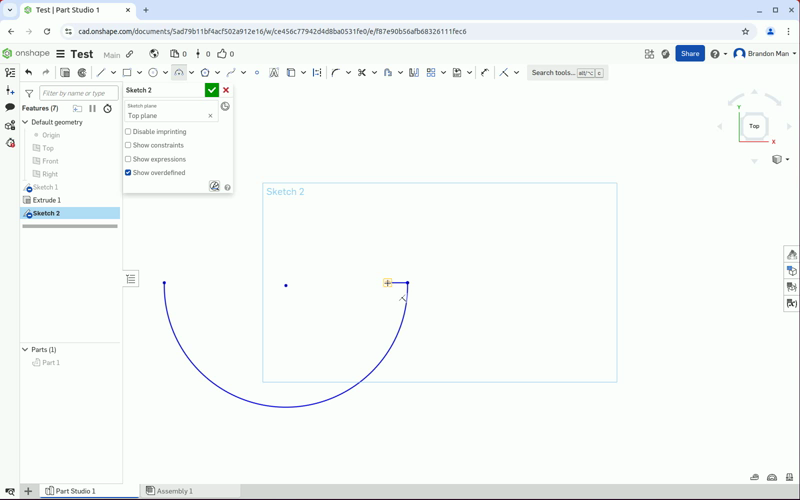
scroll(6)
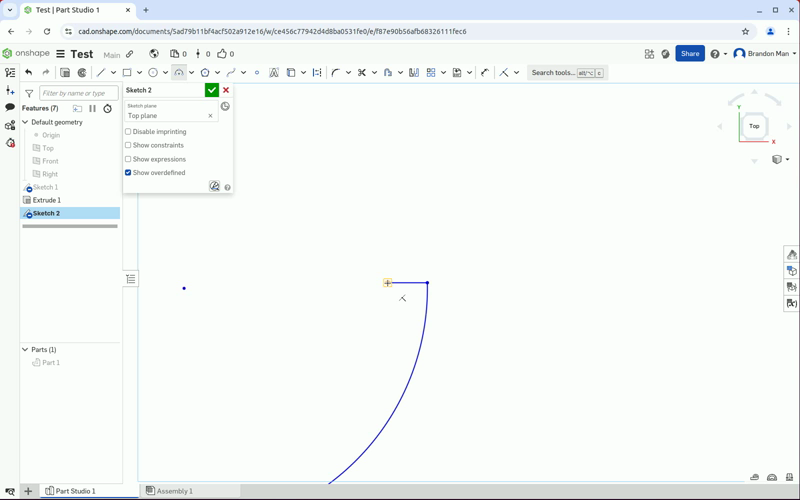
click(387, 282)
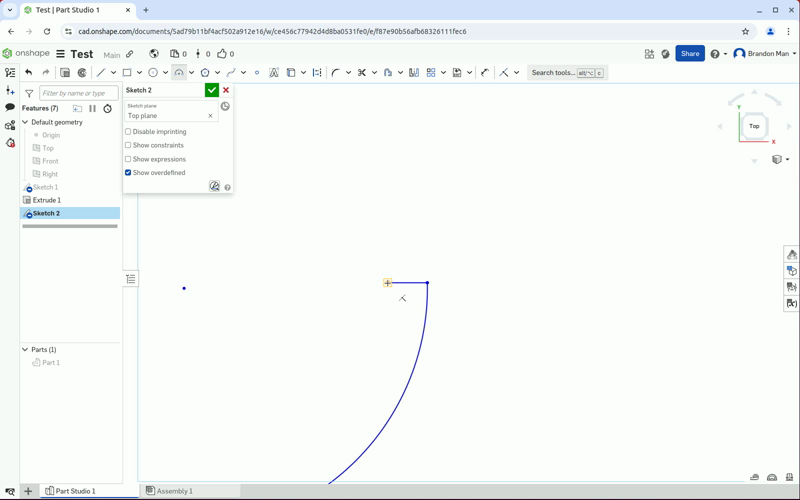
scroll(-6)
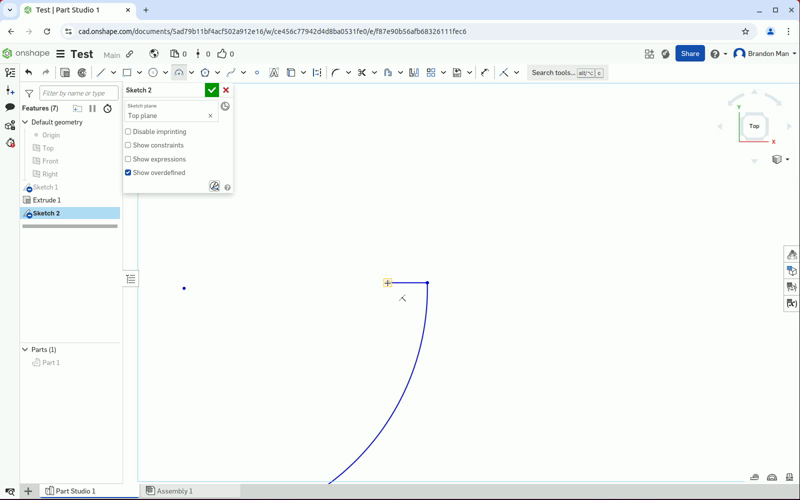
scroll(-6)
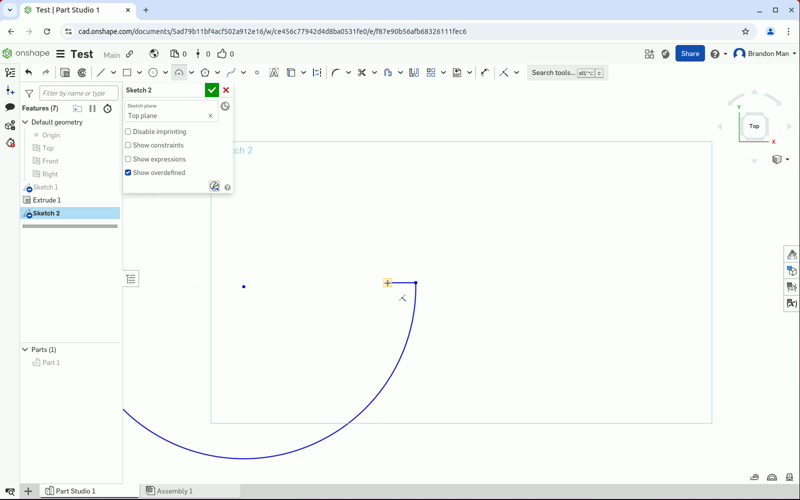
scroll(-6)
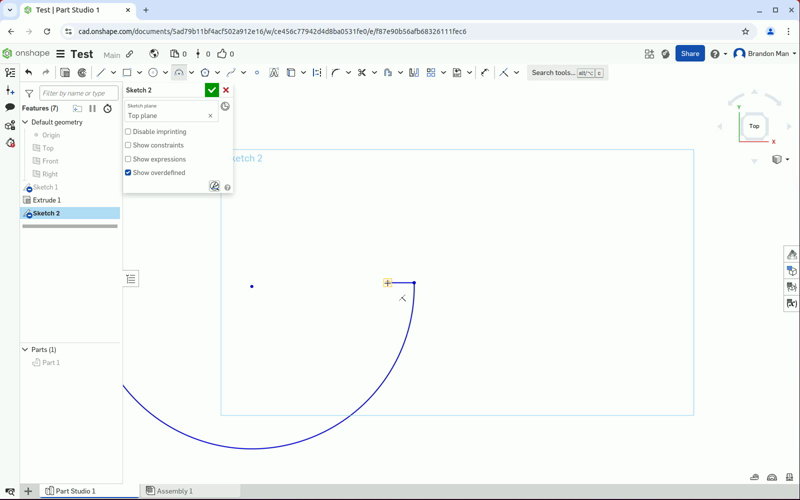
scroll(-6)
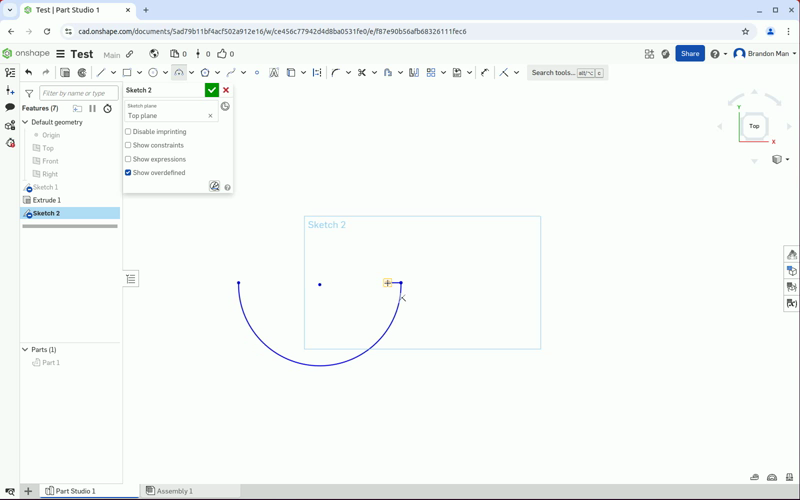
scroll(-6)
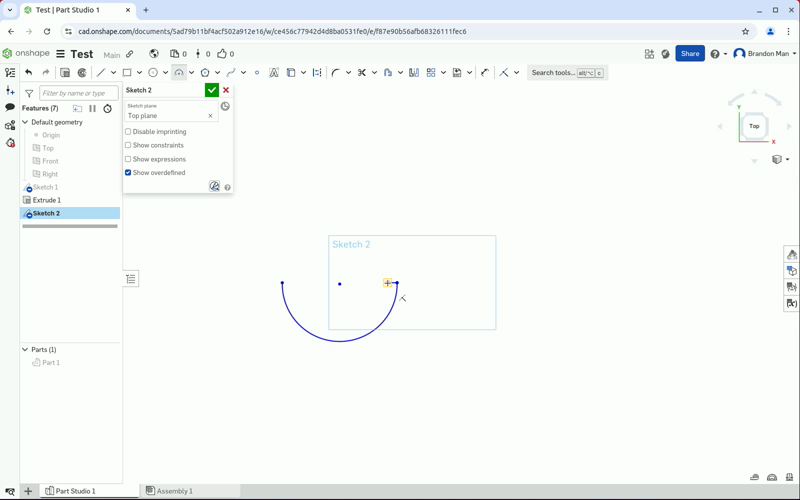
scroll(-6)
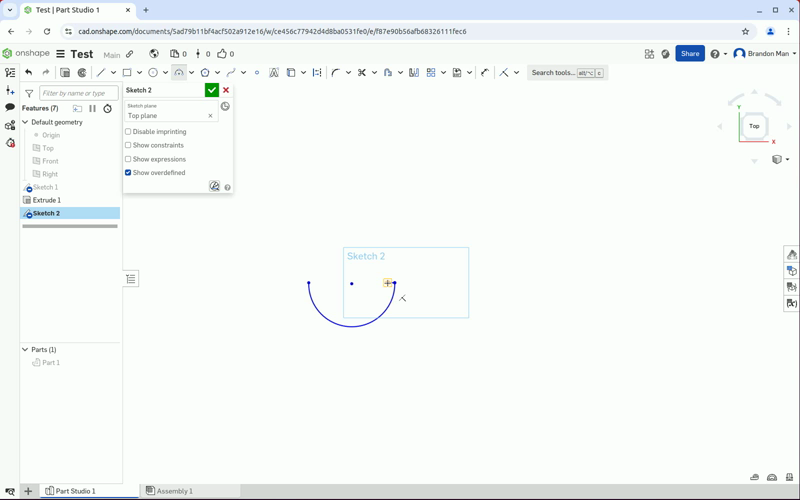
scroll(-6)
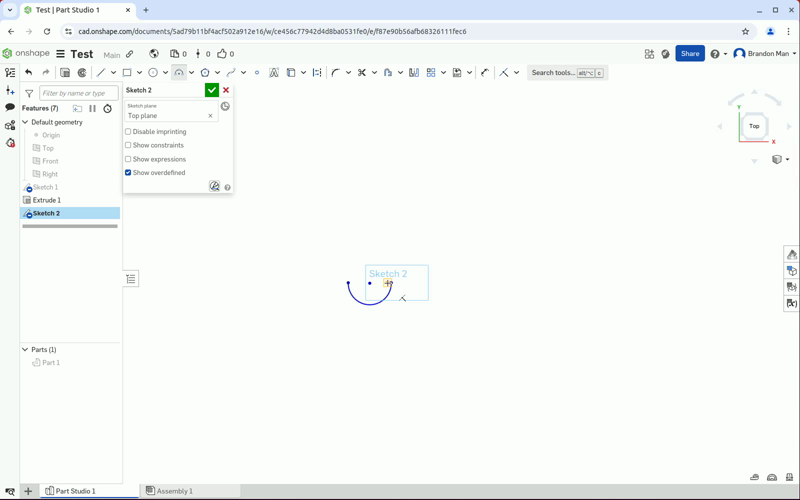
key_down(shift)
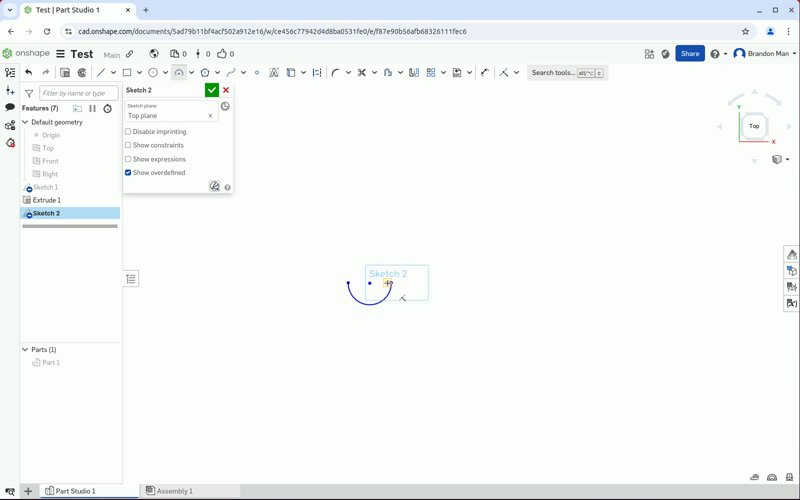
mouse_move(351, 282)
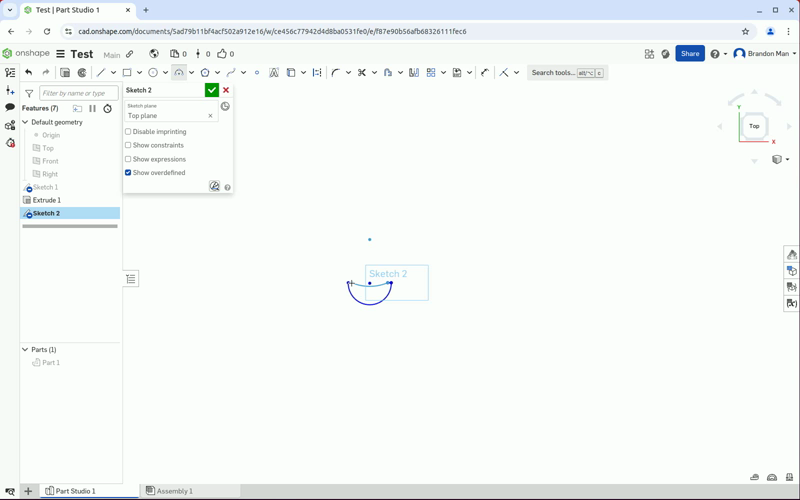
scroll(6)
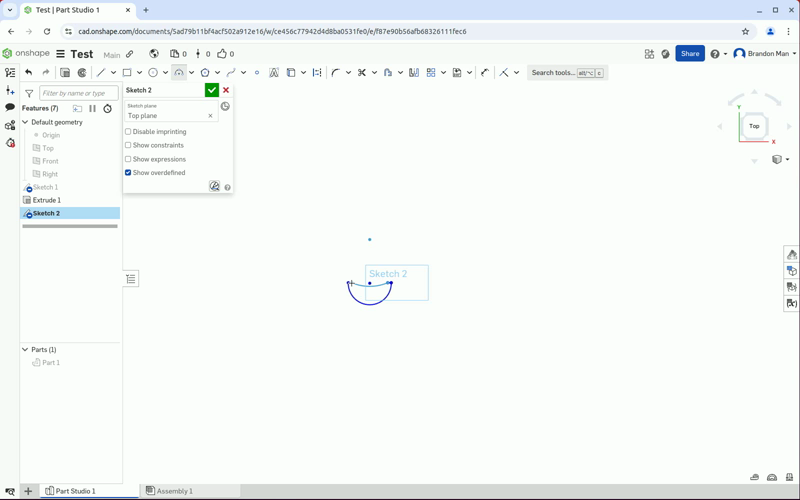
scroll(6)
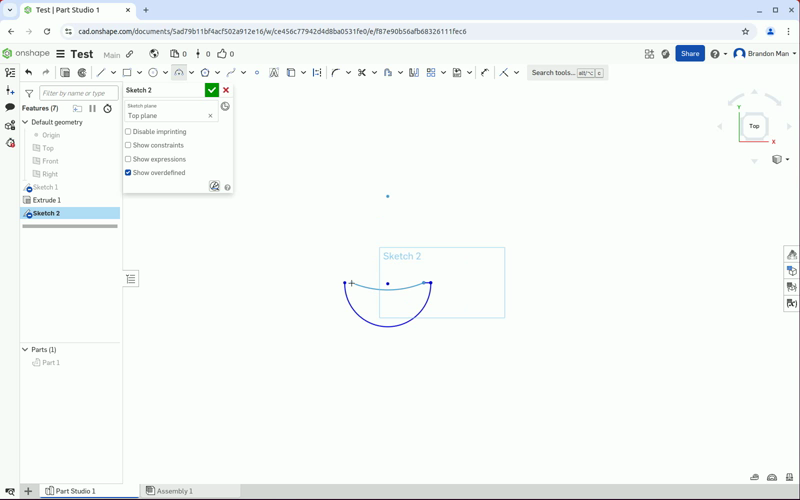
scroll(6)
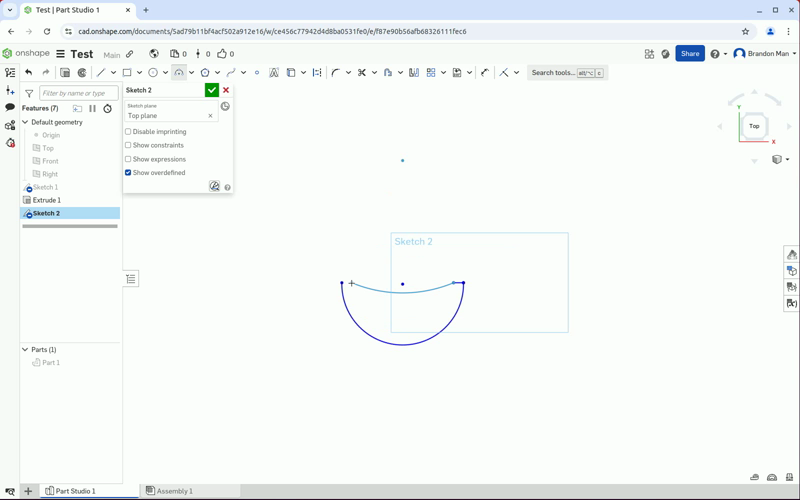
scroll(6)
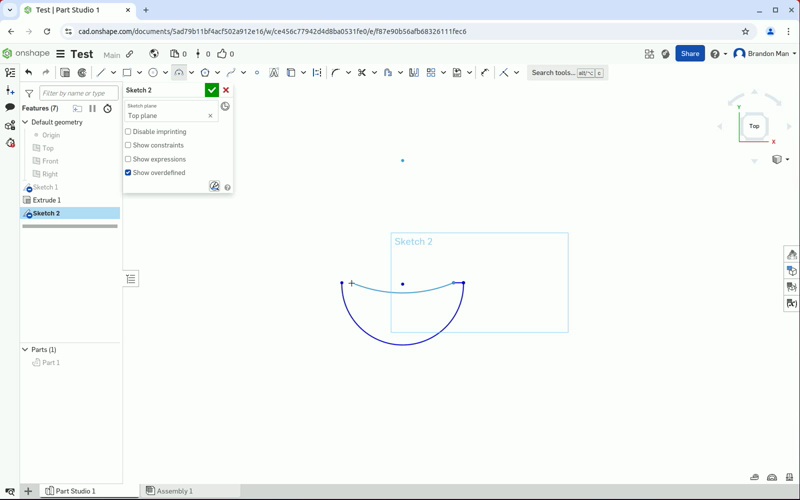
scroll(6)
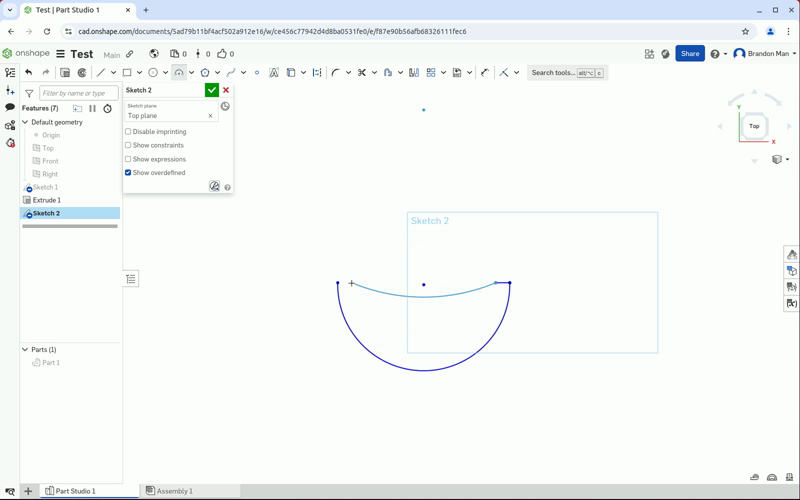
scroll(6)
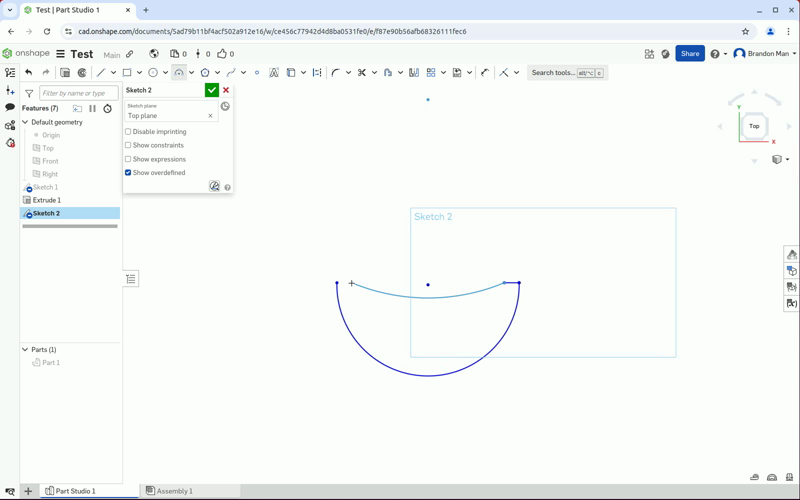
scroll(6)
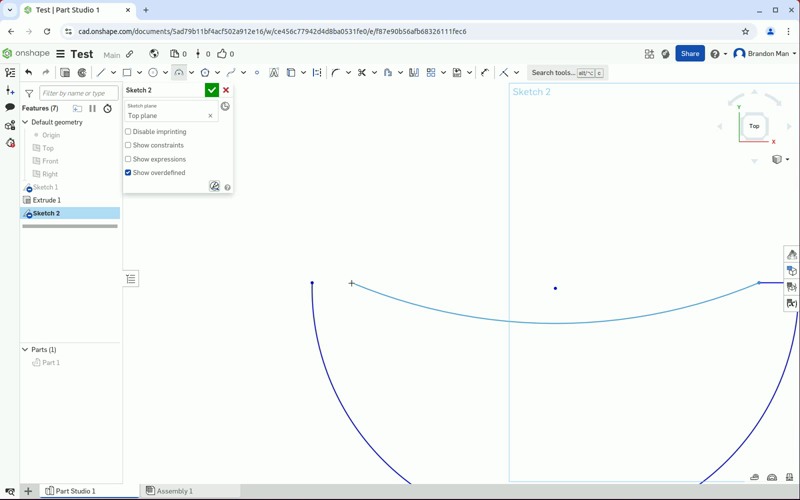
click(351, 282)
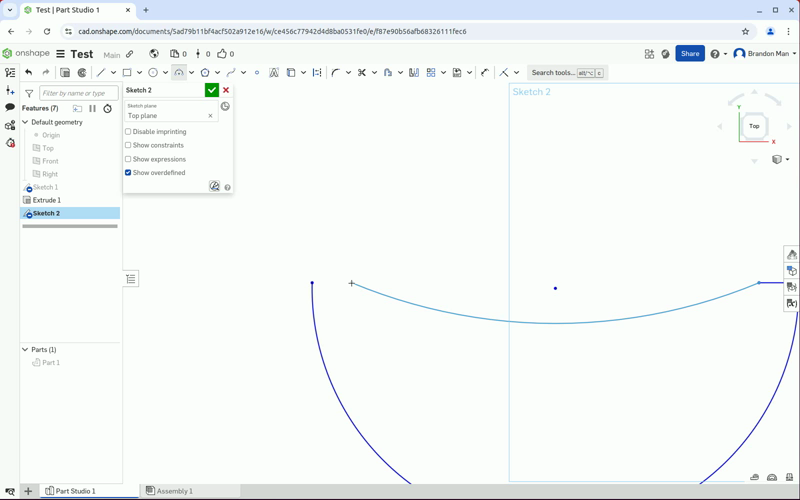
scroll(-6)
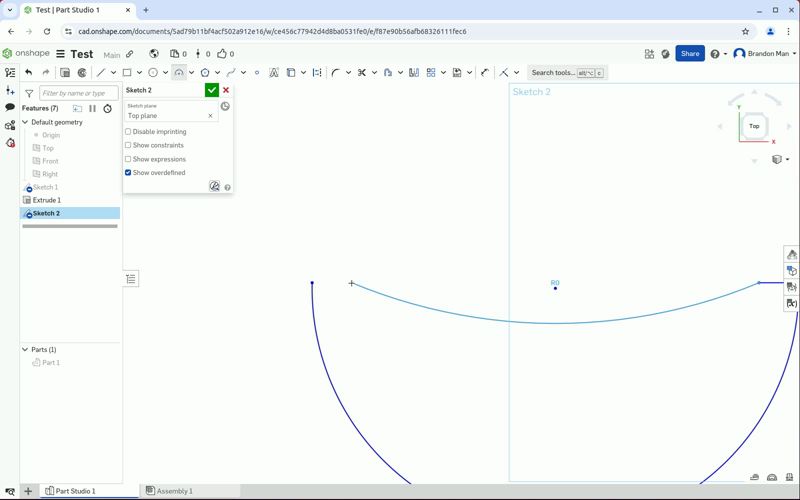
scroll(-6)
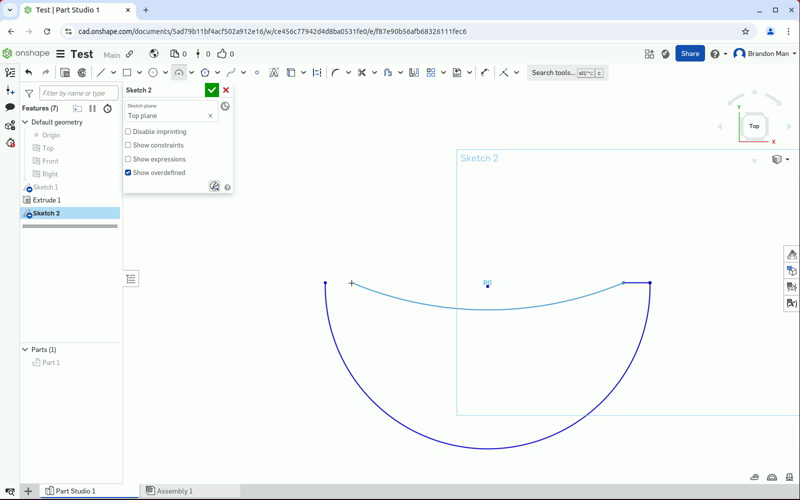
scroll(-6)
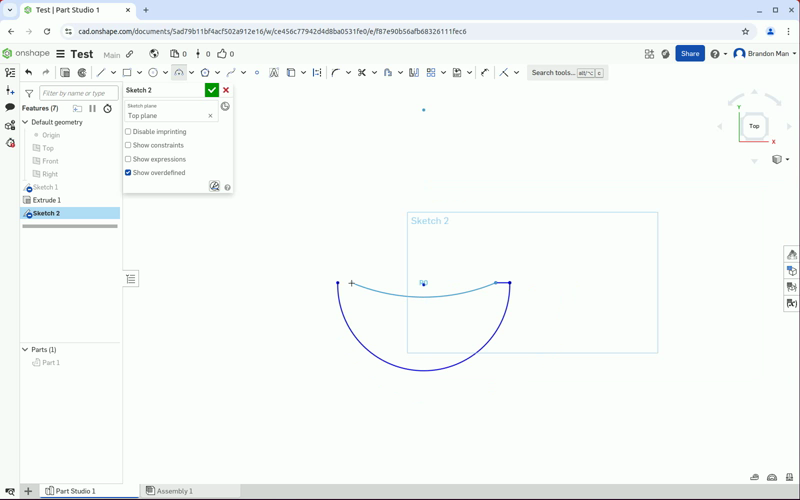
scroll(-6)
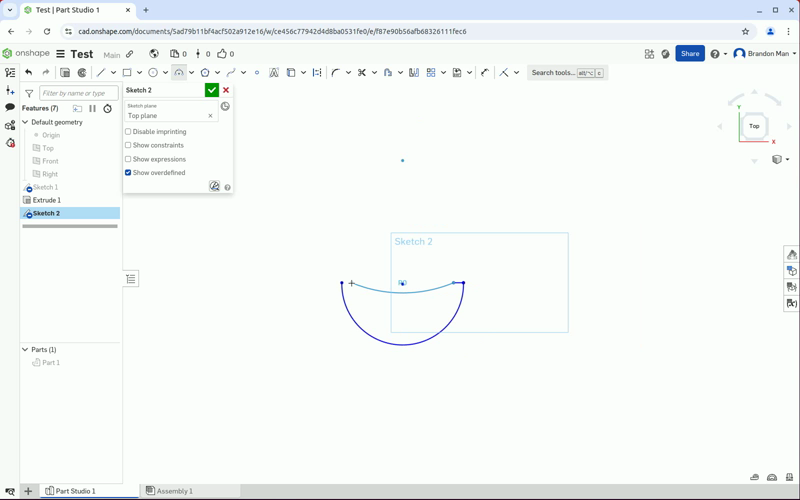
scroll(-6)
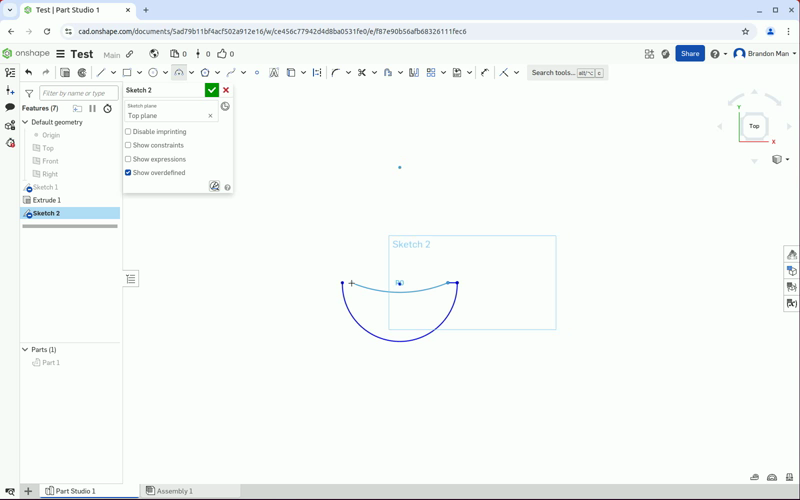
scroll(-6)
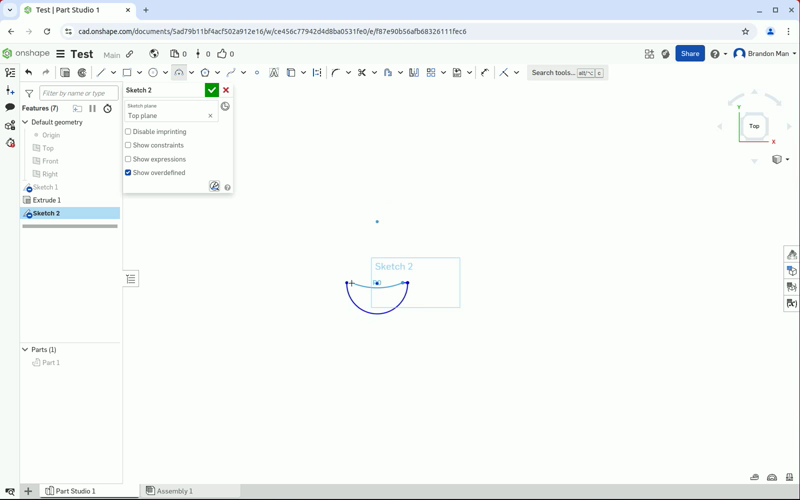
scroll(-6)
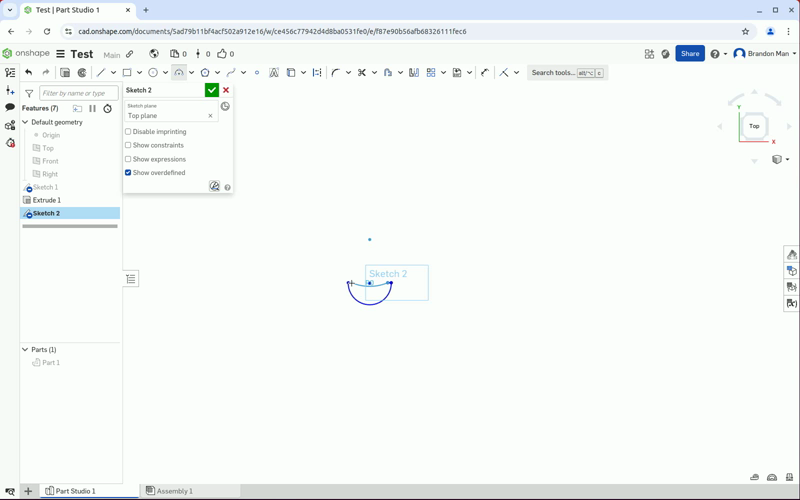
mouse_move(369, 301)
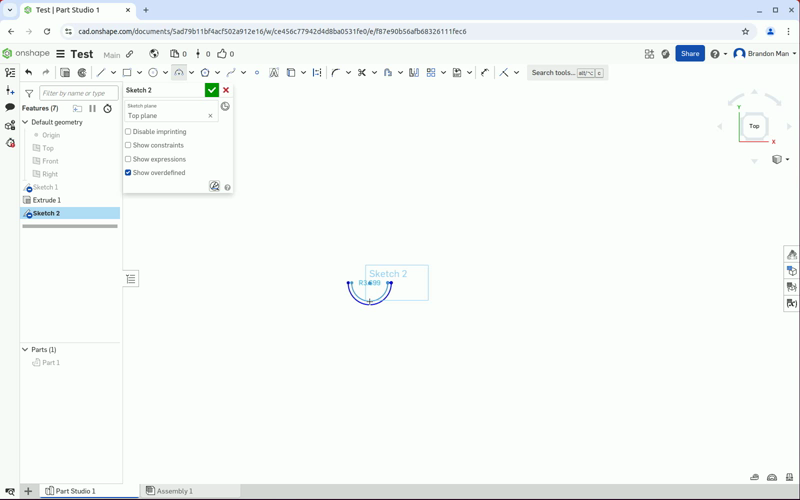
scroll(6)
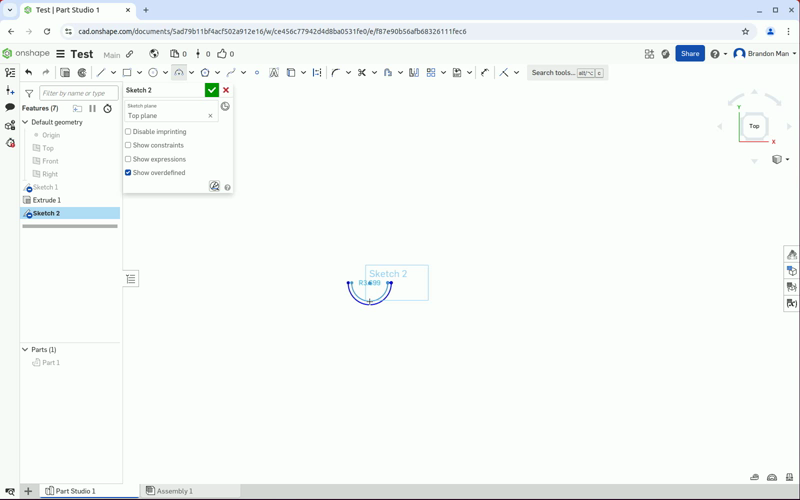
scroll(6)
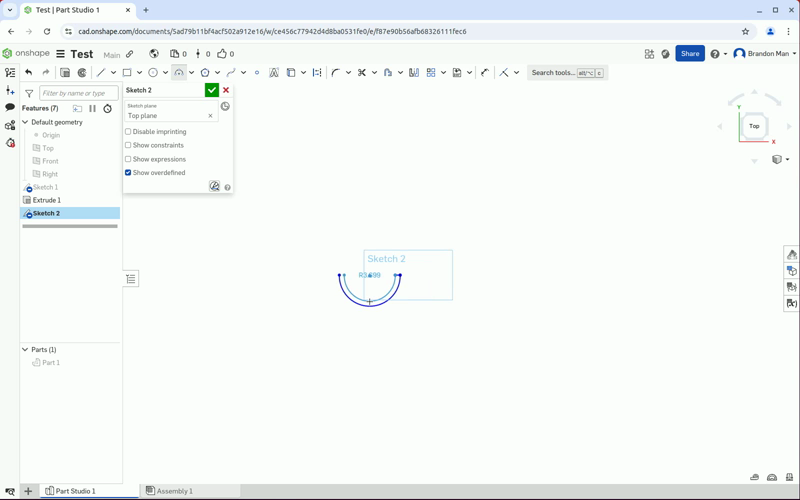
scroll(6)
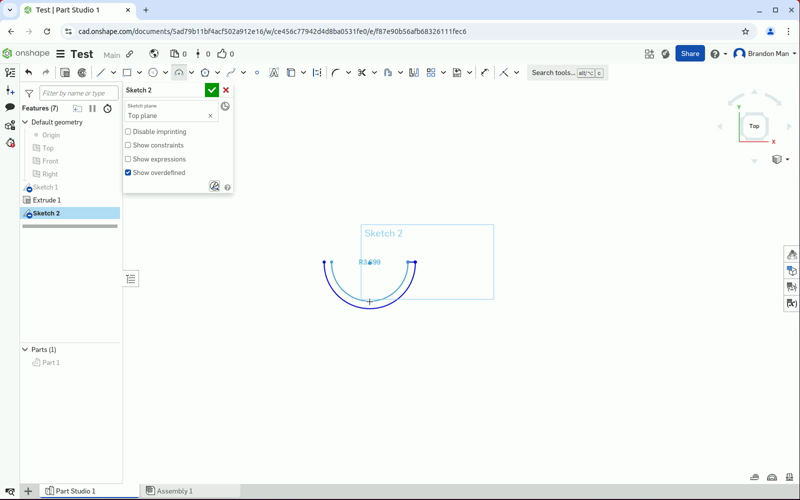
scroll(6)
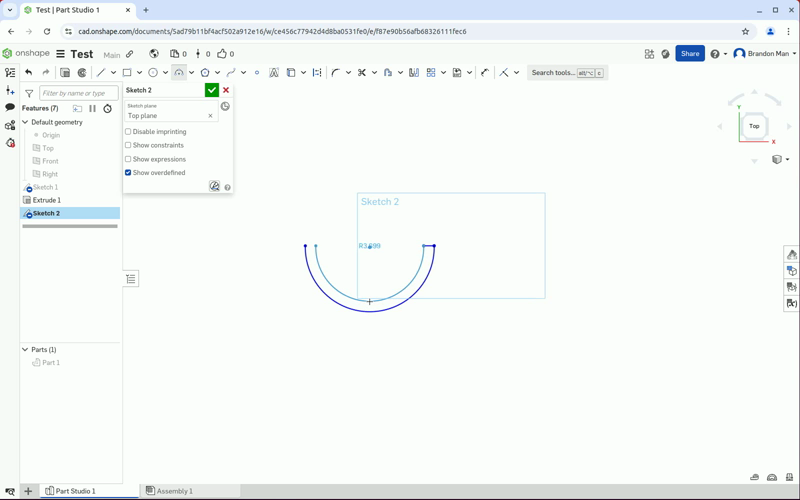
scroll(6)
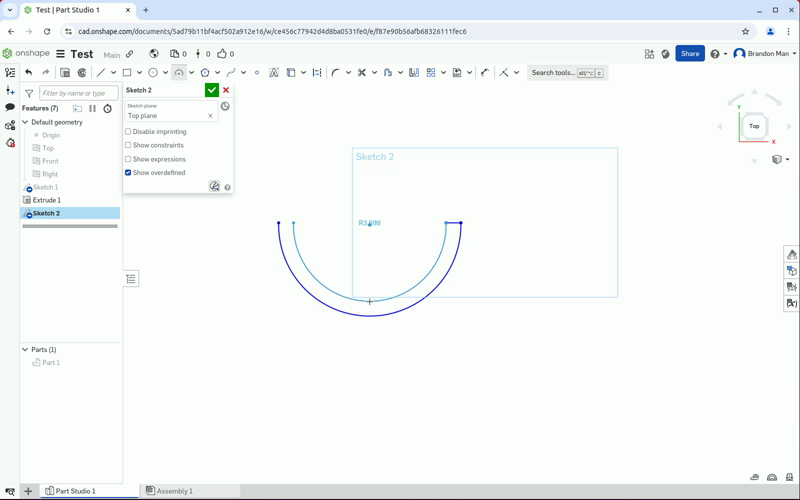
scroll(6)
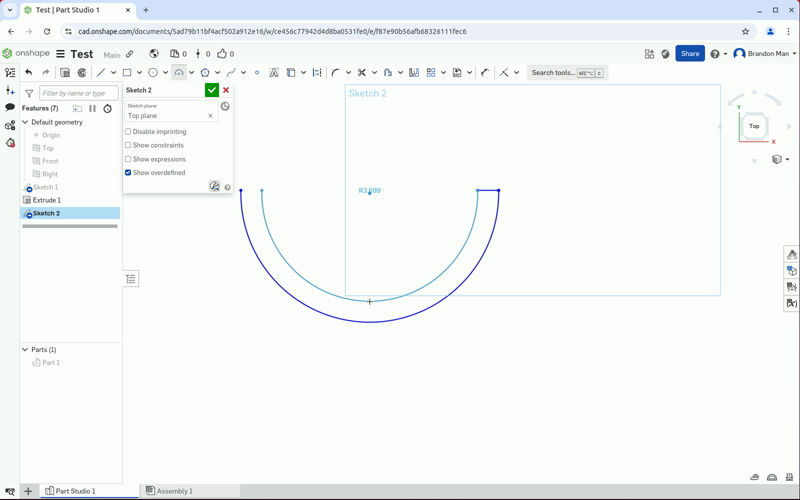
scroll(6)
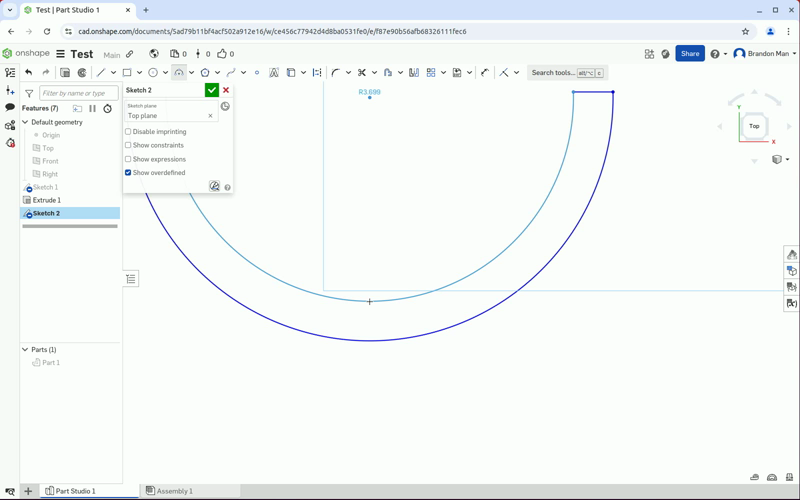
click(369, 301)
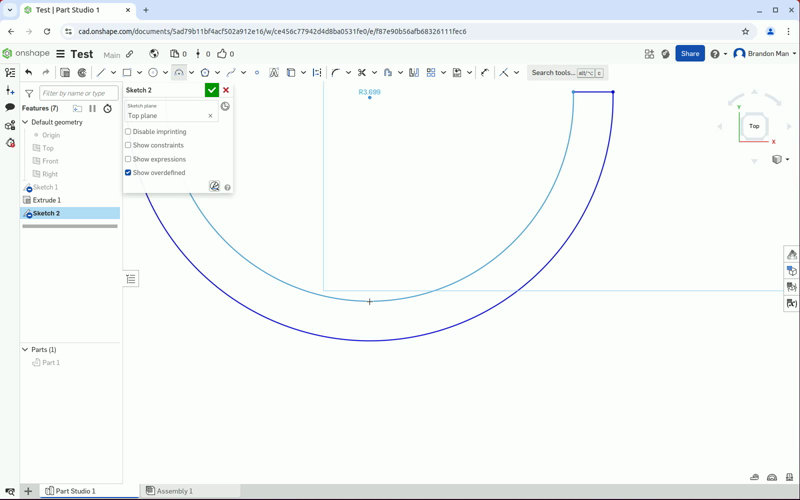
scroll(-6)
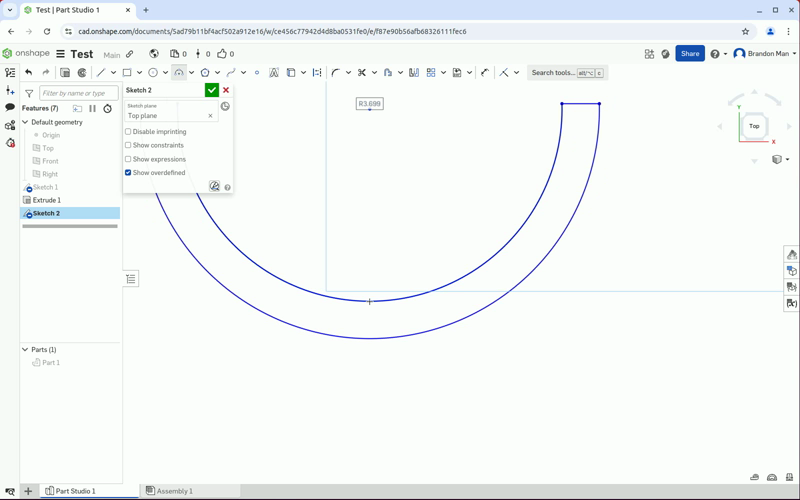
scroll(-6)
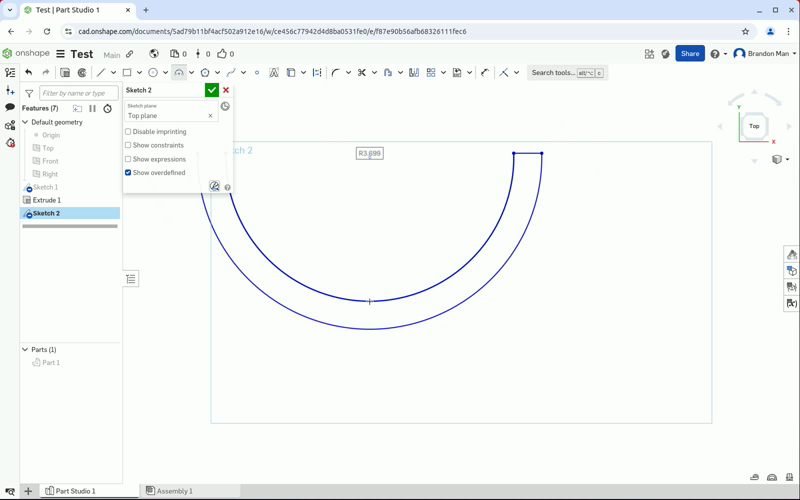
scroll(-6)
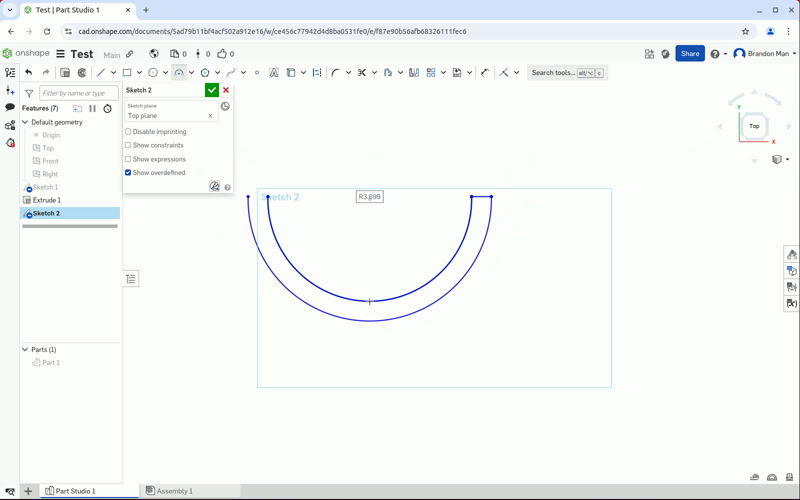
scroll(-6)
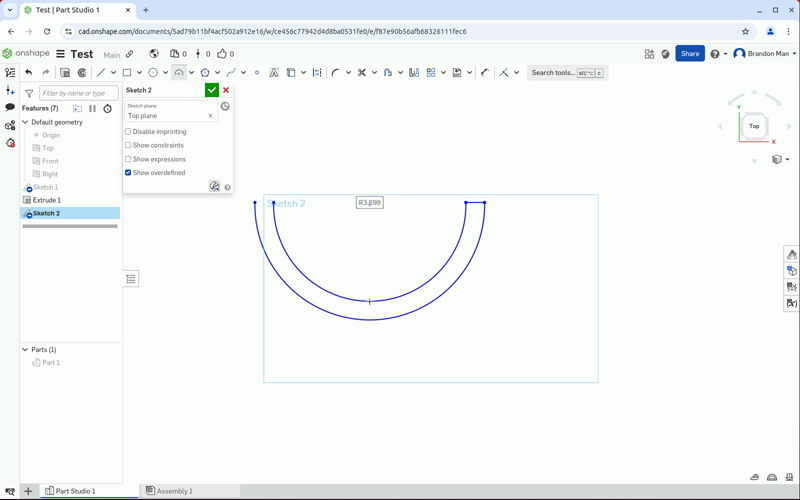
scroll(-6)
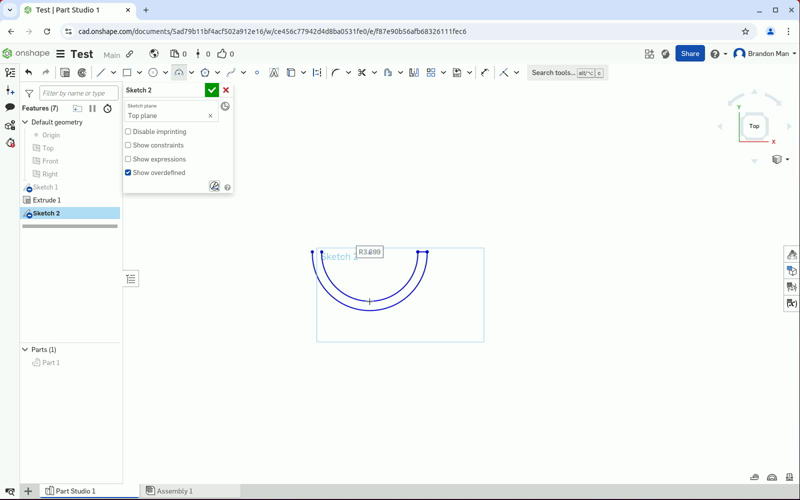
scroll(-6)
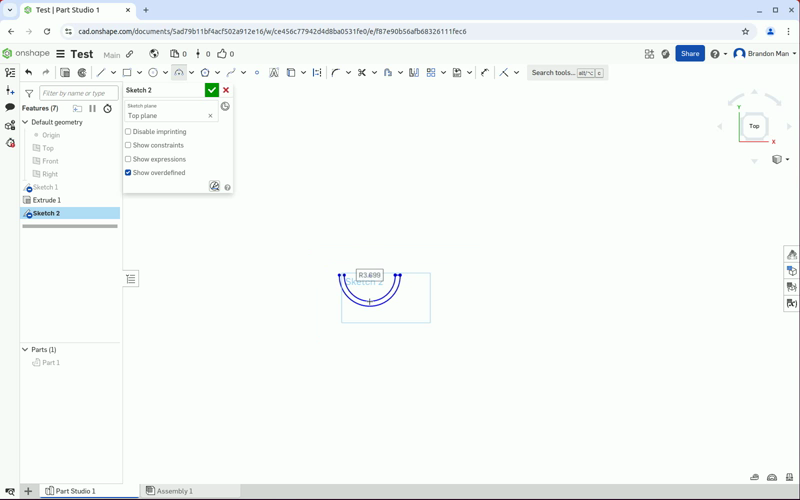
scroll(-6)
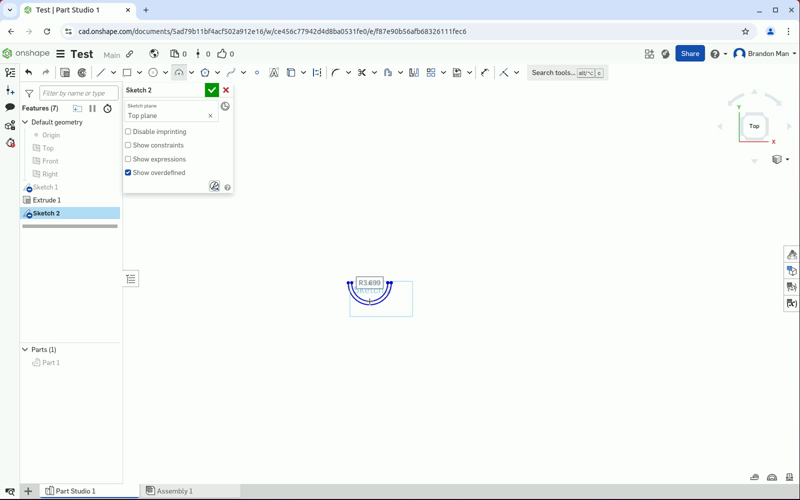
key_up(shift)
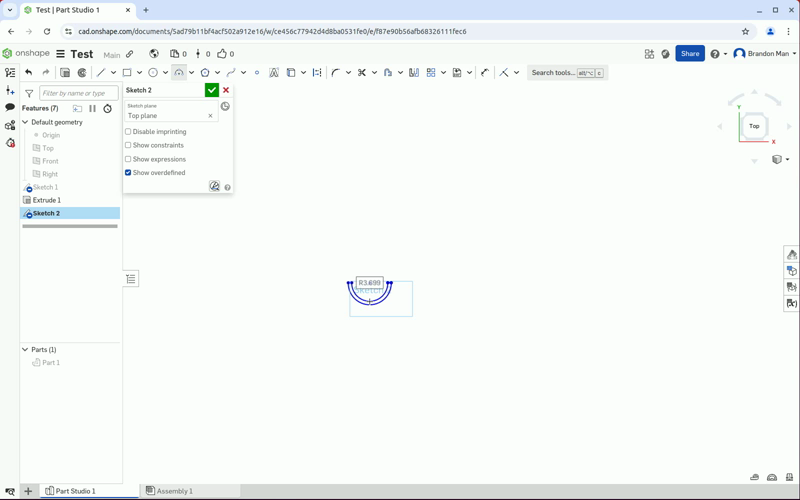
key(esc)
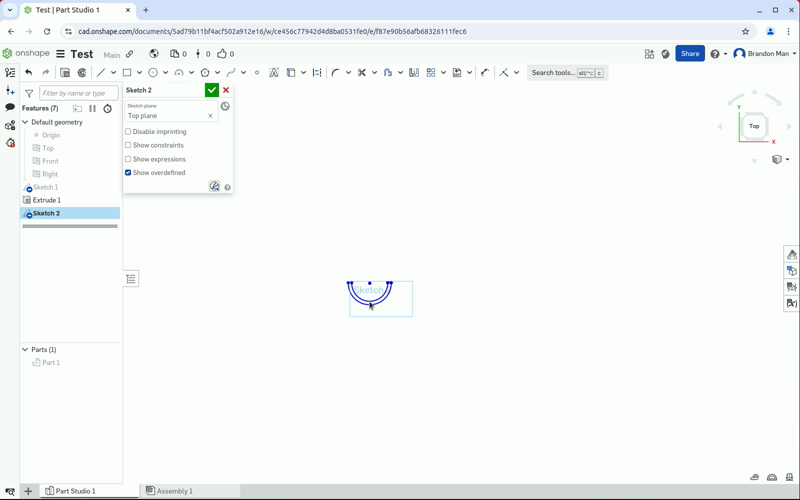
key(l)
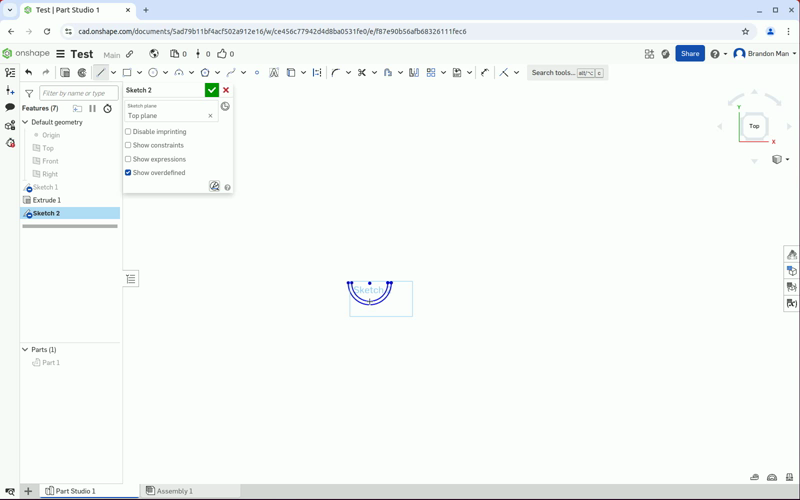
mouse_move(351, 282)
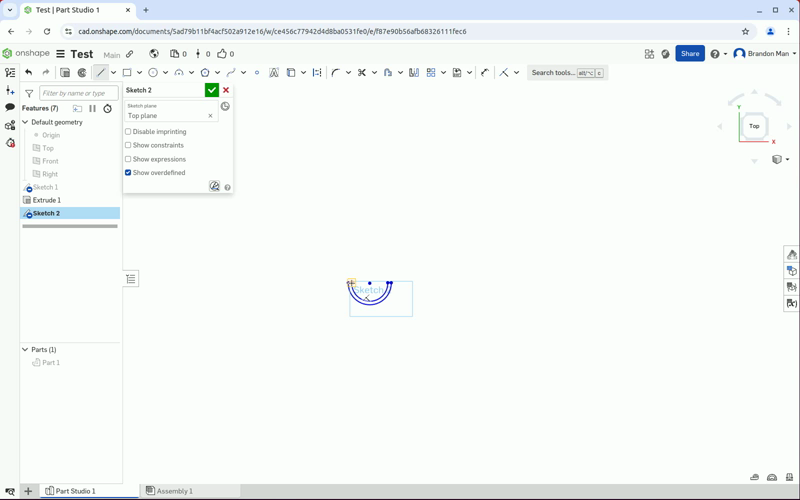
scroll(6)
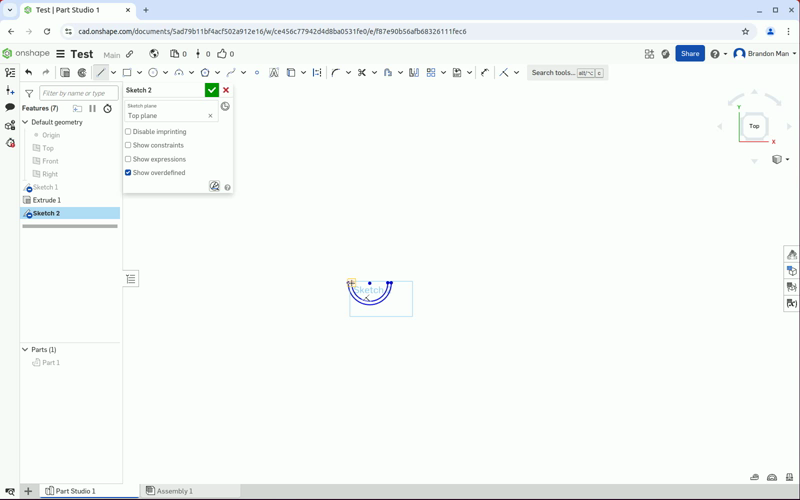
scroll(6)
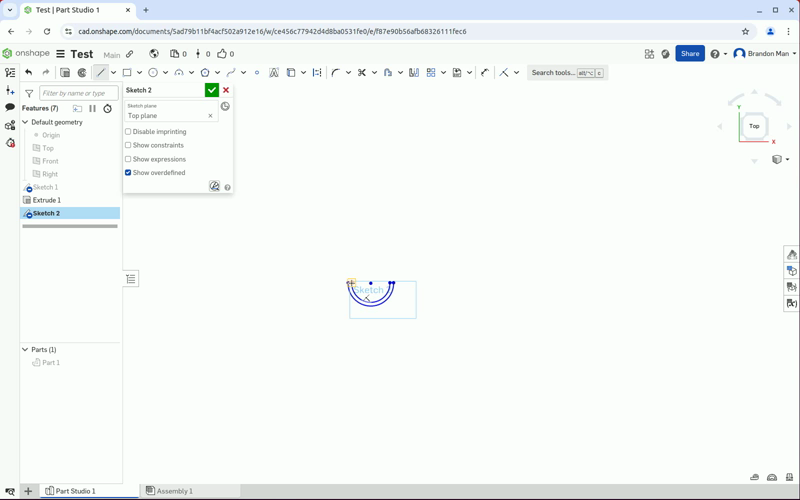
scroll(6)
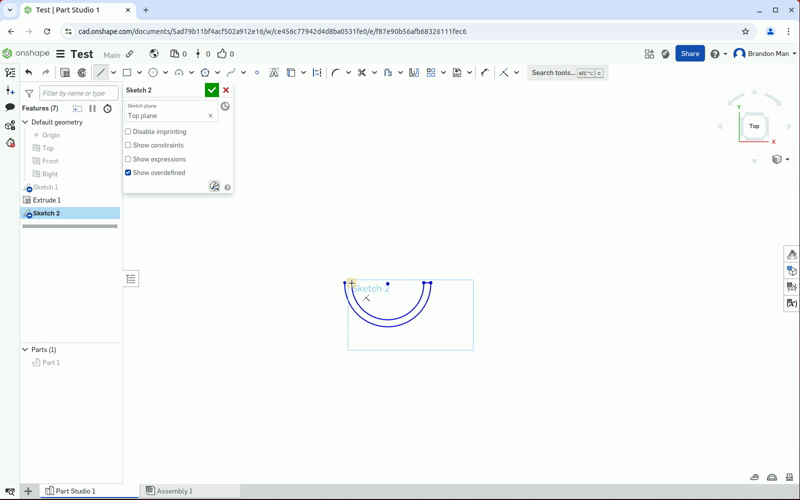
scroll(6)
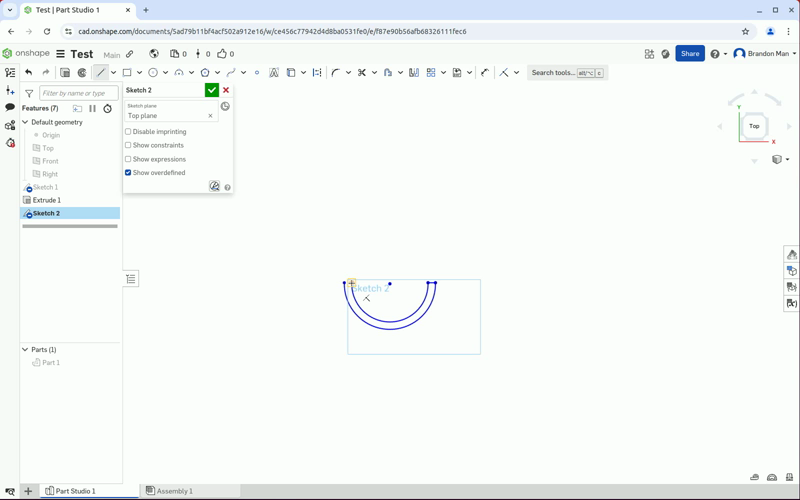
scroll(6)
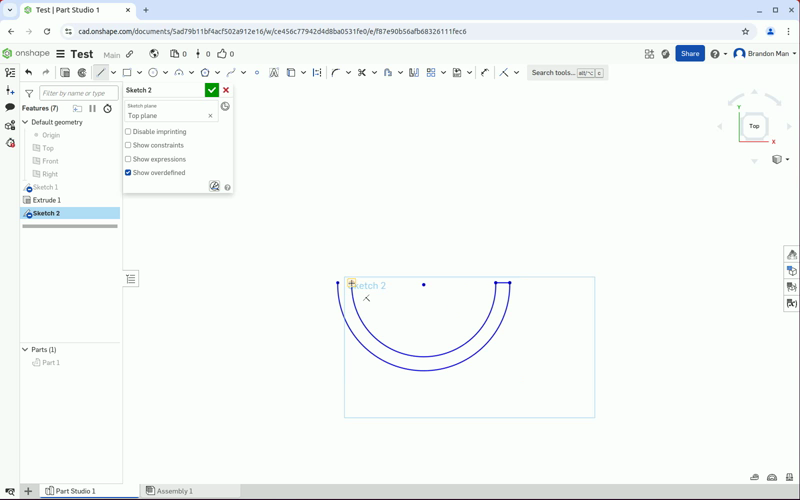
scroll(6)
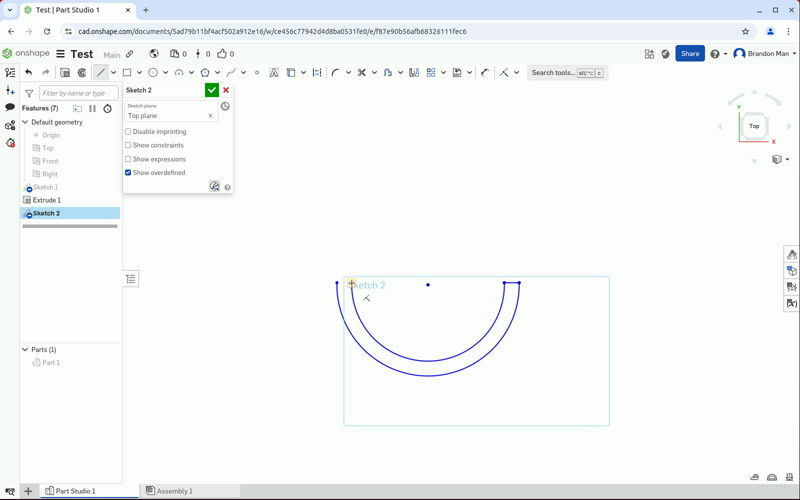
scroll(6)
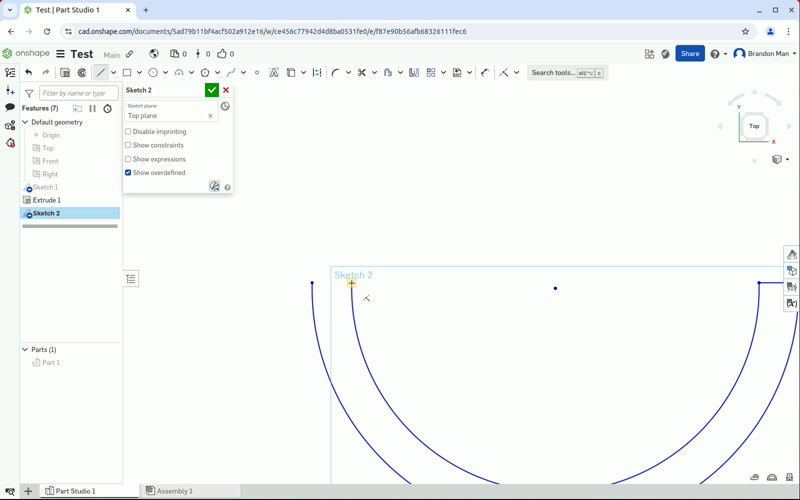
click(351, 282)
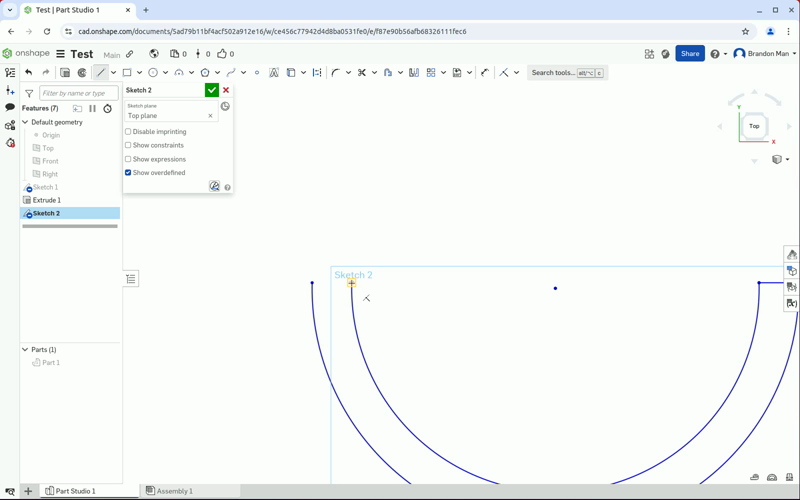
scroll(-6)
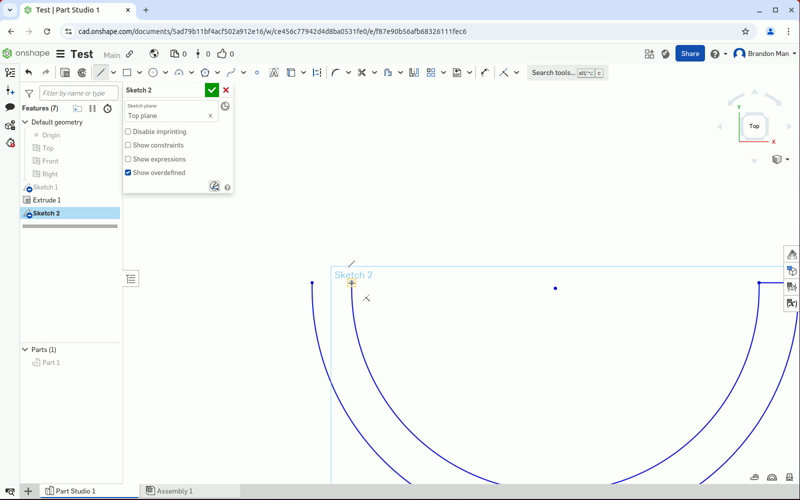
scroll(-6)
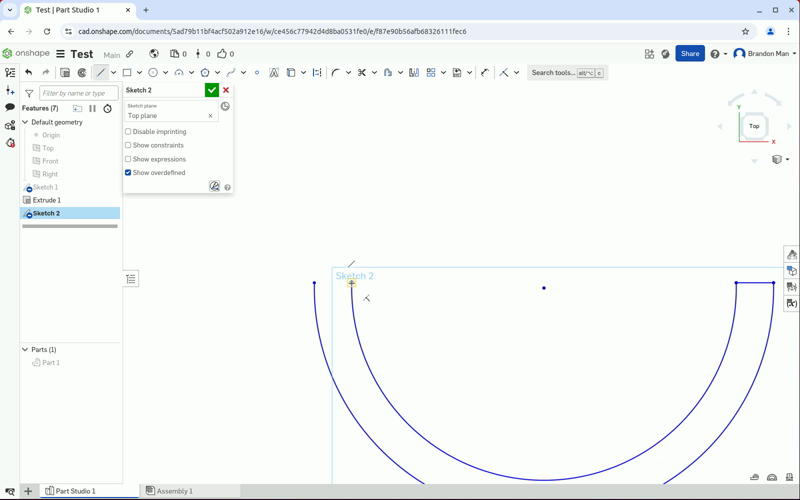
scroll(-6)
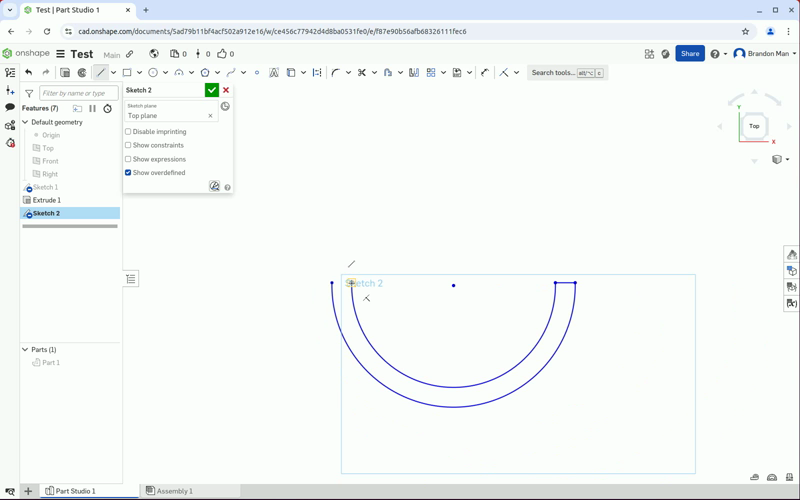
scroll(-6)
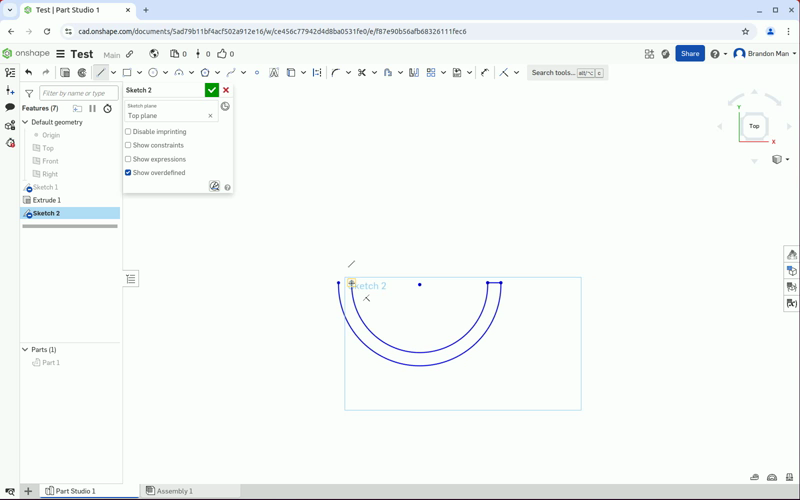
scroll(-6)
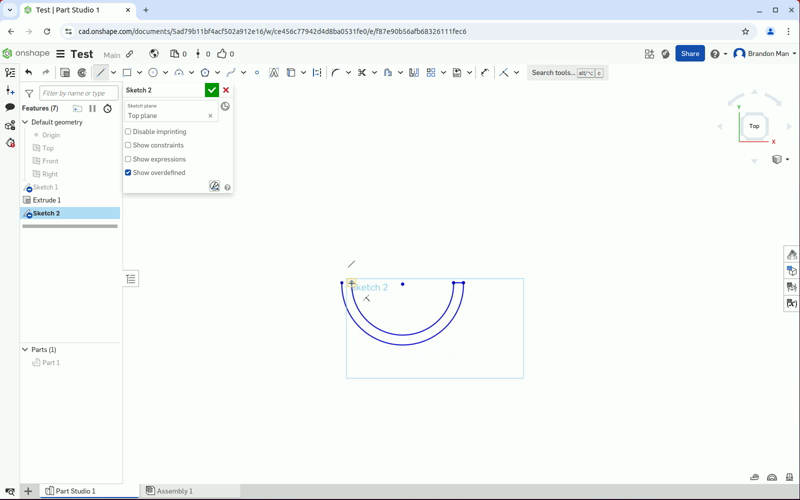
scroll(-6)
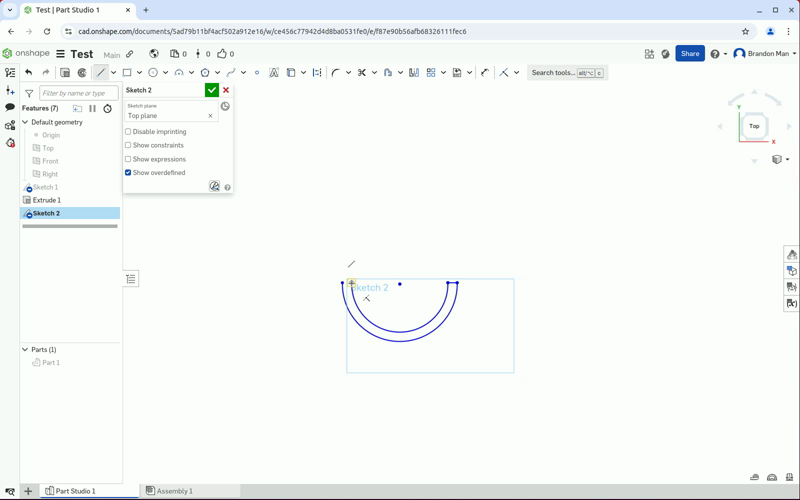
scroll(-6)
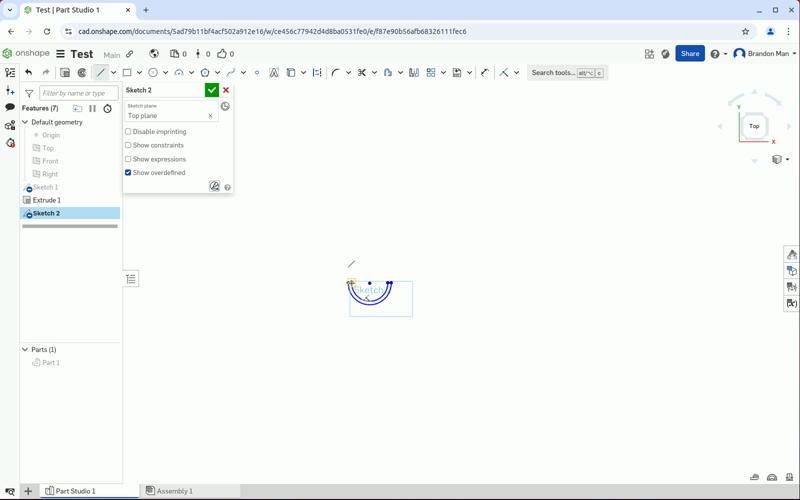
mouse_move(381, 282)
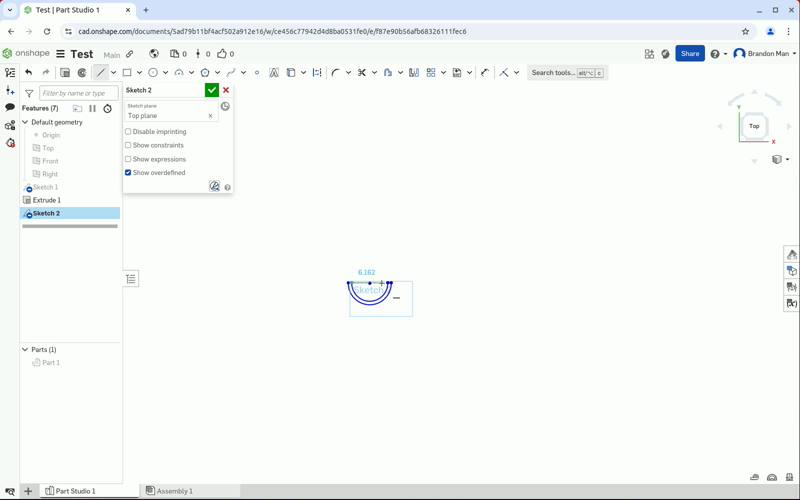
key_down(shift)
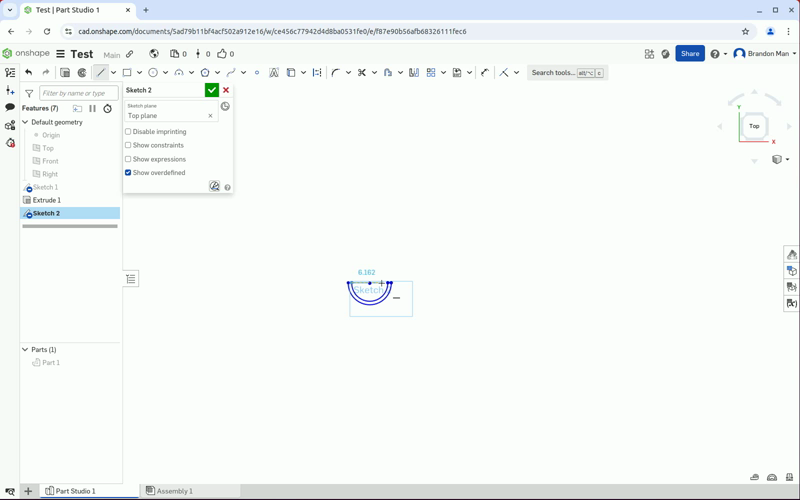
mouse_move(348, 282)
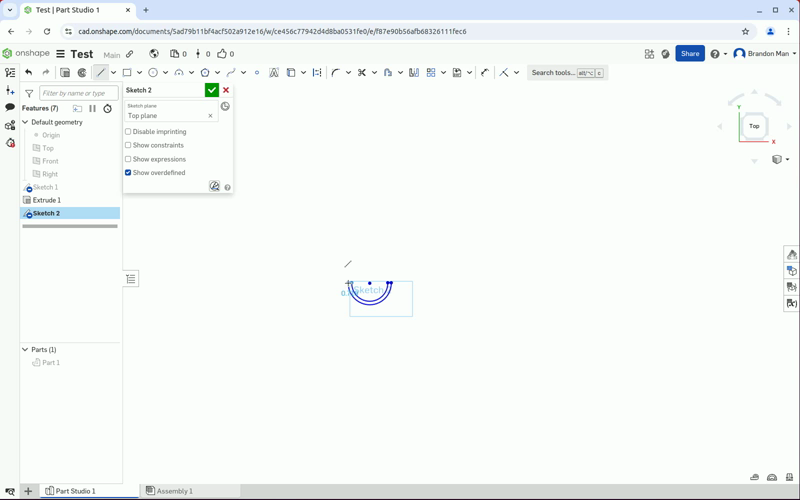
scroll(6)
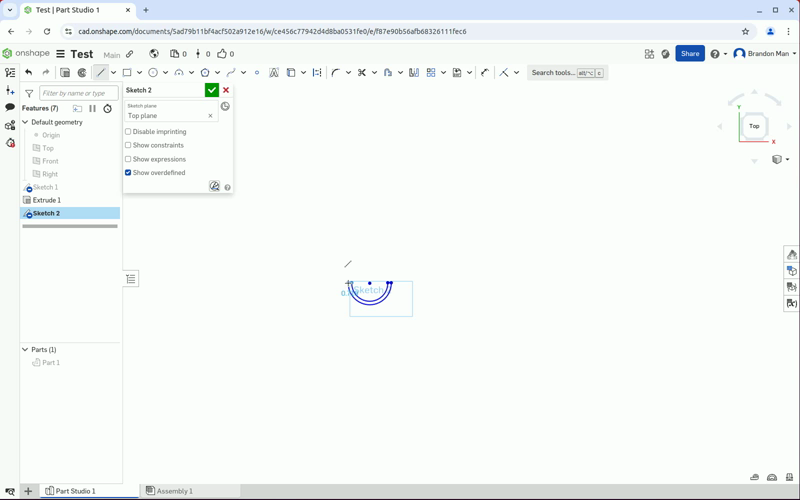
scroll(6)
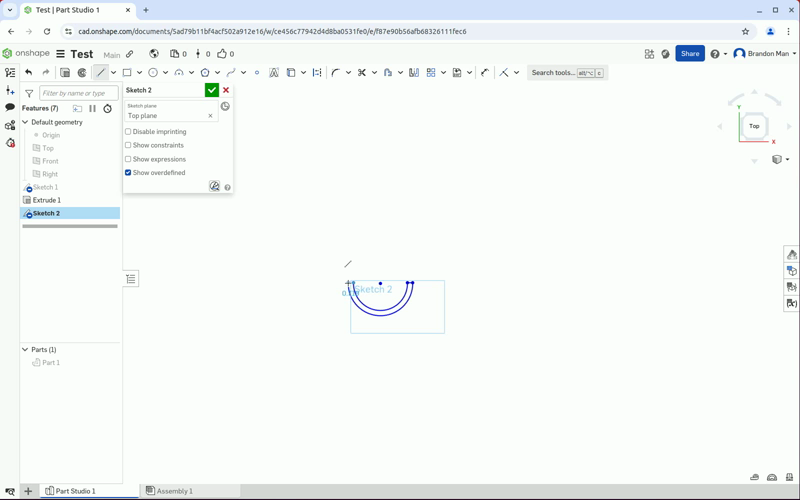
scroll(6)
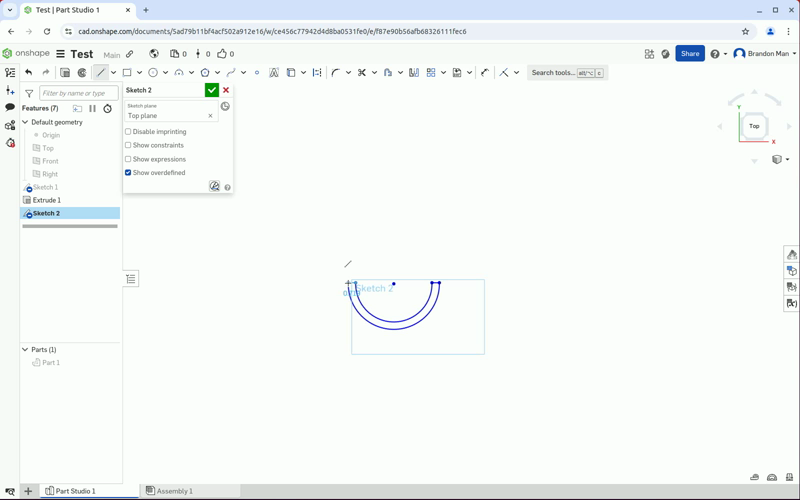
scroll(6)
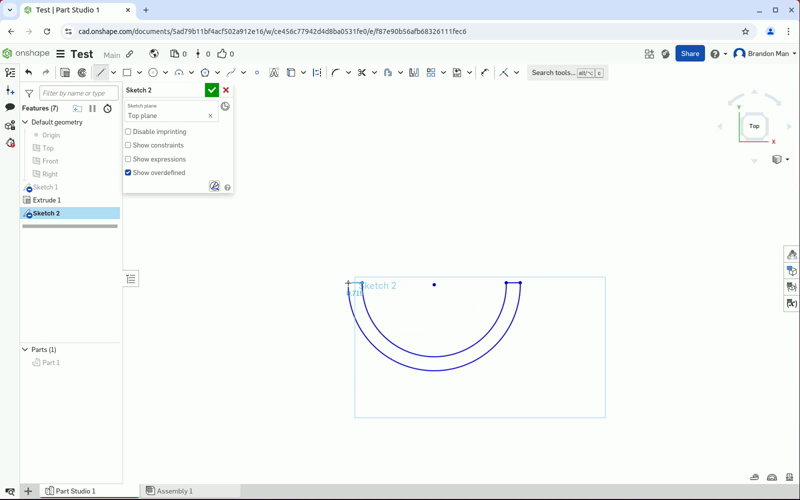
scroll(6)
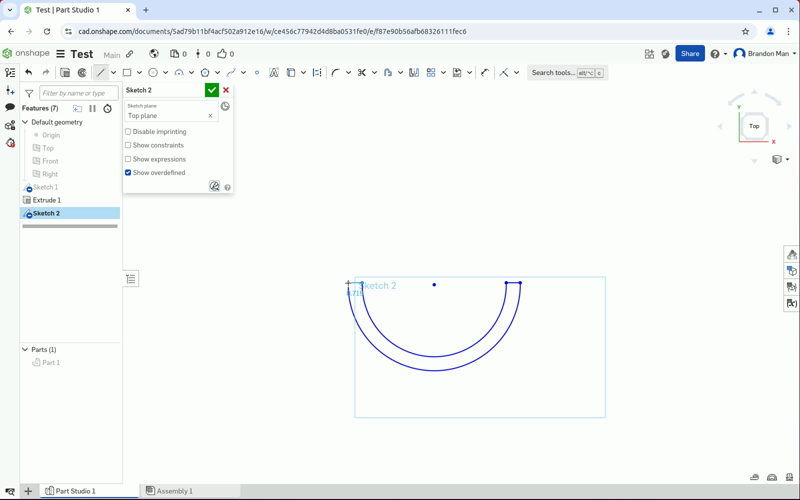
scroll(6)
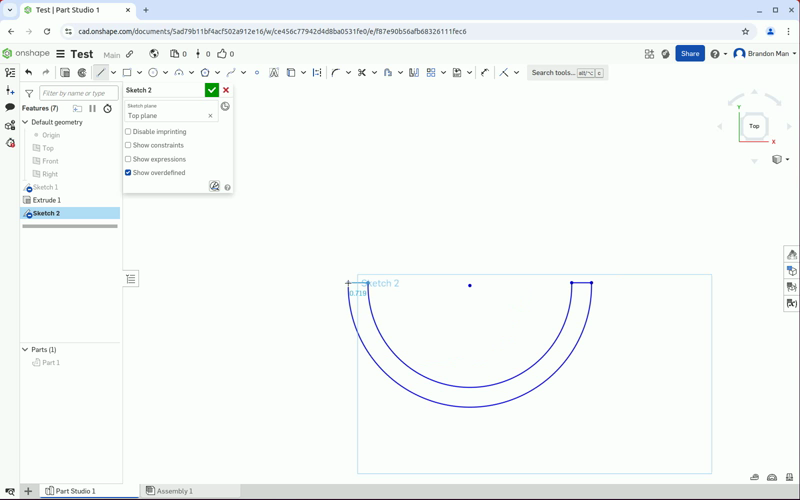
scroll(6)
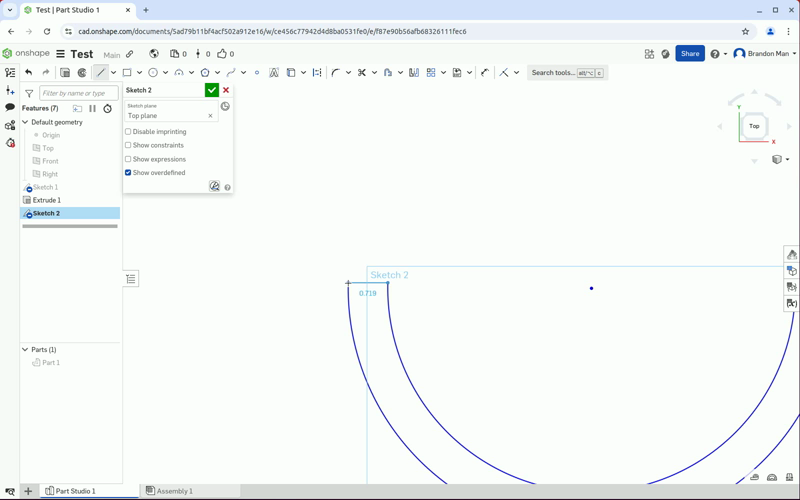
key_up(shift)
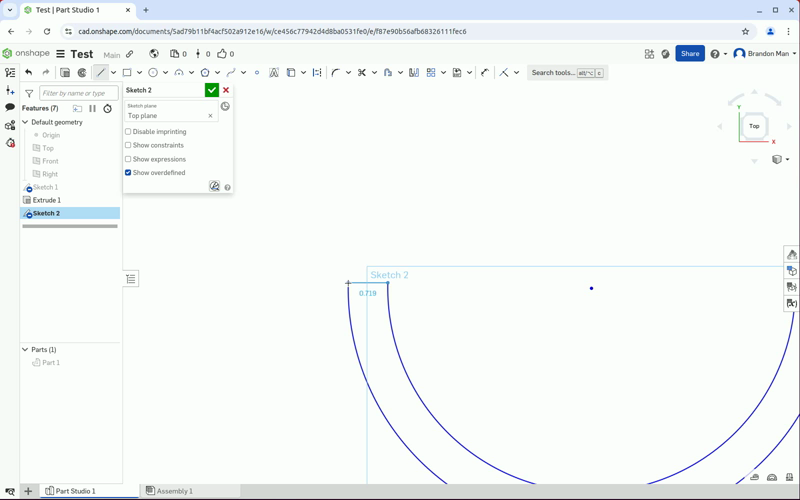
click(348, 282)
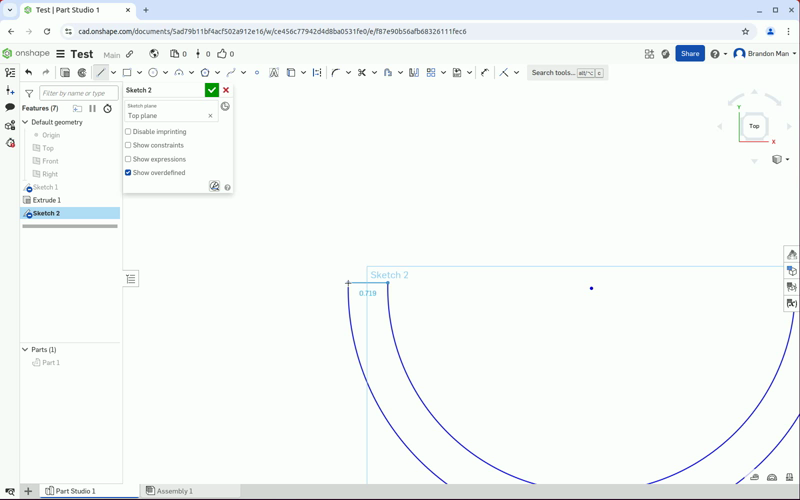
scroll(-6)
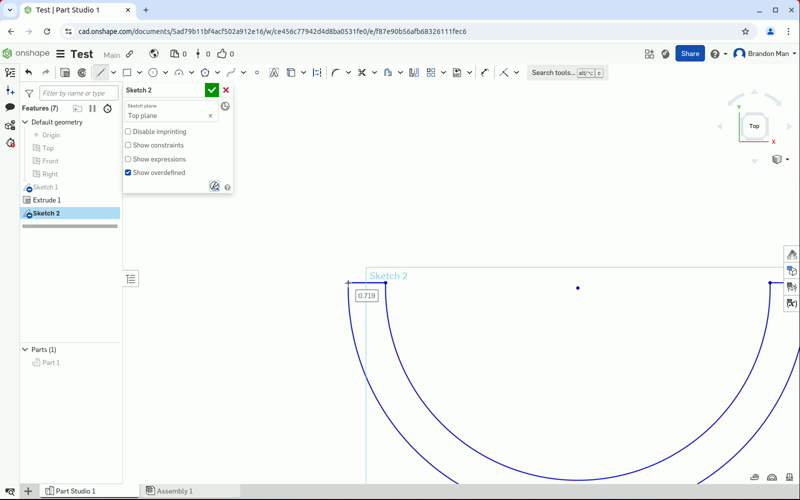
scroll(-6)
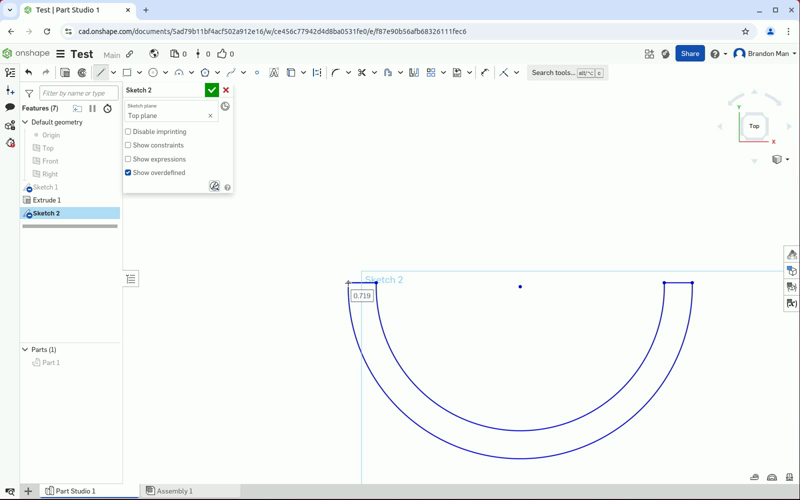
scroll(-6)
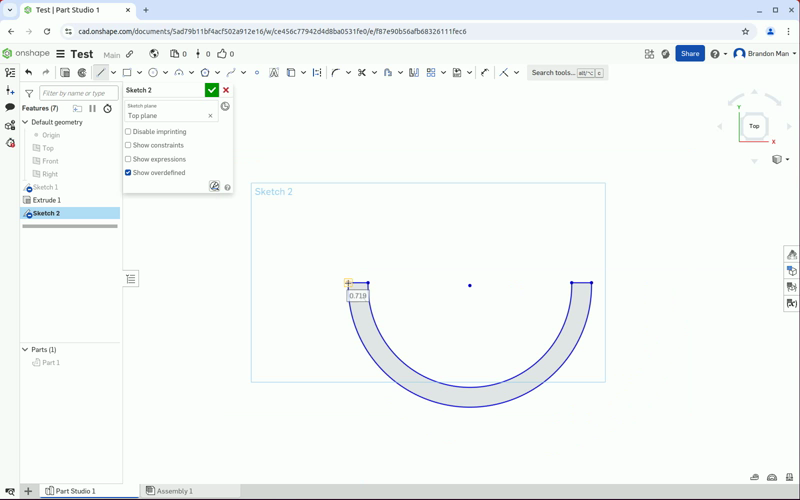
scroll(-6)
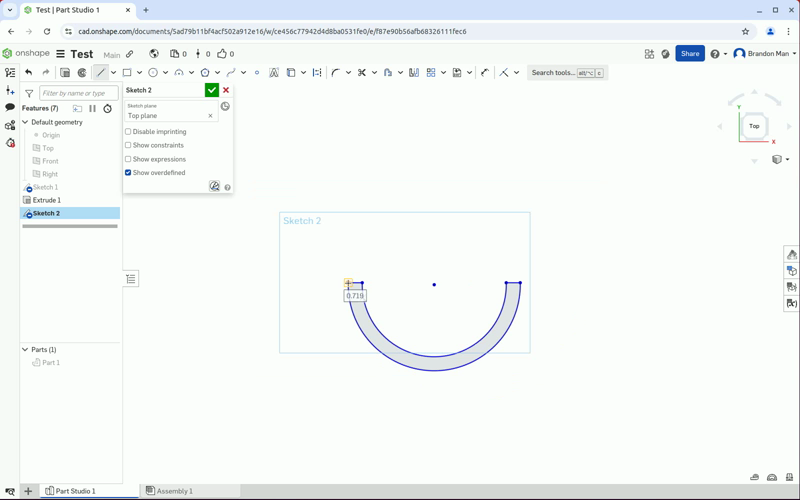
scroll(-6)
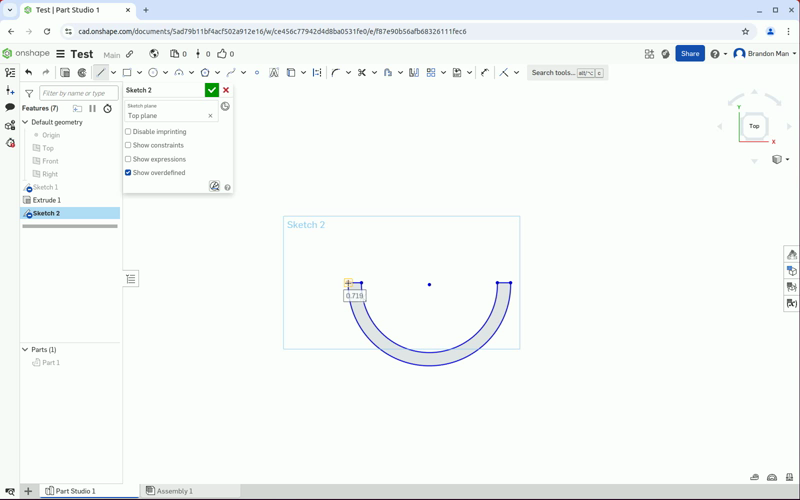
scroll(-6)
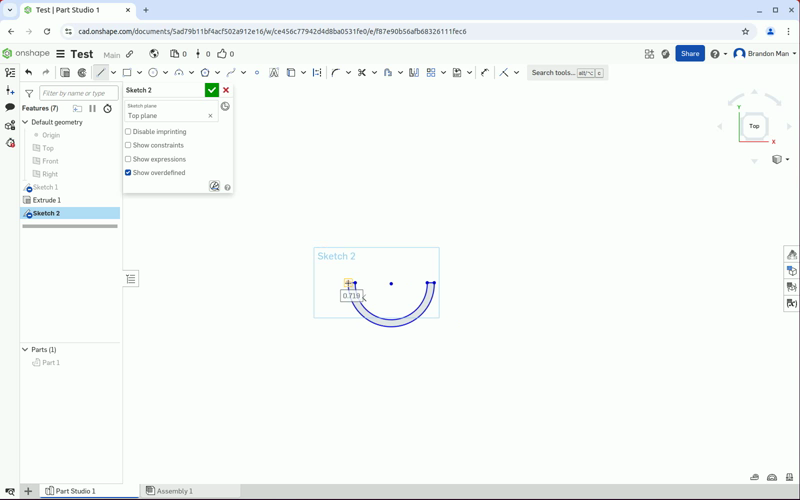
scroll(-6)
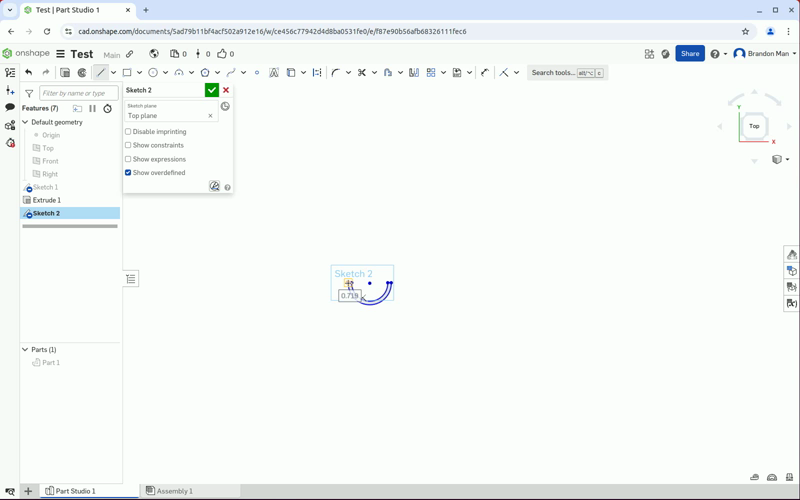
key(esc)
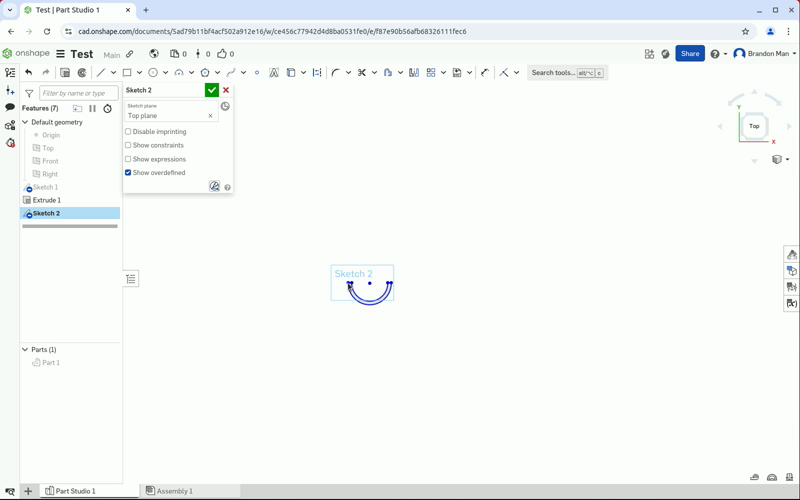
mouse_move(378, 299)
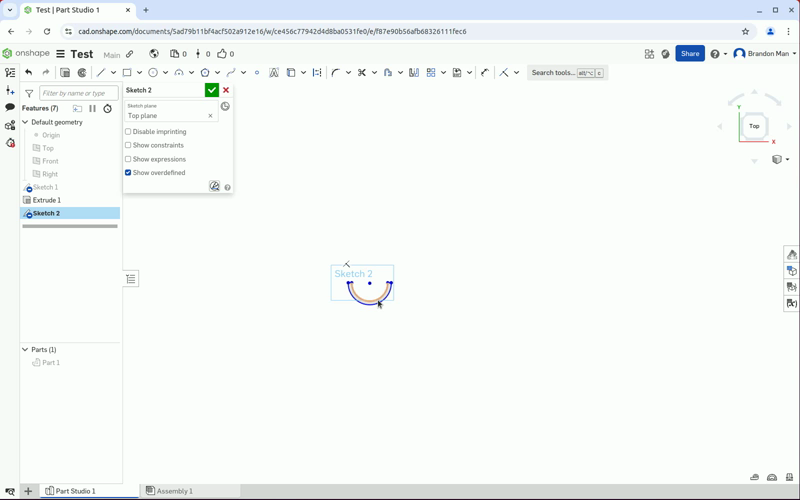
scroll(6)
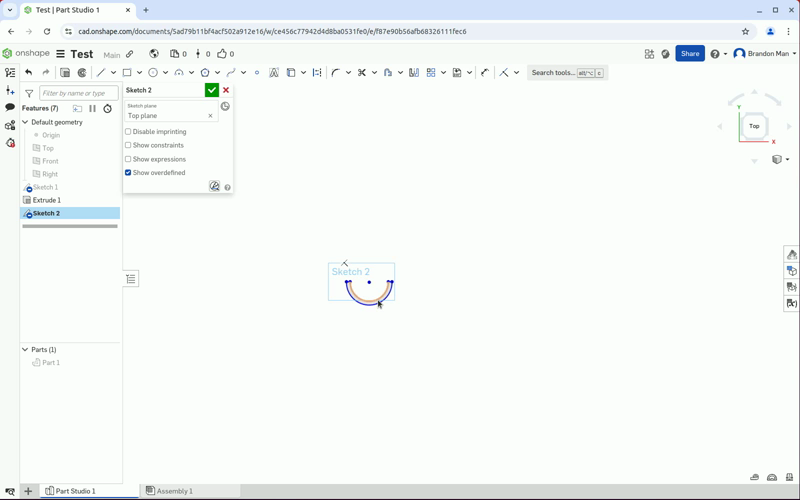
scroll(6)
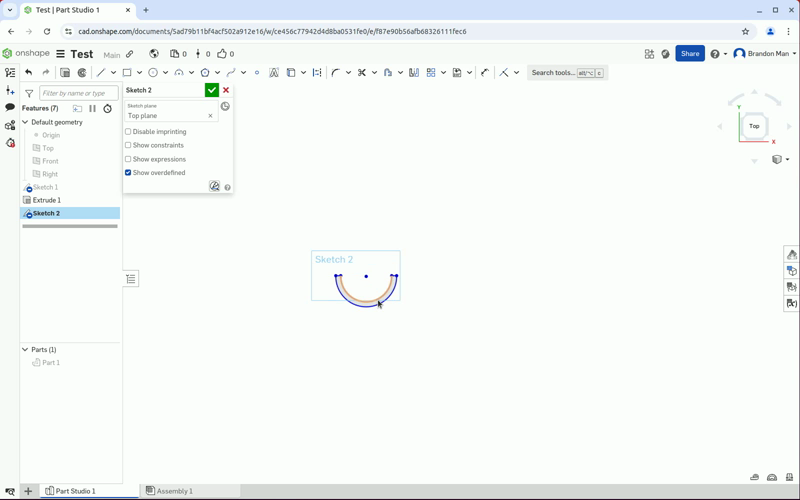
scroll(6)
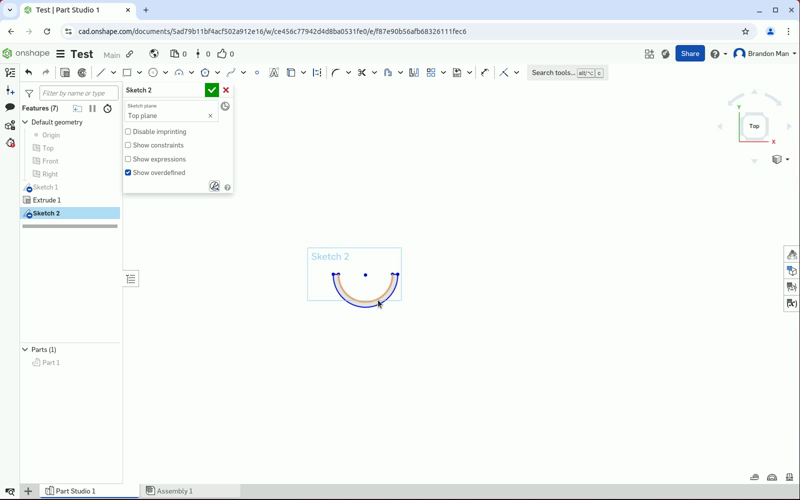
scroll(6)
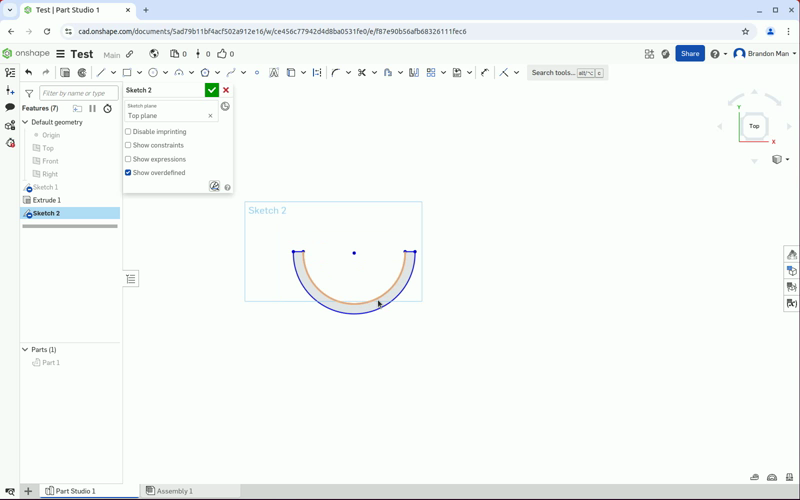
scroll(6)
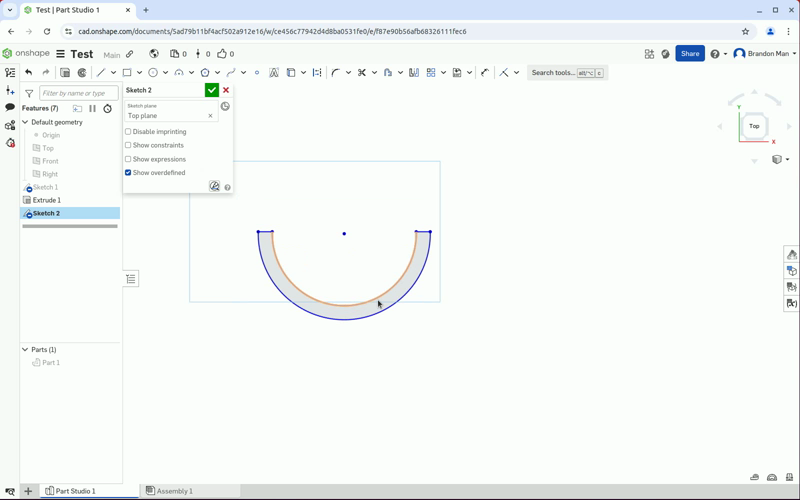
scroll(6)
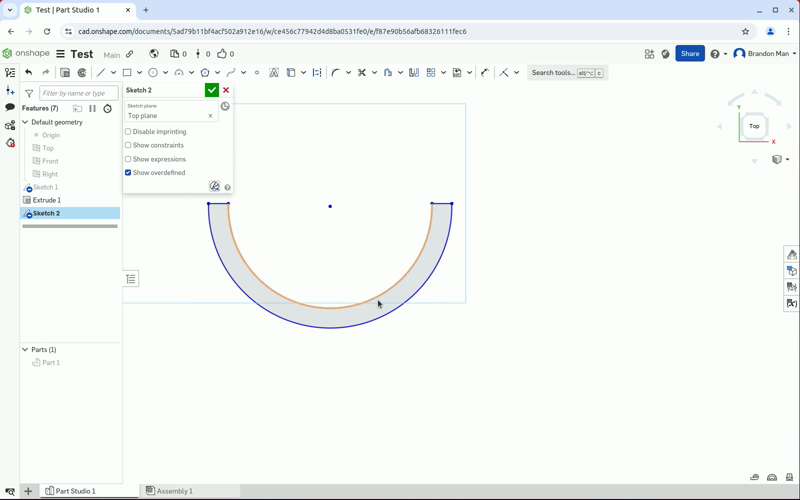
scroll(6)
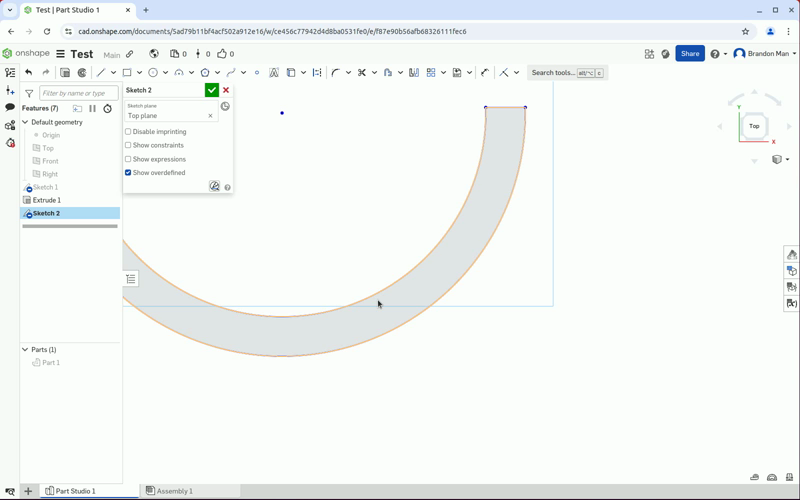
click(378, 299)
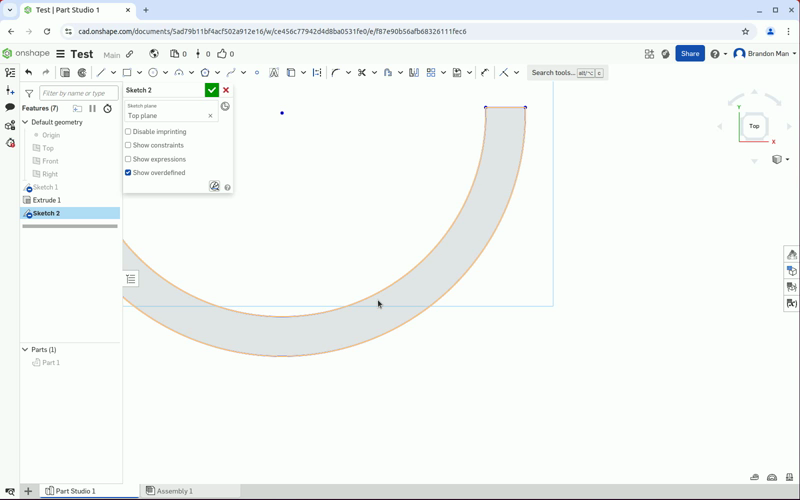
scroll(-6)
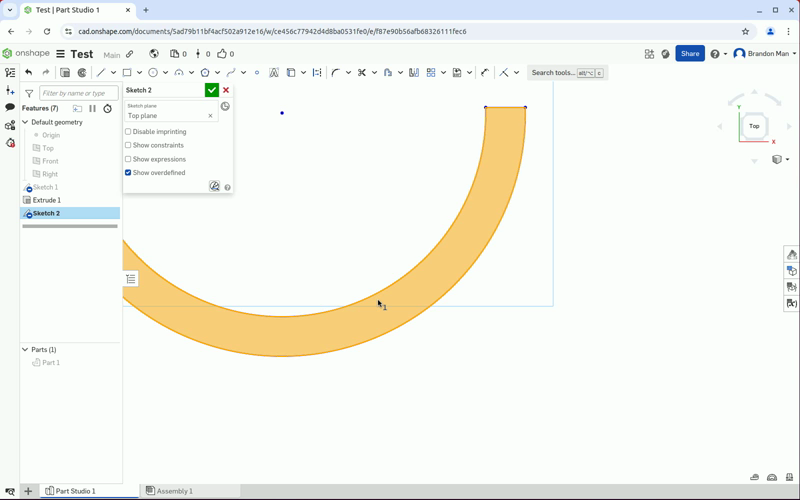
scroll(-6)
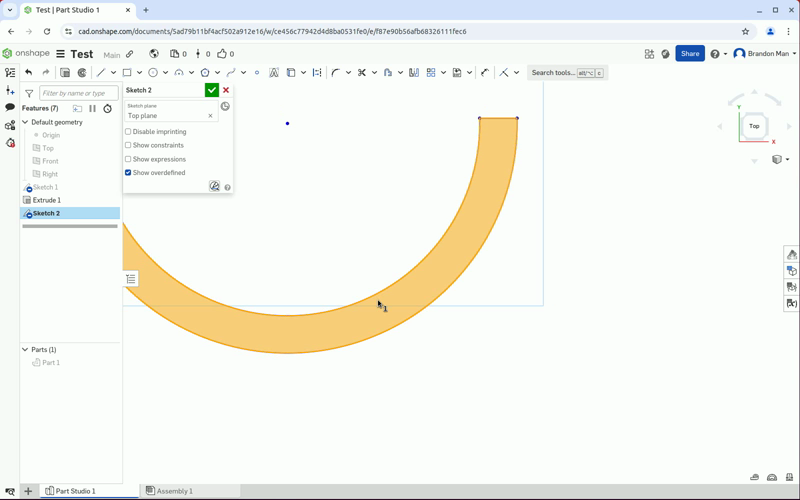
scroll(-6)
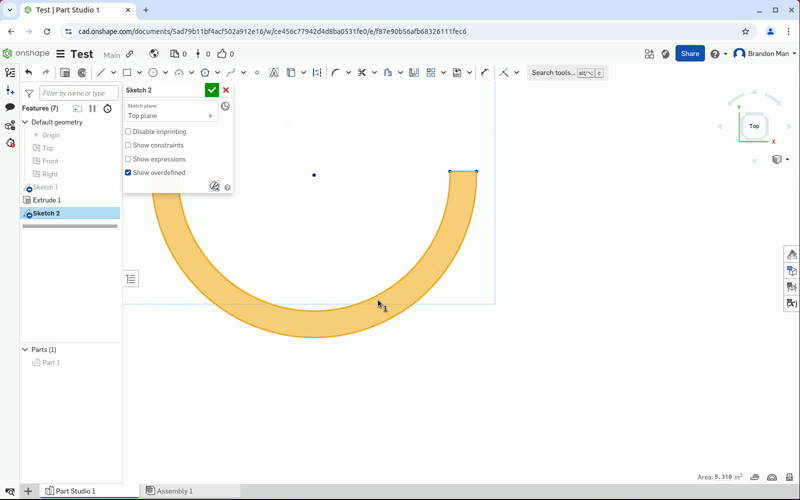
scroll(-6)
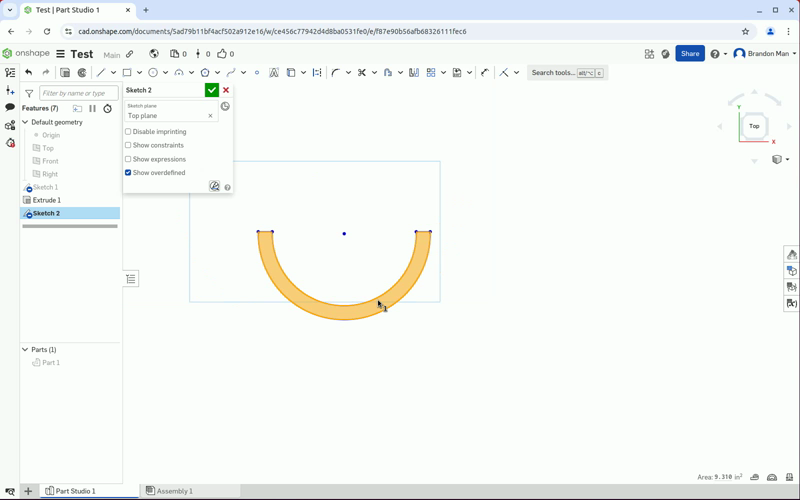
scroll(-6)
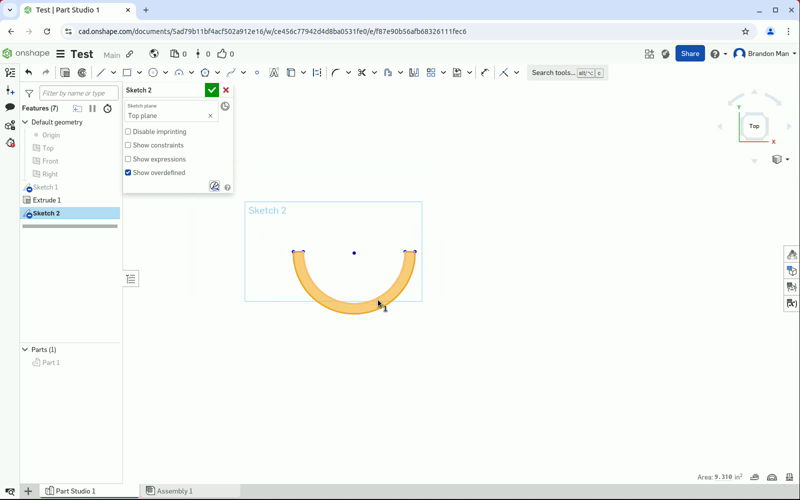
scroll(-6)
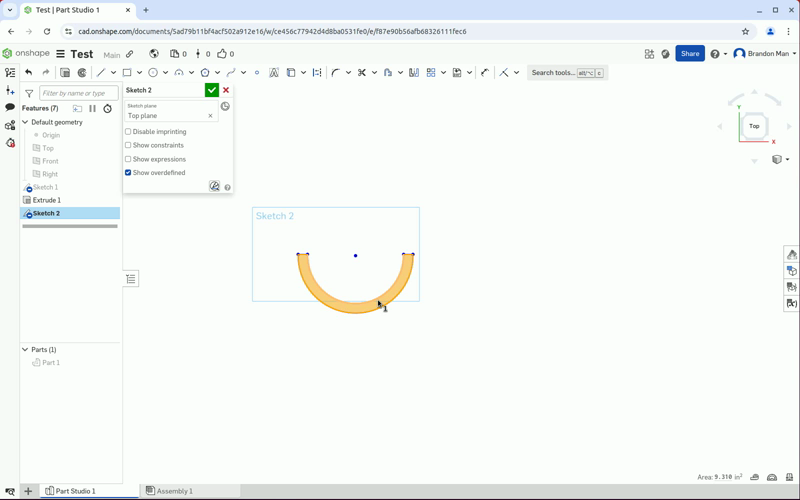
scroll(-6)
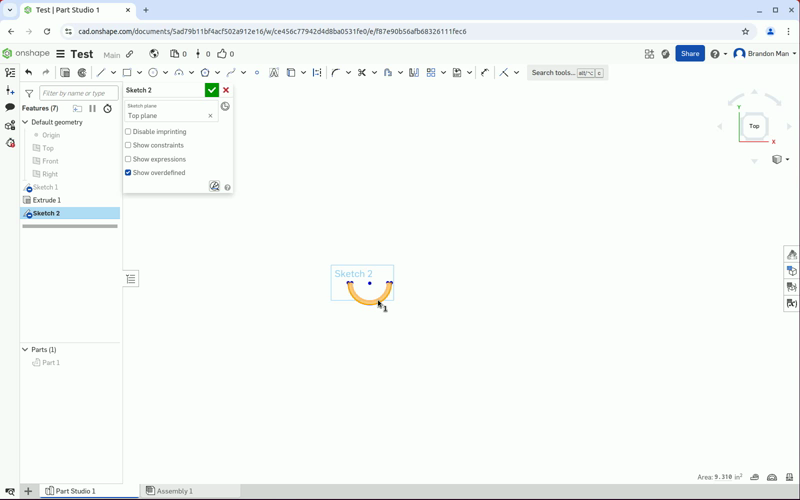
mouse_move(73, 352)
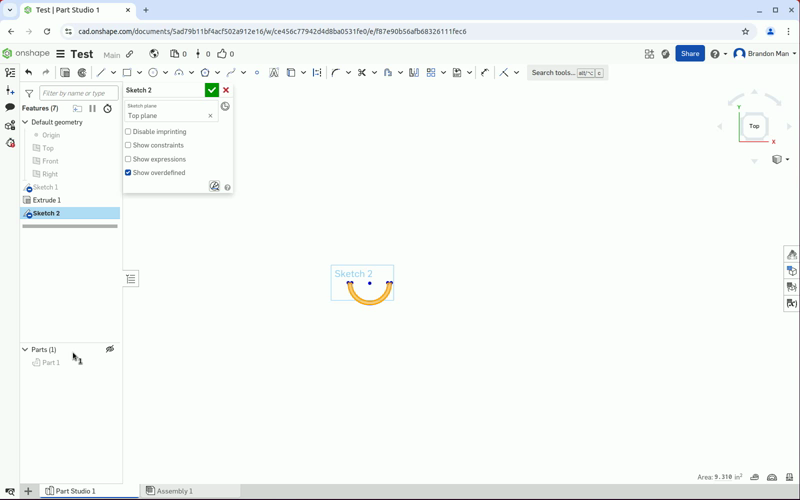
key(shift+y)
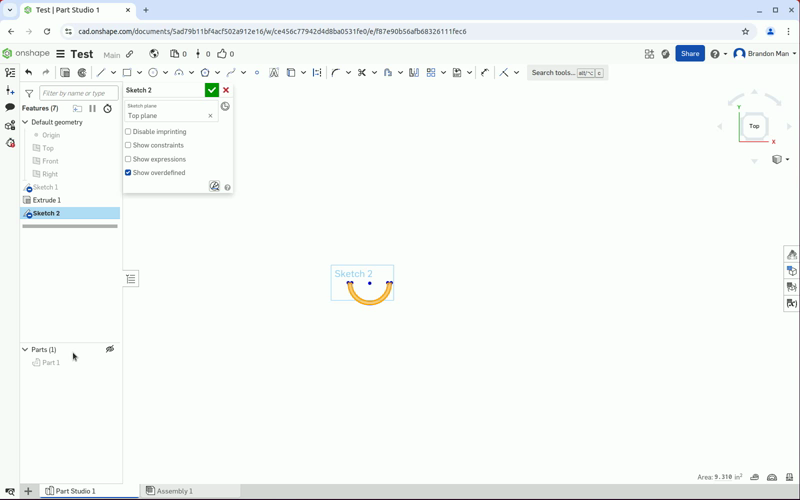
key(shift+e)
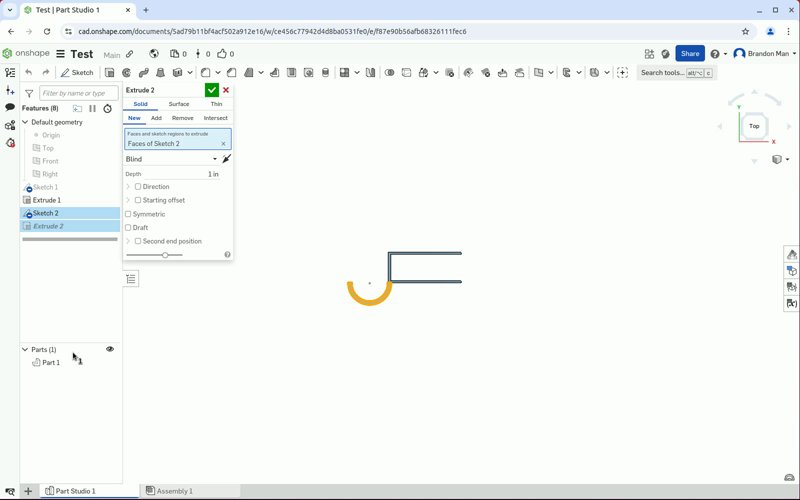
mouse_move(143, 106)
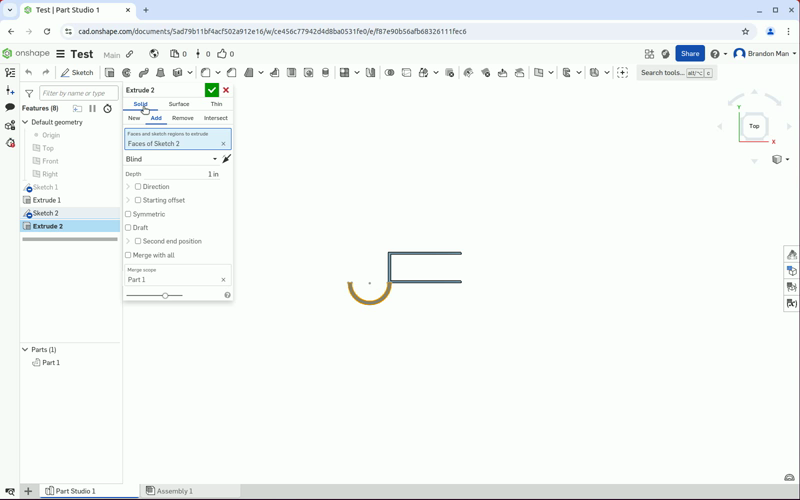
click(143, 106)
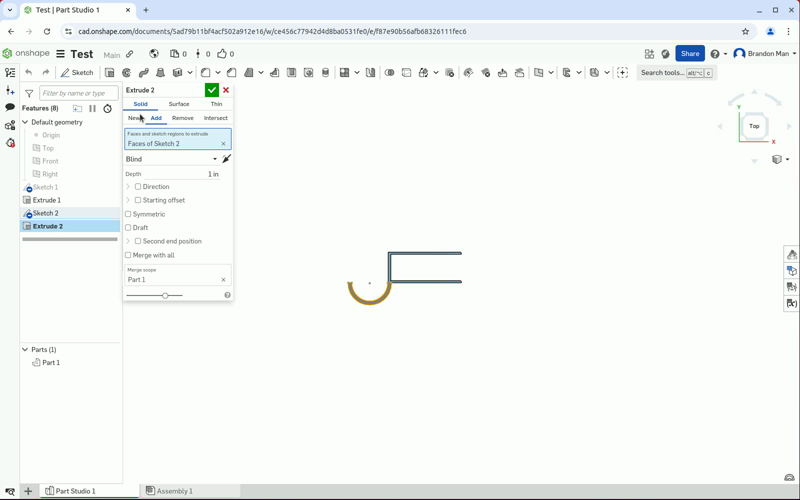
mouse_move(137, 120)
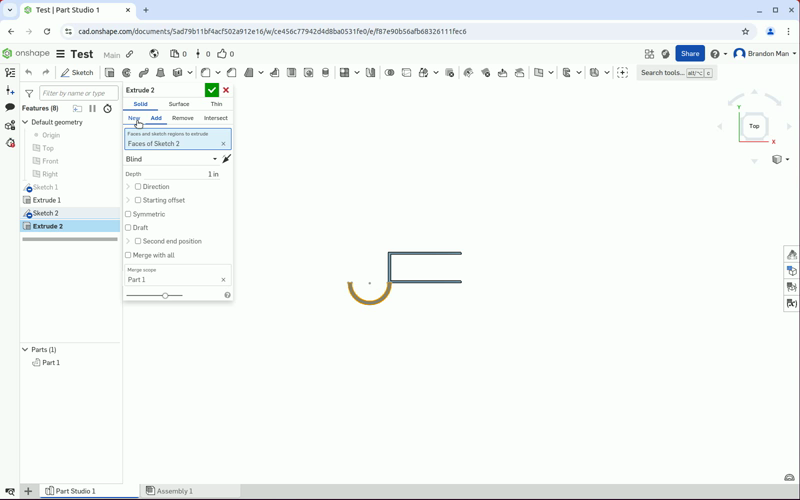
click(137, 120)
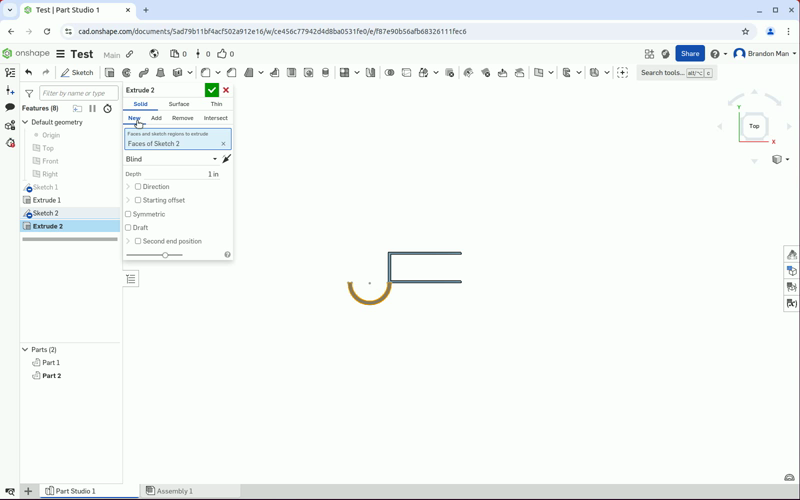
key(tab, 4)
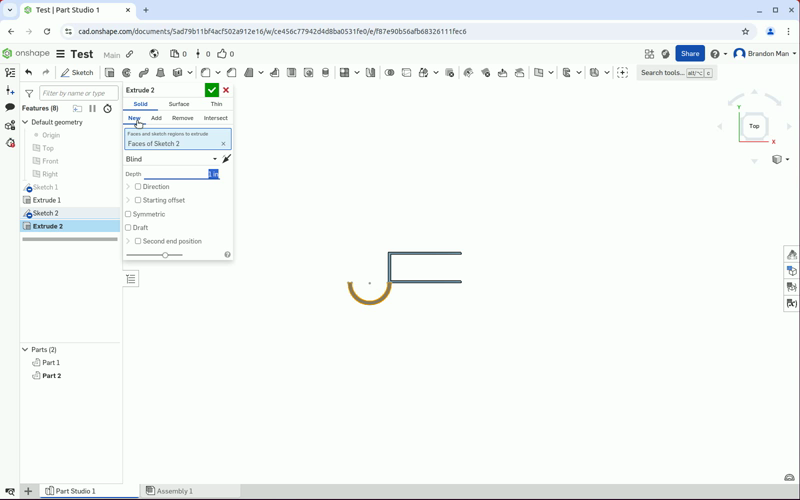
text(2.889)
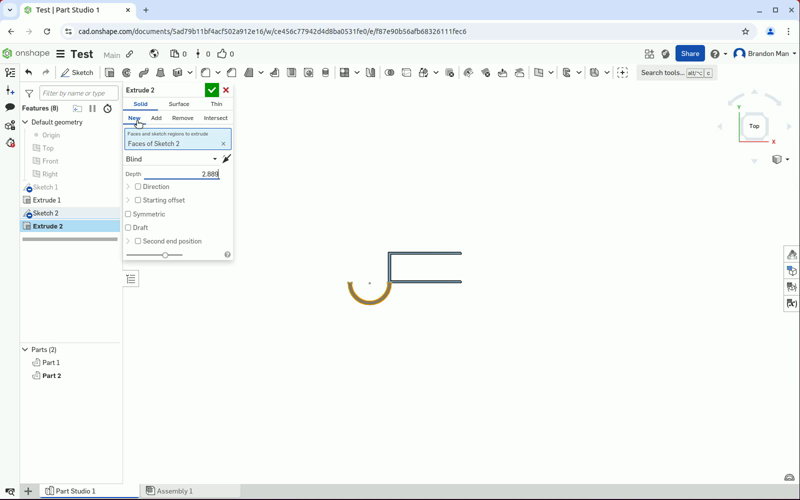
key(enter)
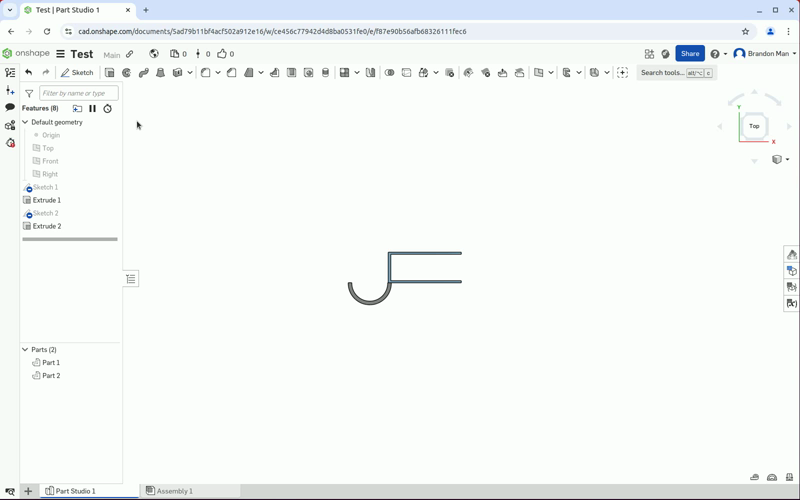
key(shift+h)
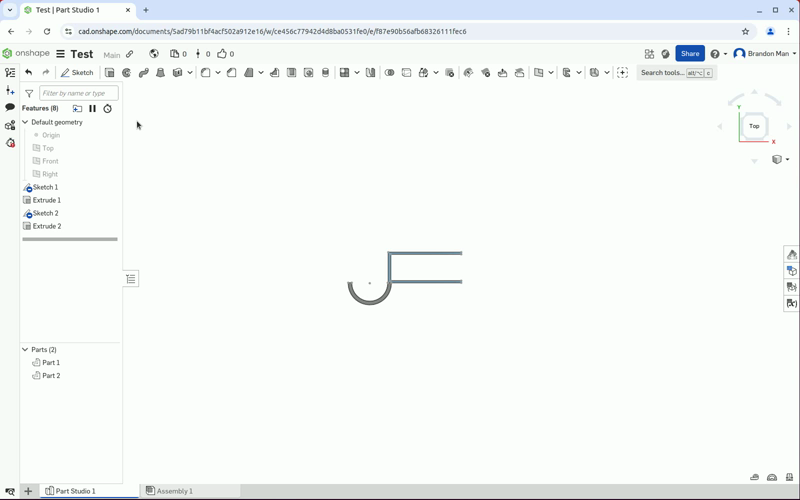
key(shift+h)
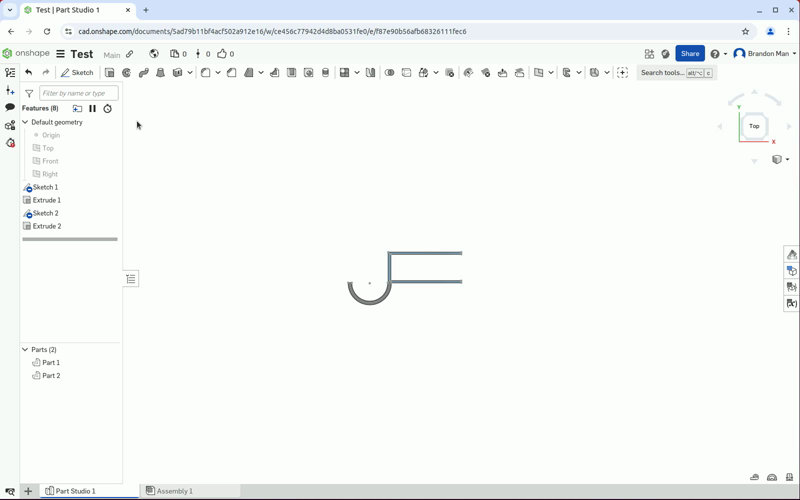
key(shift+7)
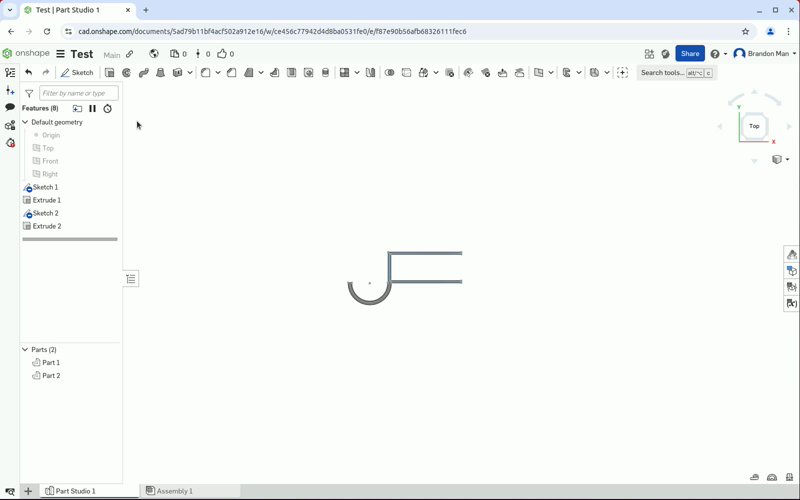
key(up, 3)
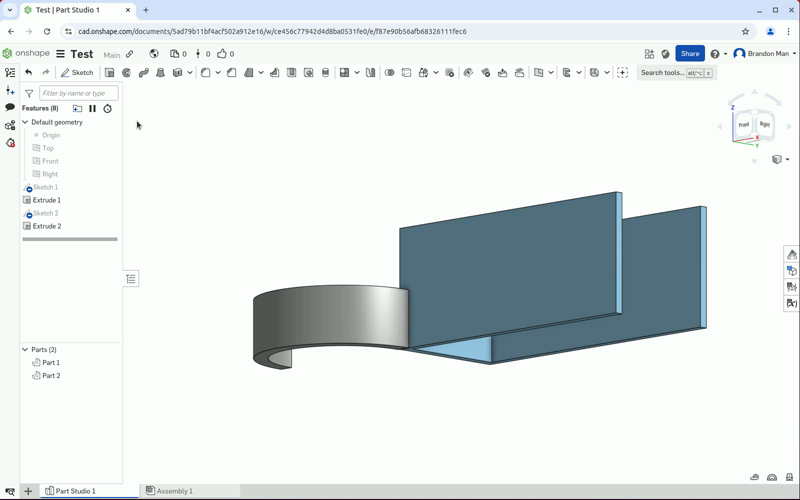
key(left, 3)
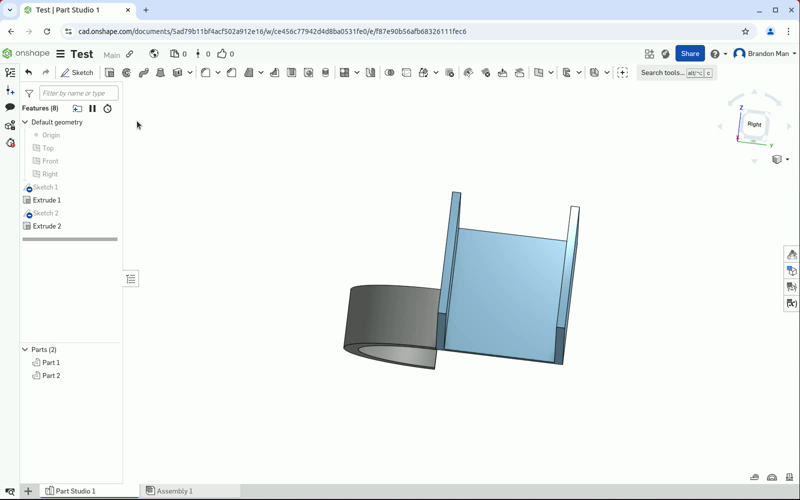
key(right, 3)
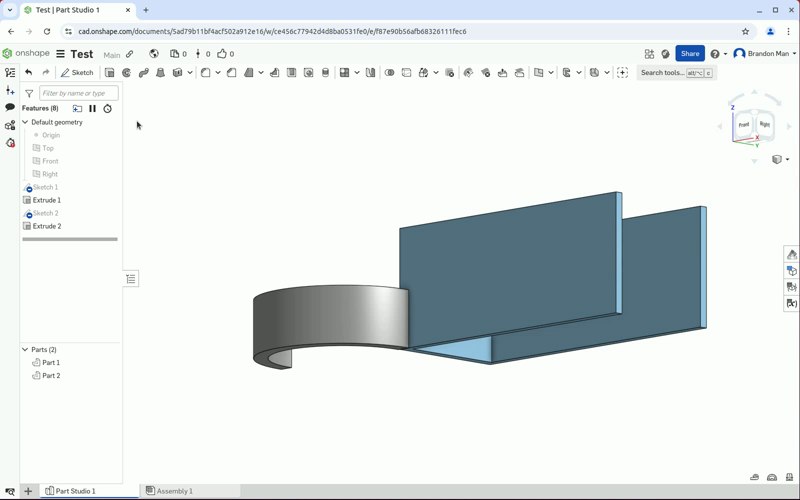
key(down, 3)
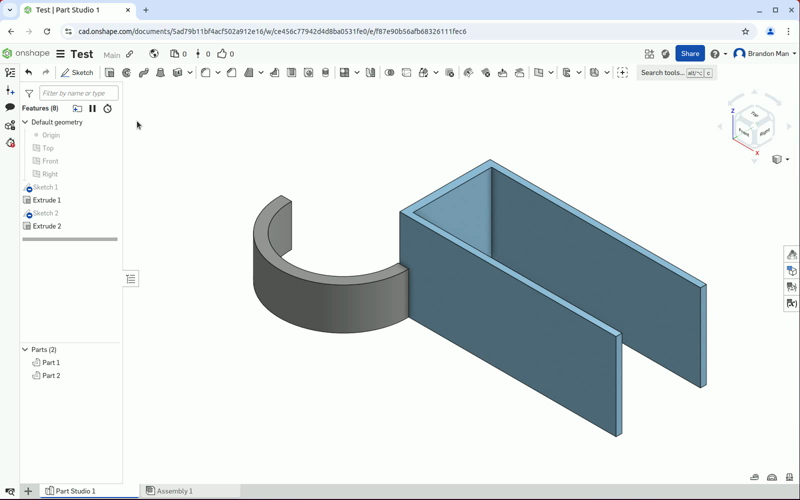
mouse_move(73, 189)
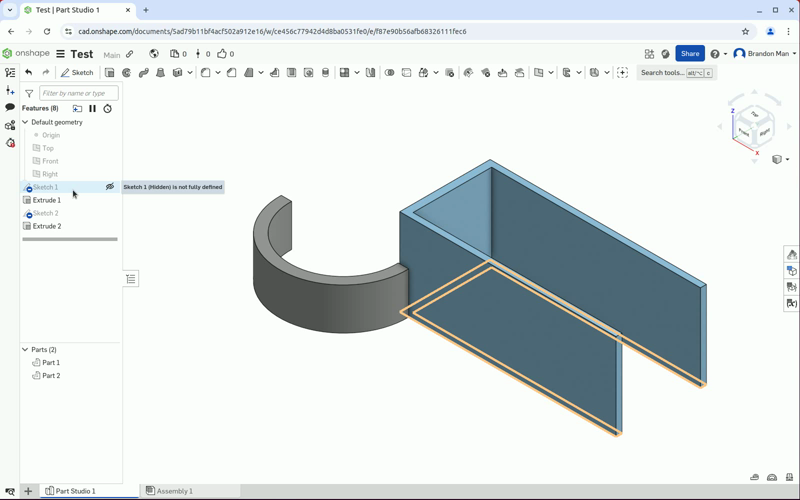
click(73, 189)